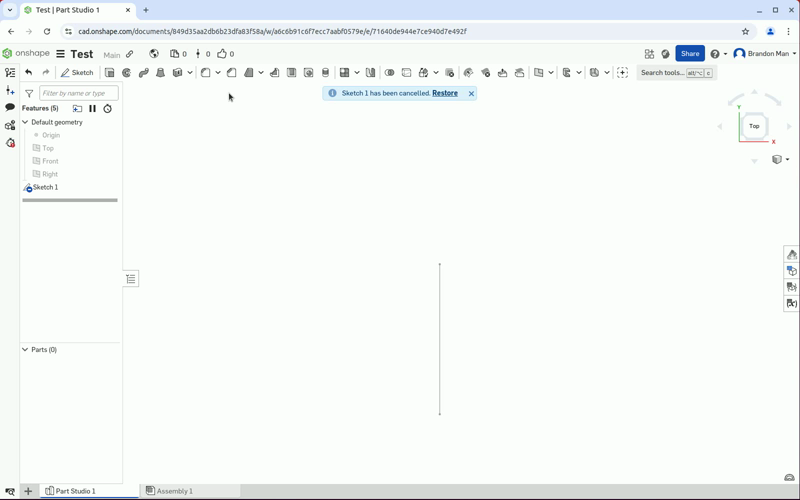
key(shift+h)
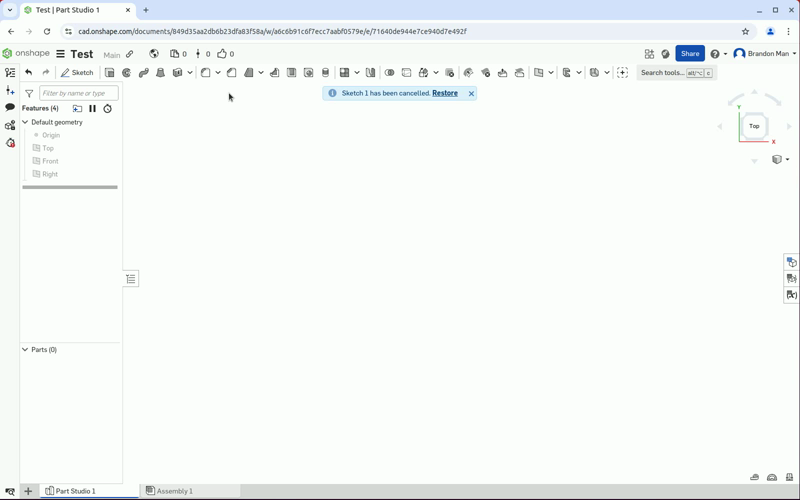
mouse_move(73, 352)
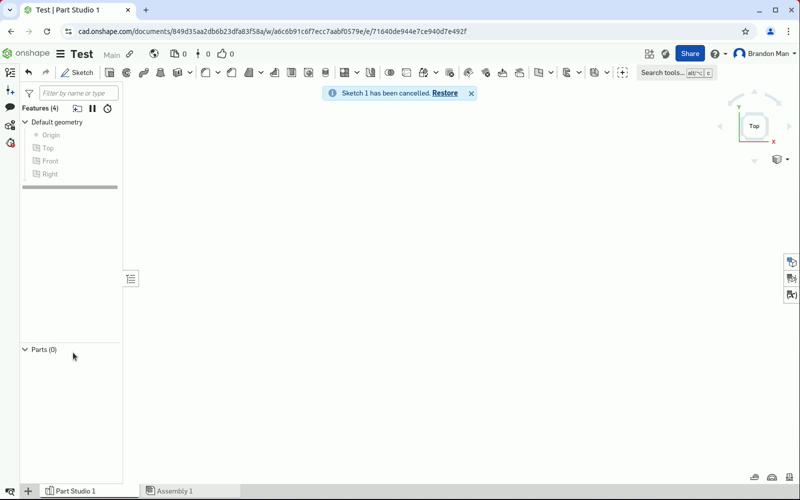
key(y)
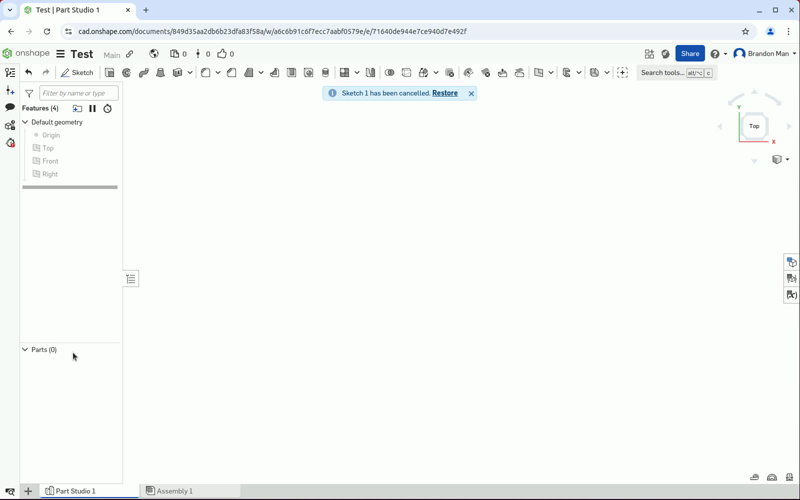
key(shift+p)
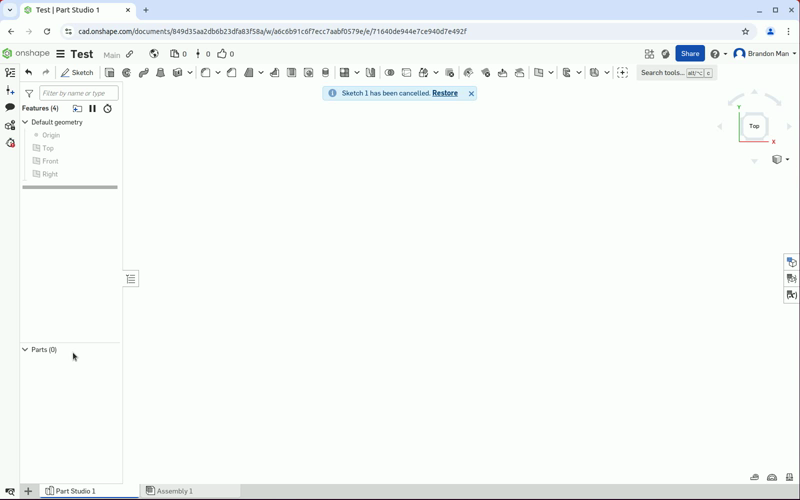
key(space)
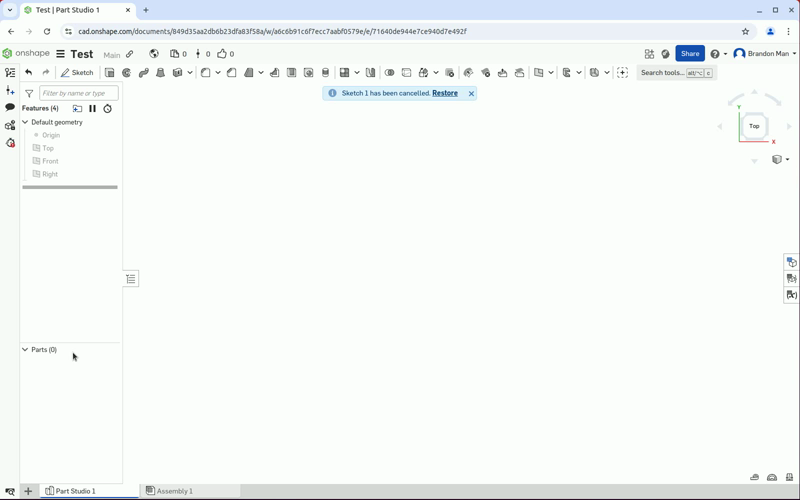
key_down(shift)
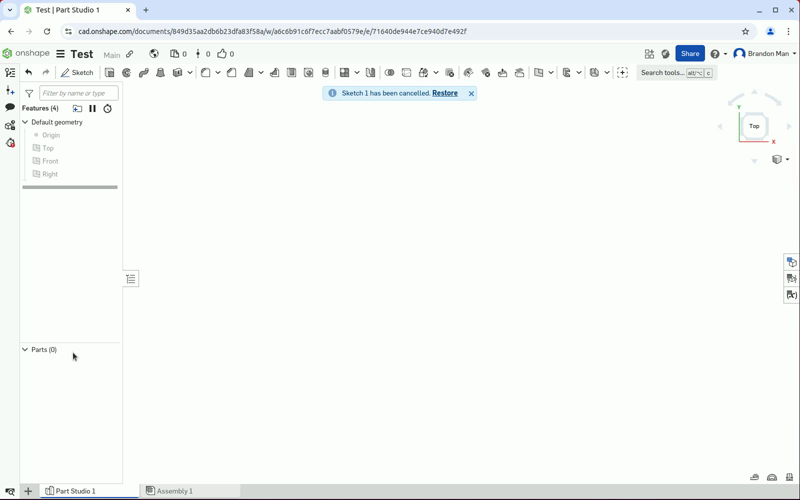
key(up)
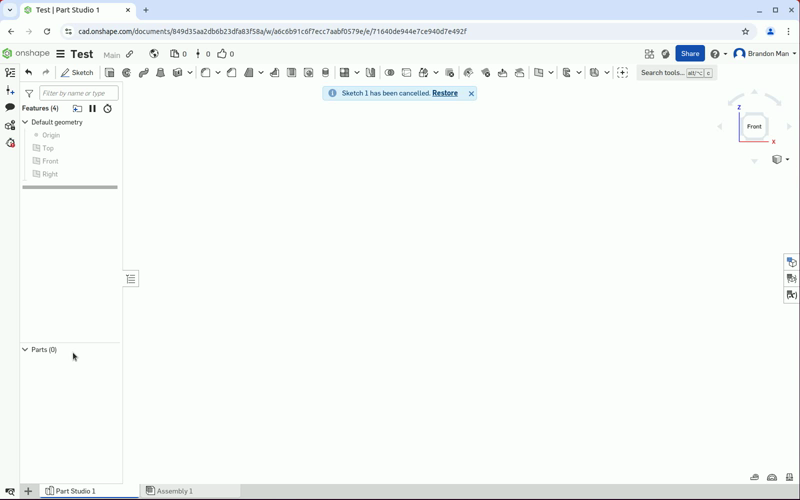
key_up(shift)
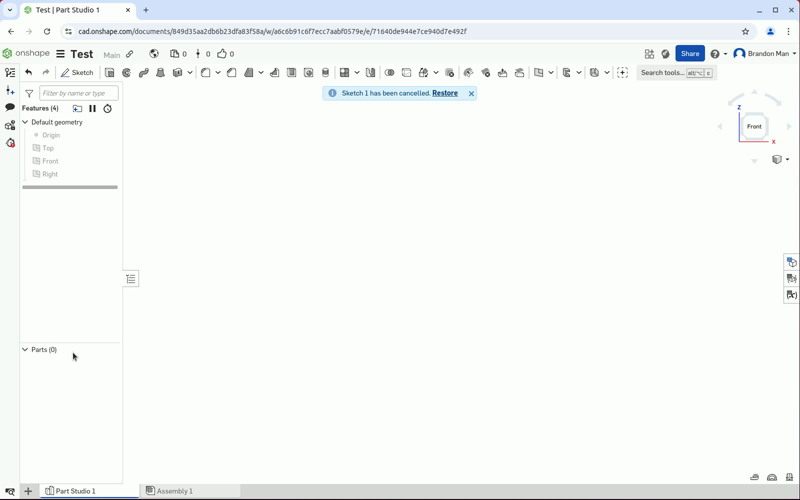
mouse_move(73, 352)
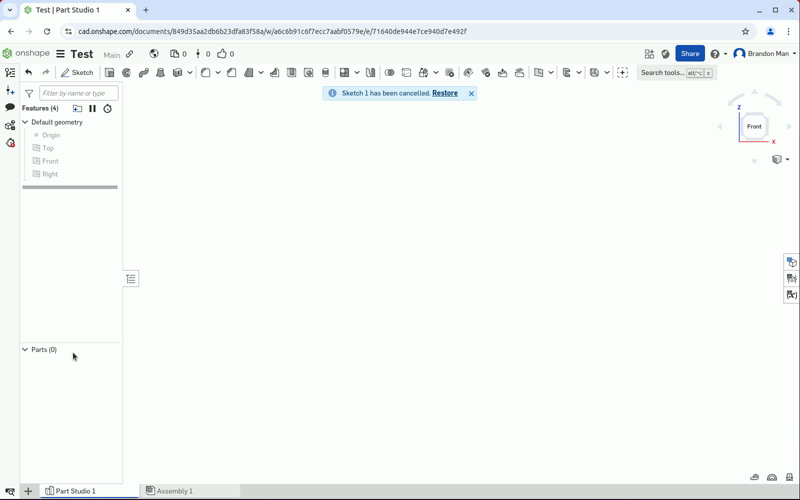
key(shift+y)
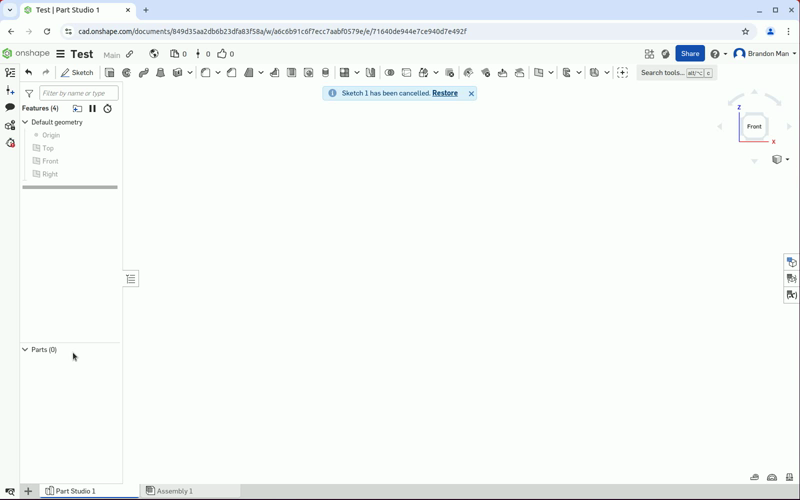
key(shift+s)
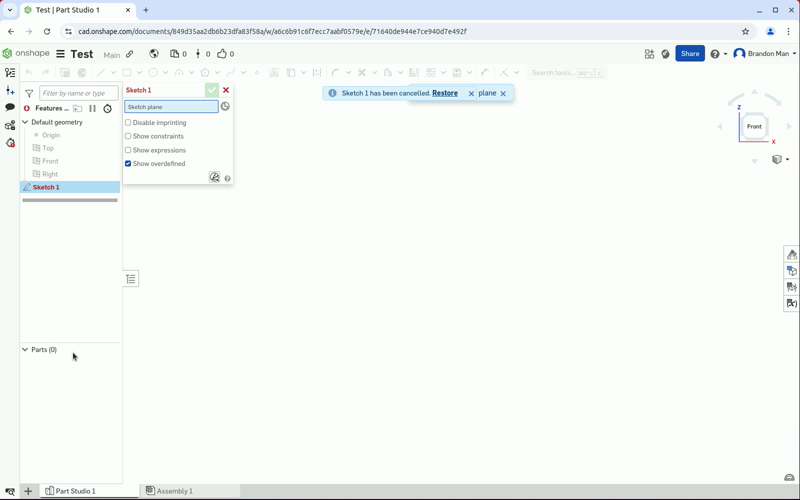
mouse_move(73, 163)
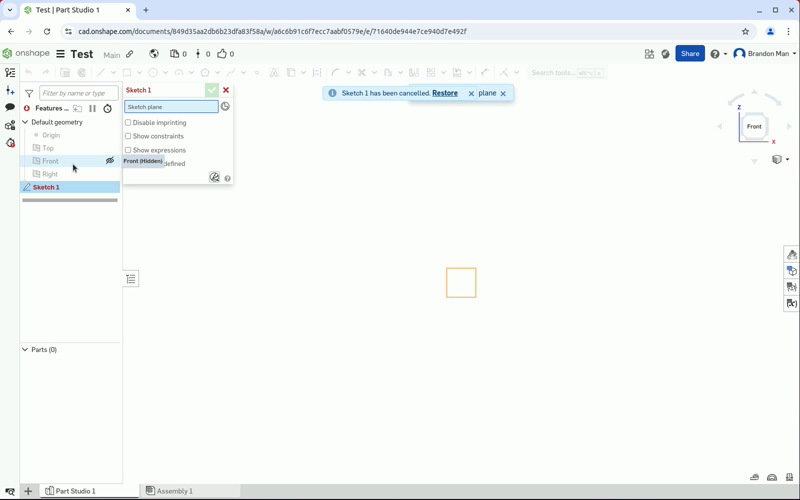
click(73, 163)
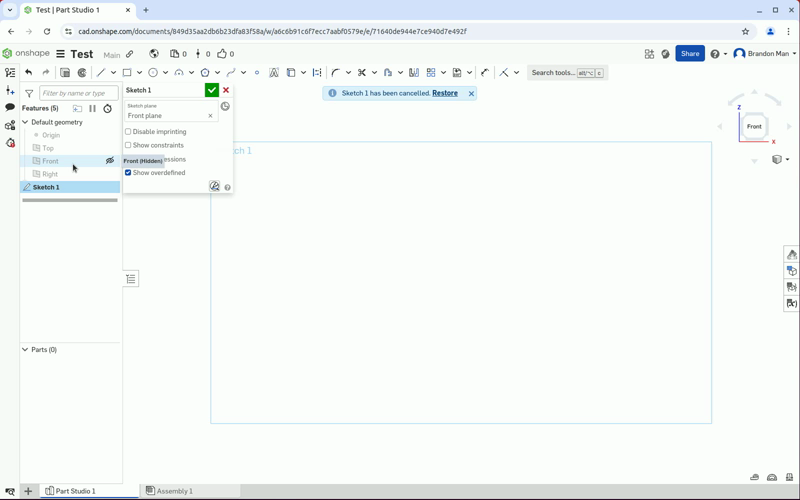
mouse_move(73, 352)
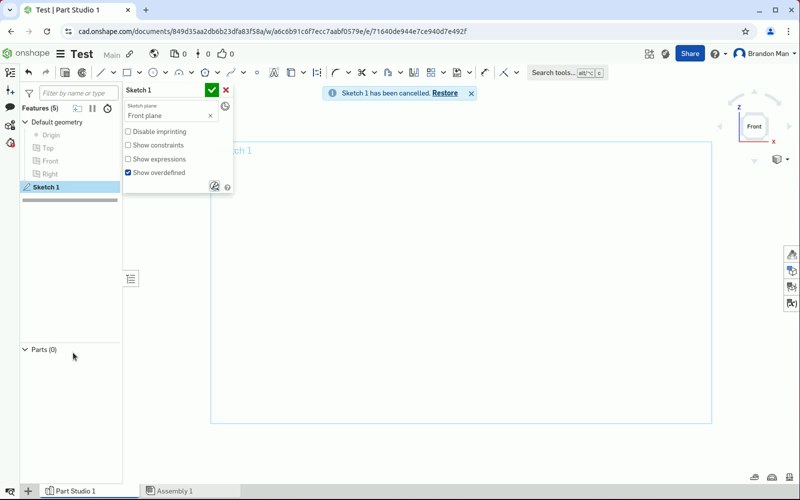
key(y)
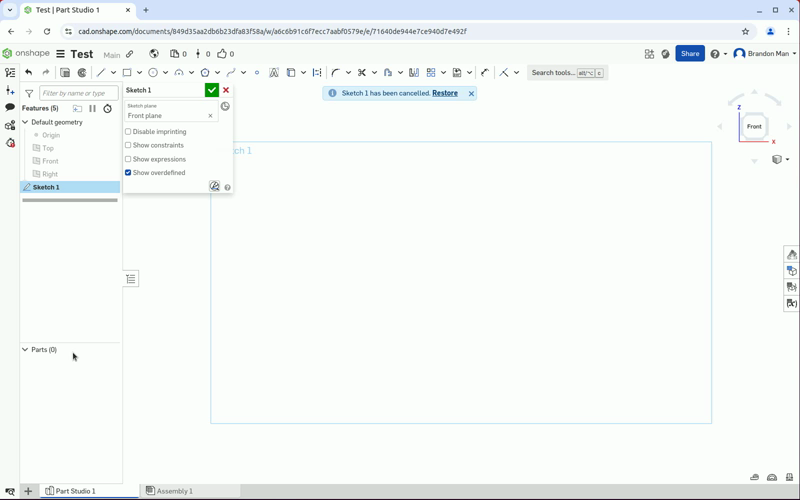
key(l)
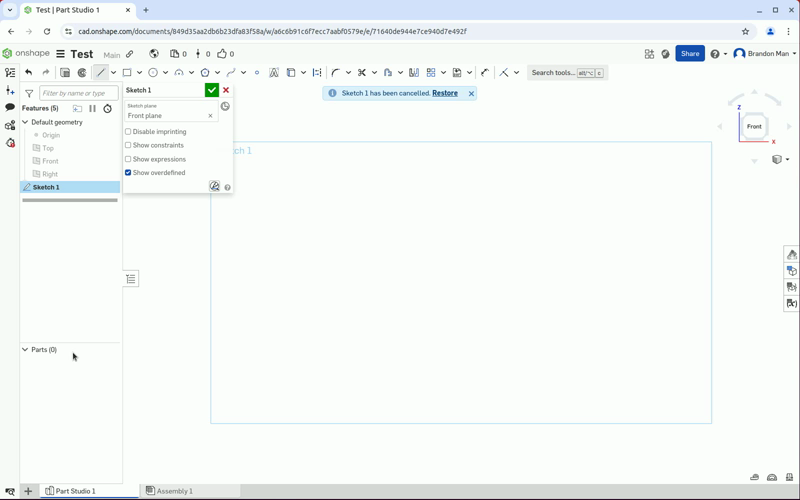
key_down(shift)
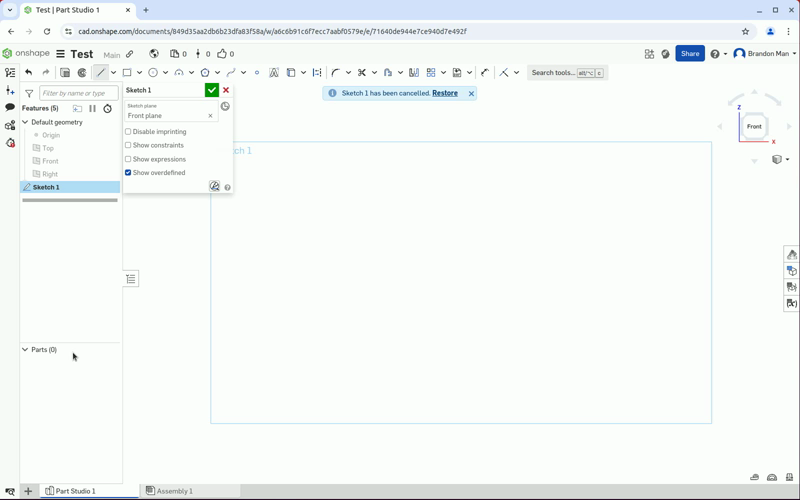
mouse_move(456, 285)
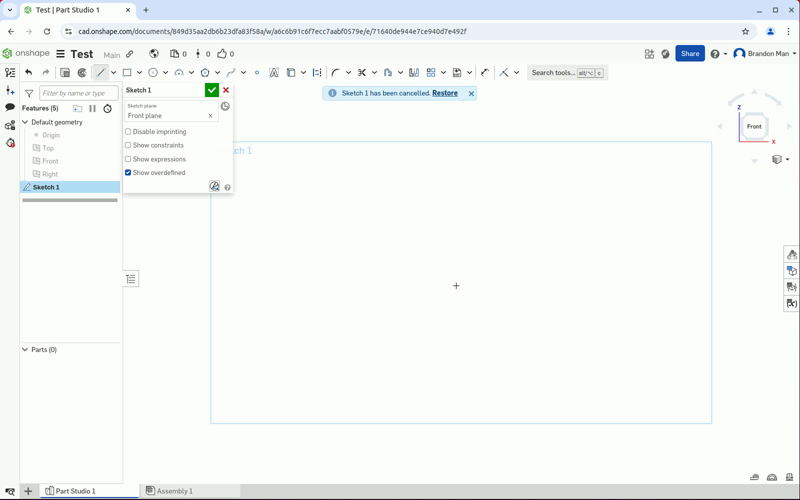
click(456, 285)
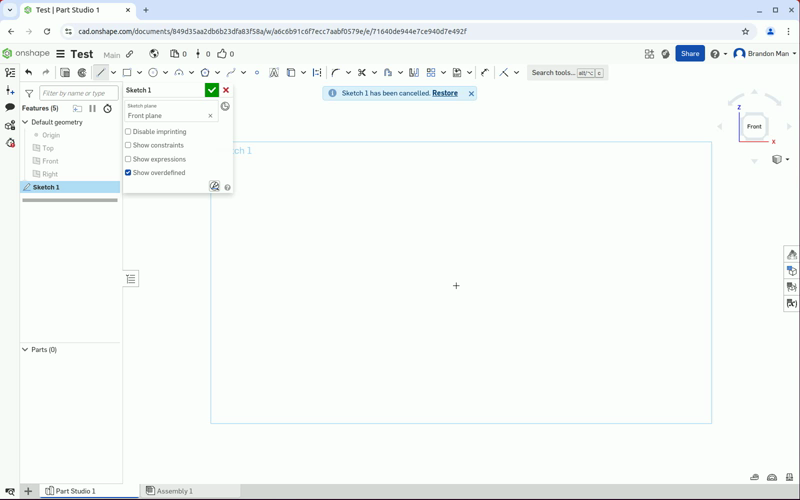
key_up(shift)
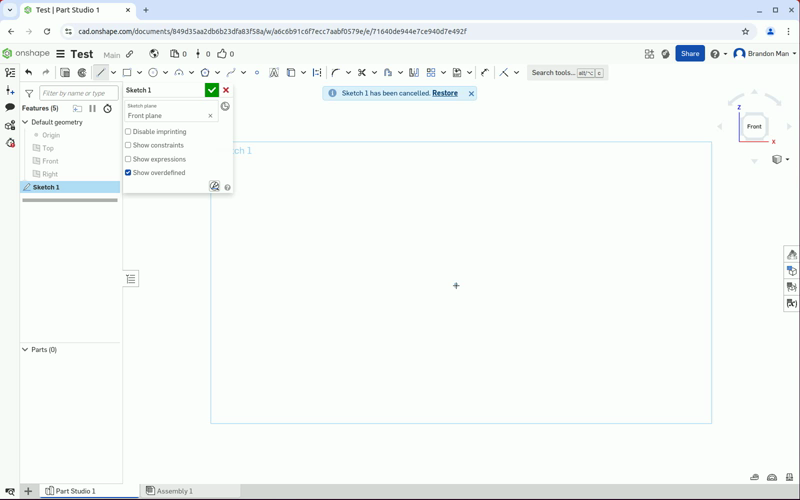
key_down(shift)
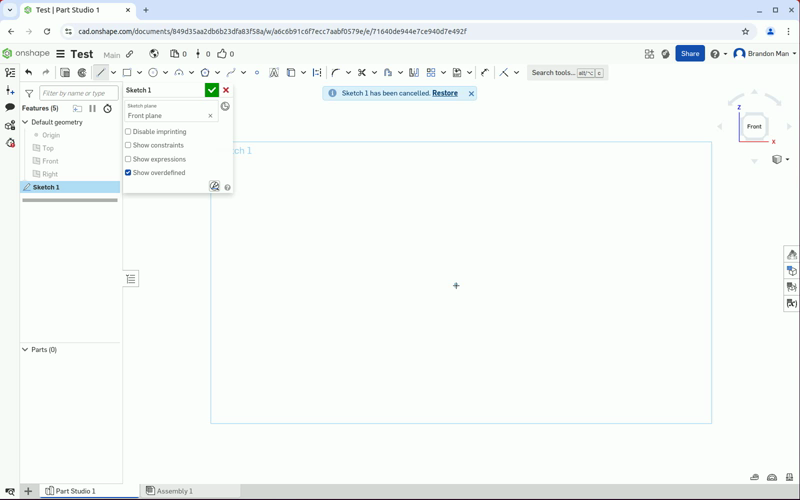
mouse_move(486, 285)
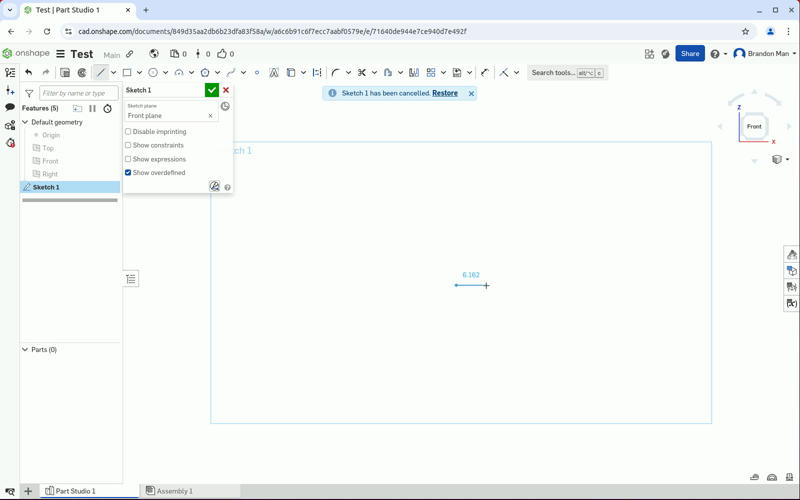
mouse_move(465, 285)
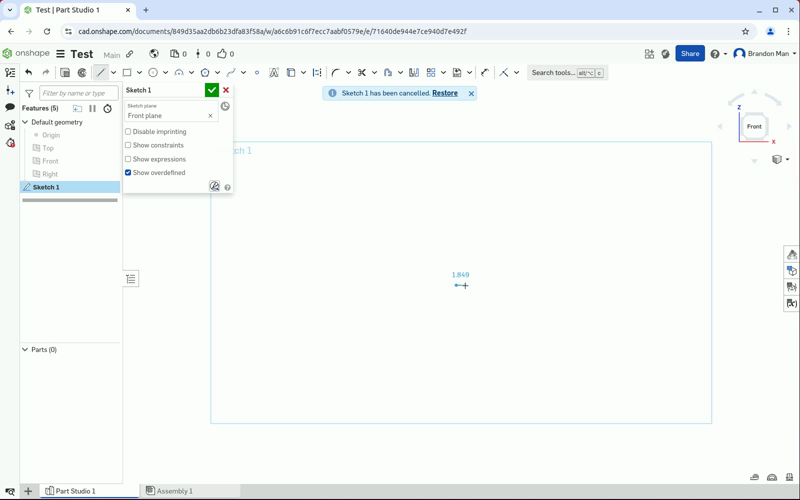
click(465, 285)
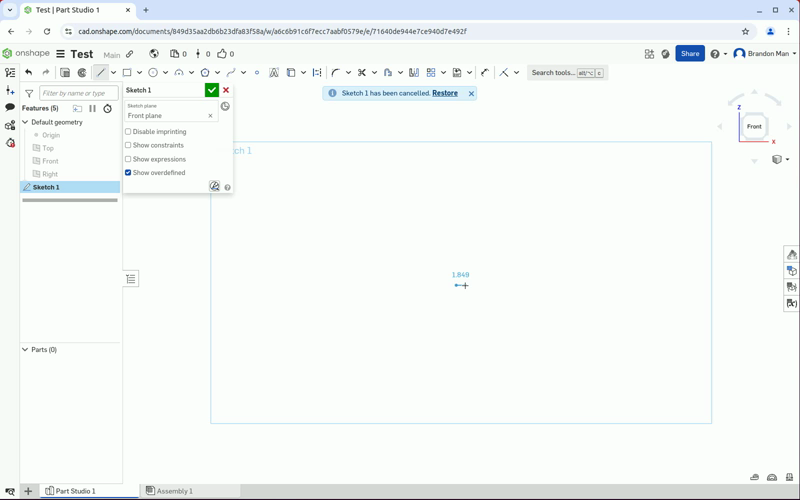
key_up(shift)
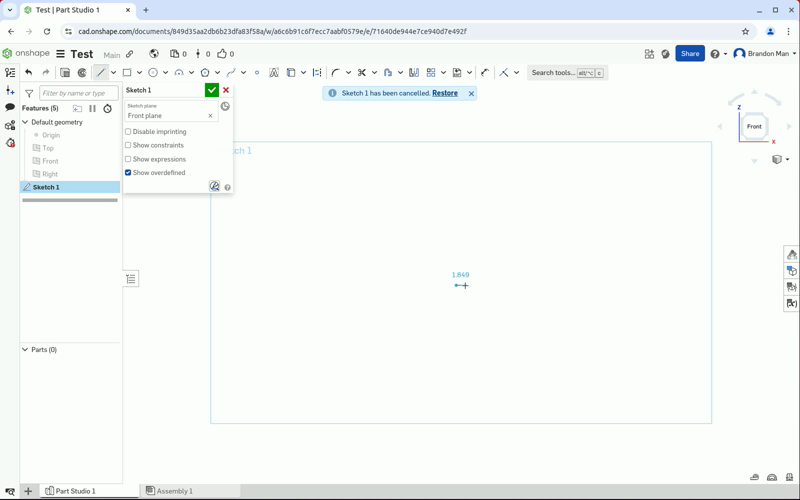
key_down(shift)
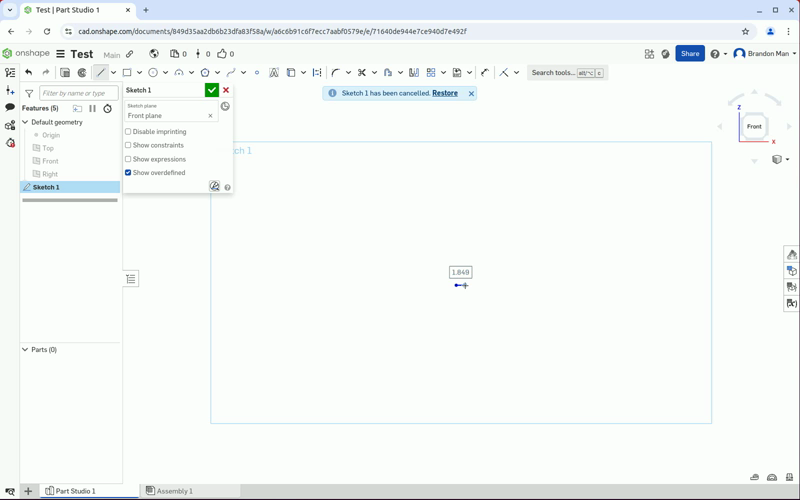
mouse_move(495, 285)
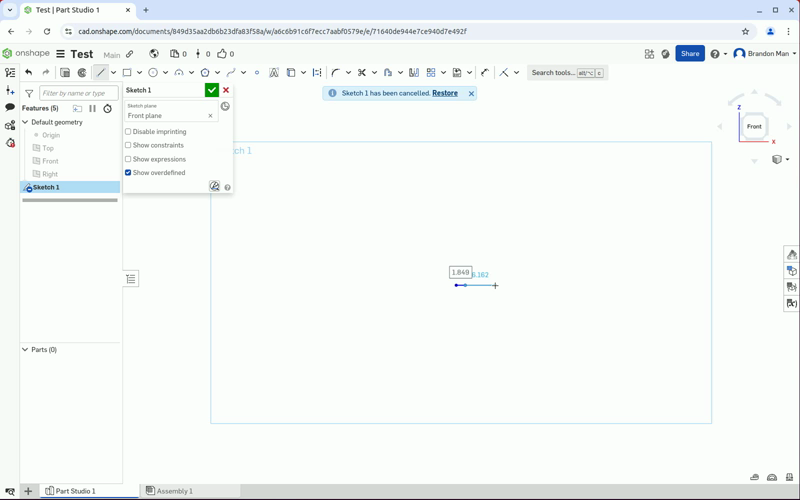
mouse_move(465, 279)
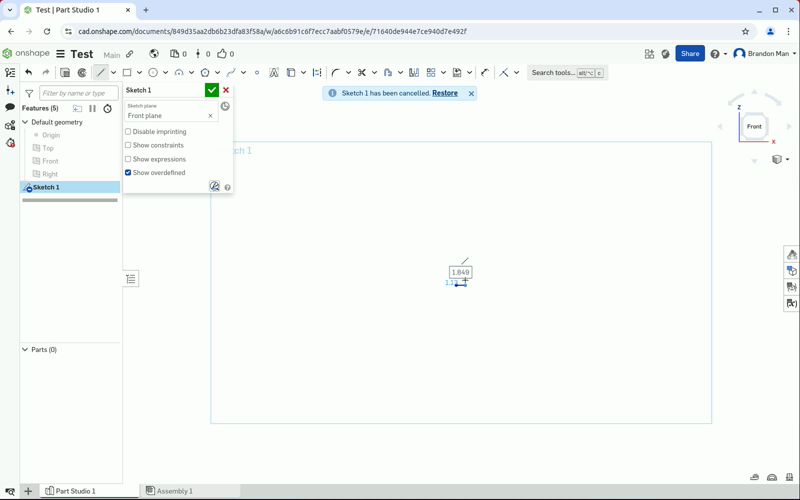
scroll(6)
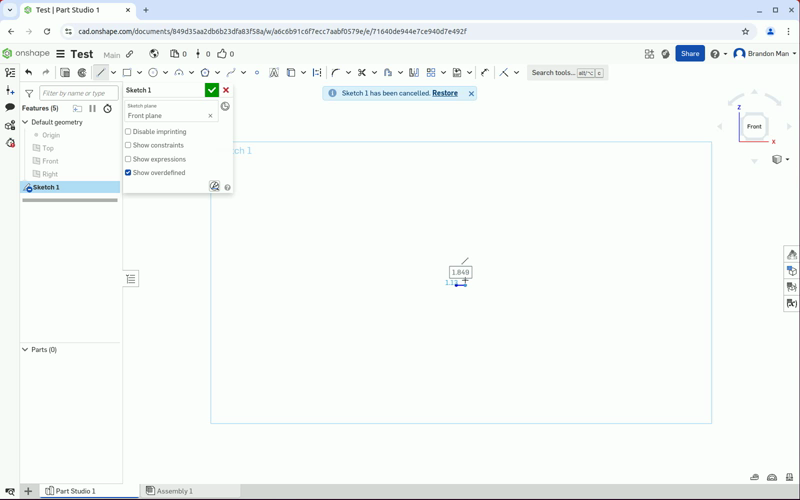
scroll(6)
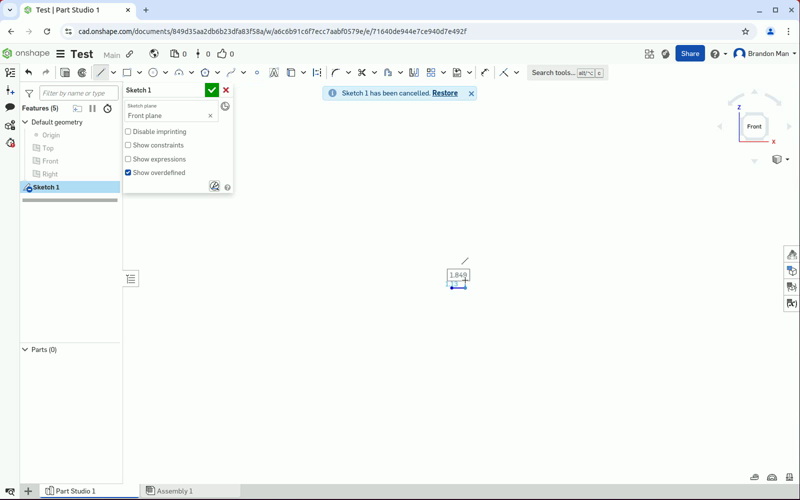
scroll(6)
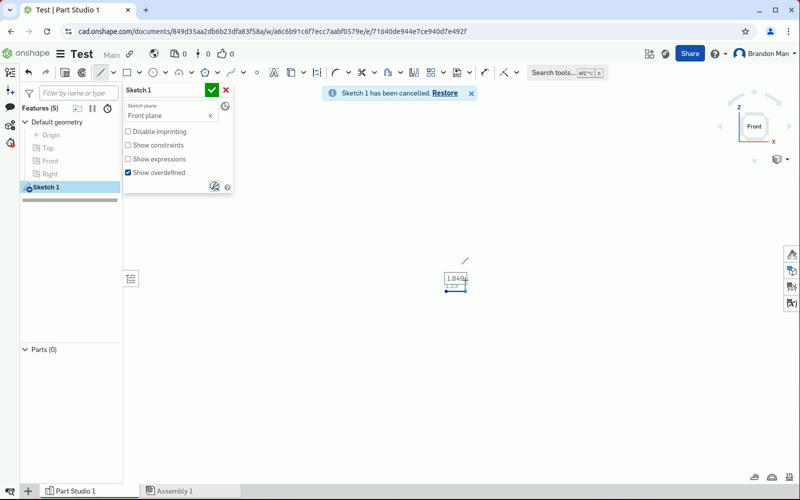
scroll(6)
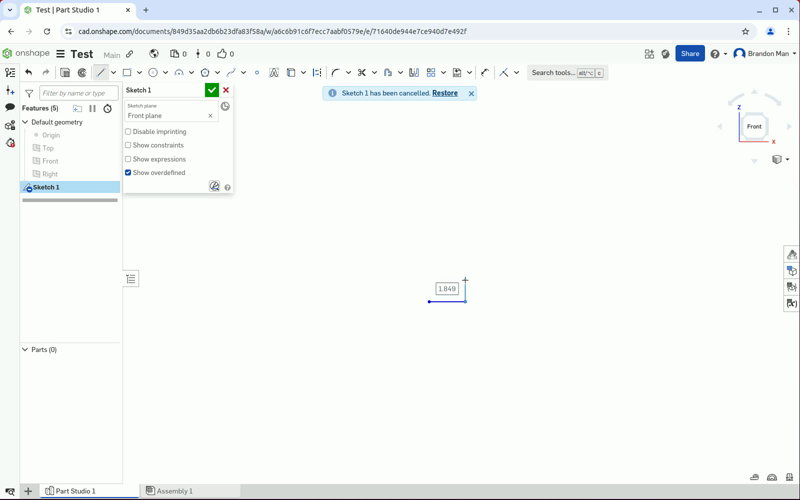
scroll(6)
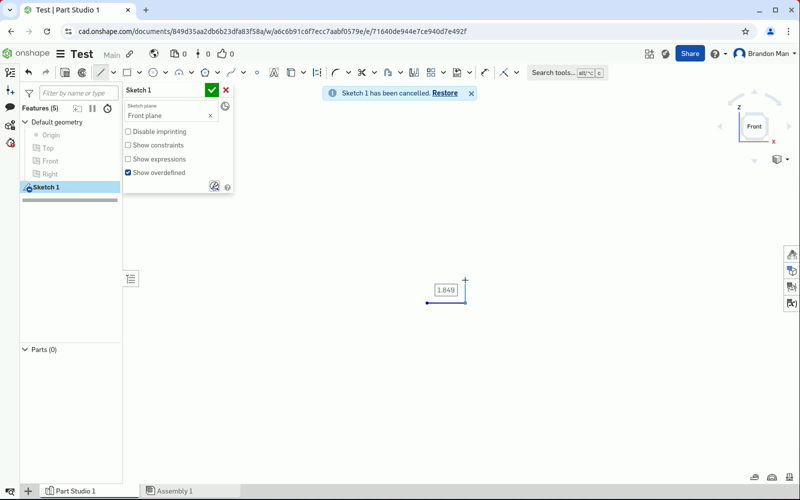
scroll(6)
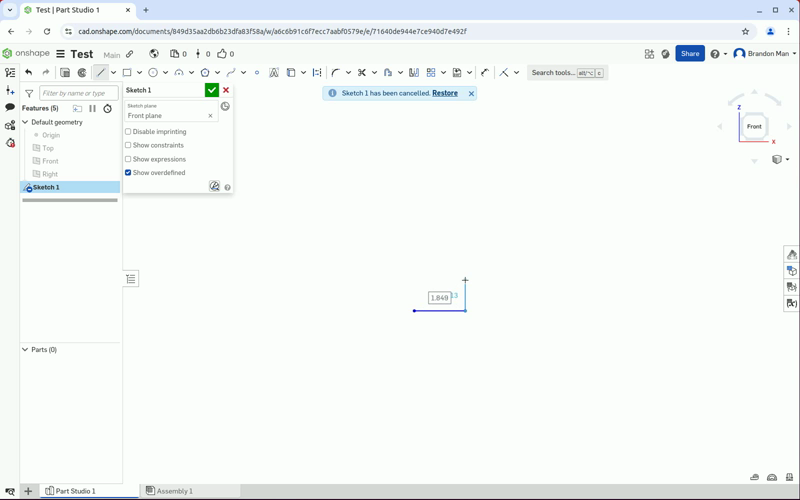
scroll(6)
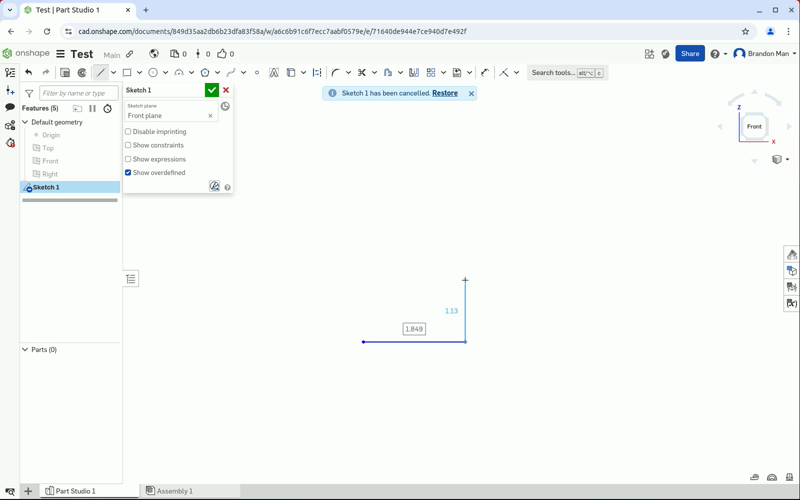
click(465, 279)
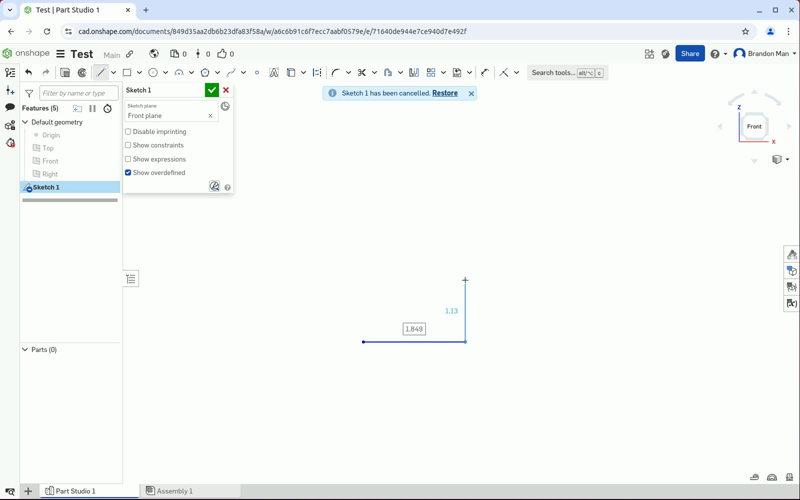
scroll(-6)
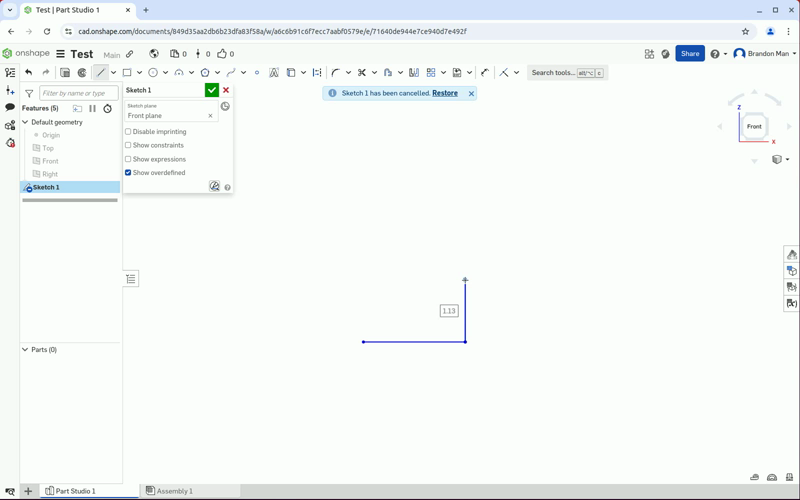
scroll(-6)
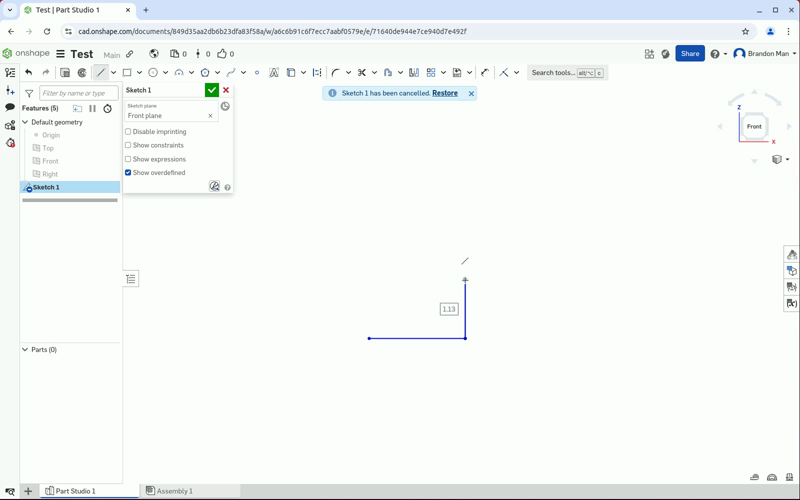
scroll(-6)
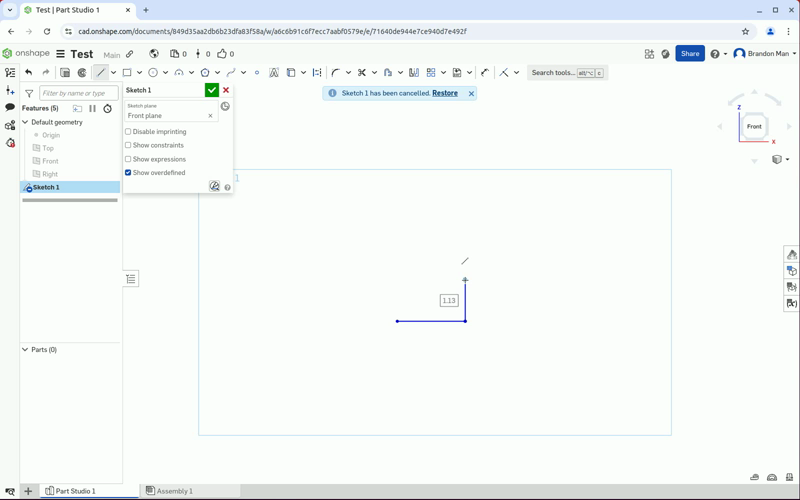
scroll(-6)
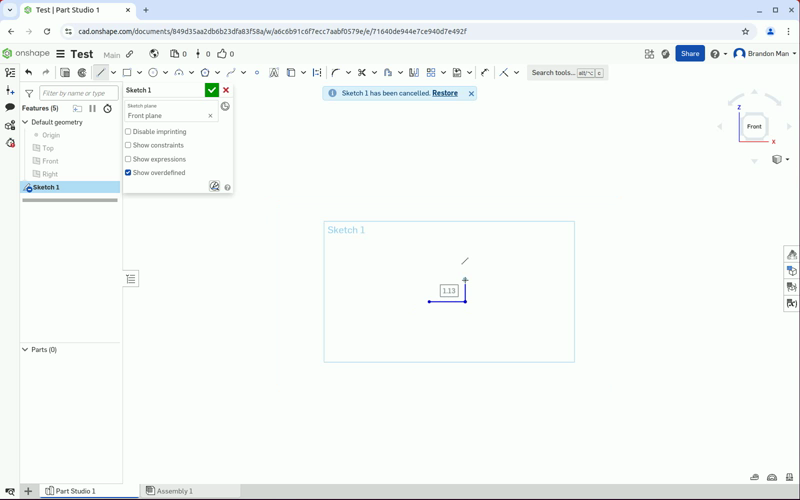
scroll(-6)
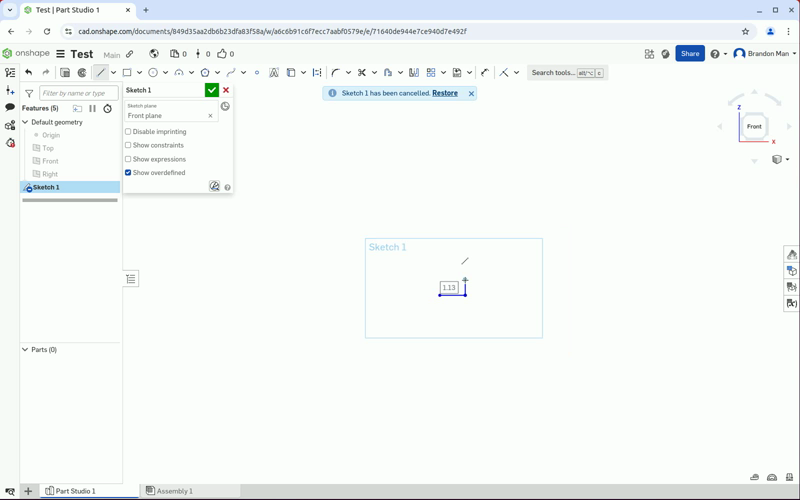
scroll(-6)
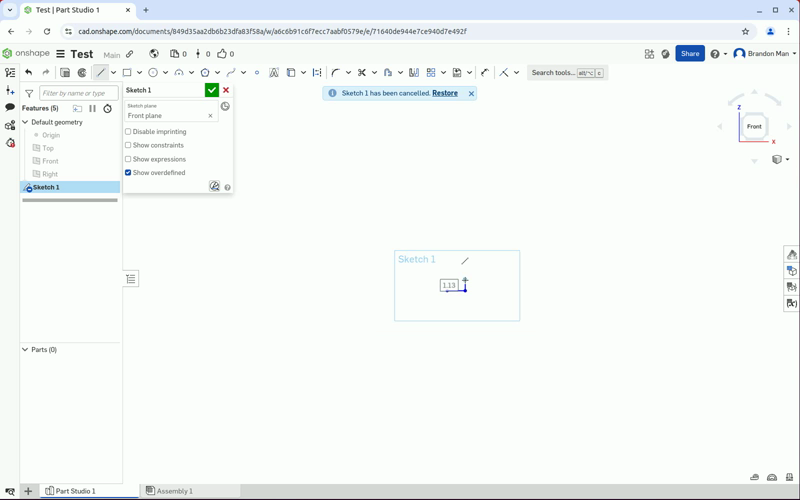
scroll(-6)
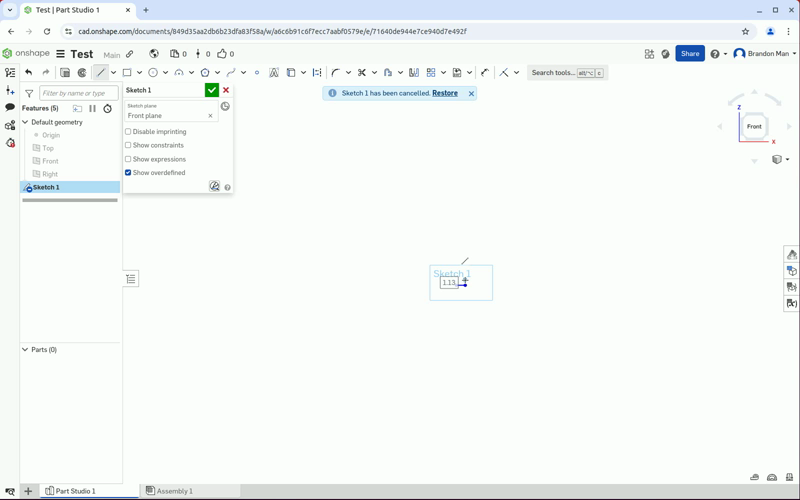
key_up(shift)
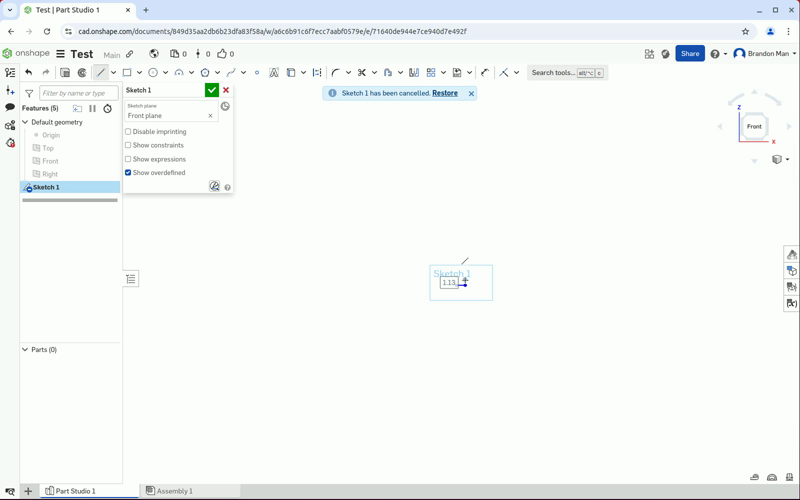
key_down(shift)
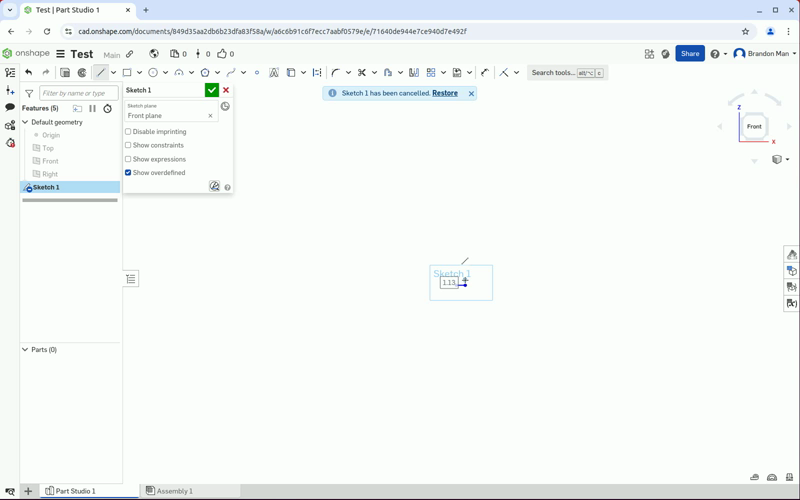
mouse_move(495, 279)
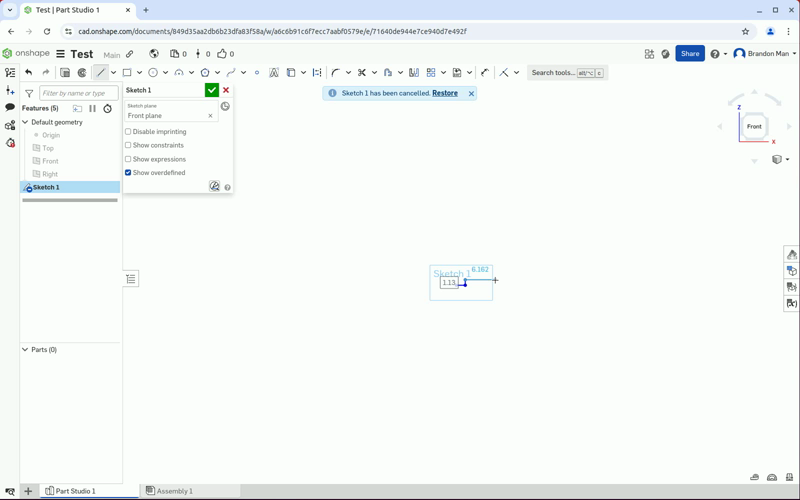
mouse_move(456, 279)
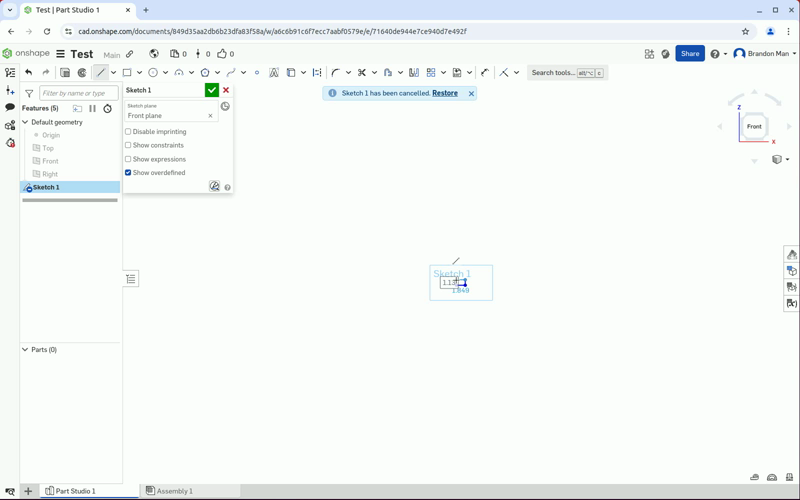
click(456, 279)
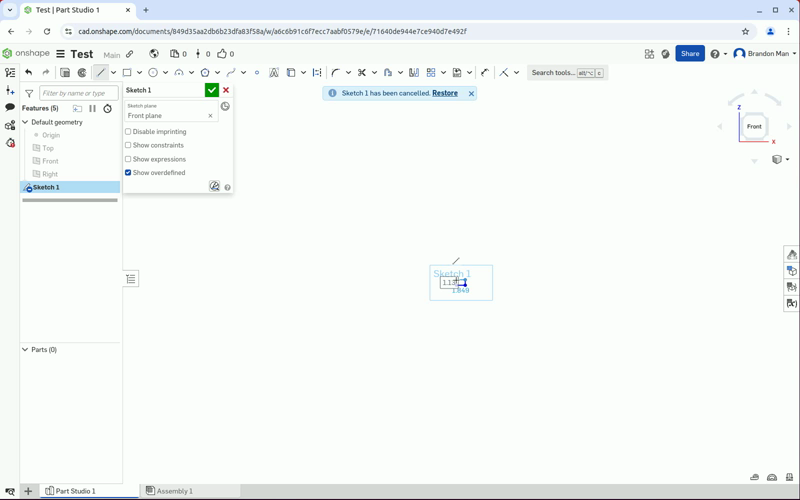
key_up(shift)
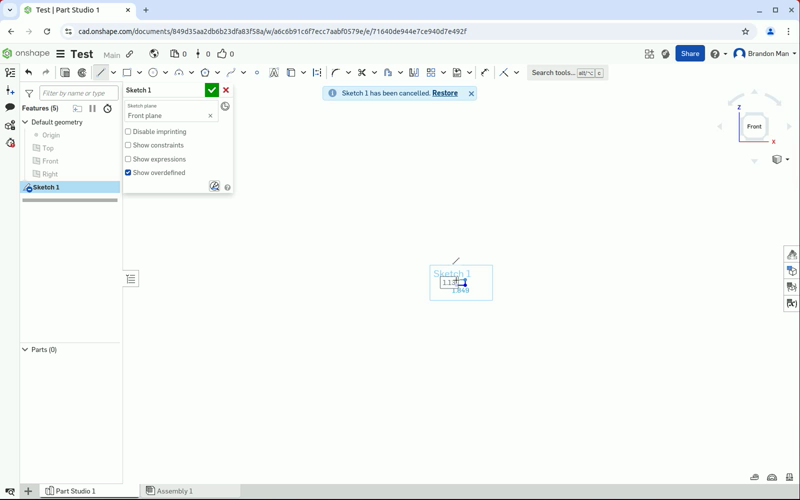
mouse_move(486, 279)
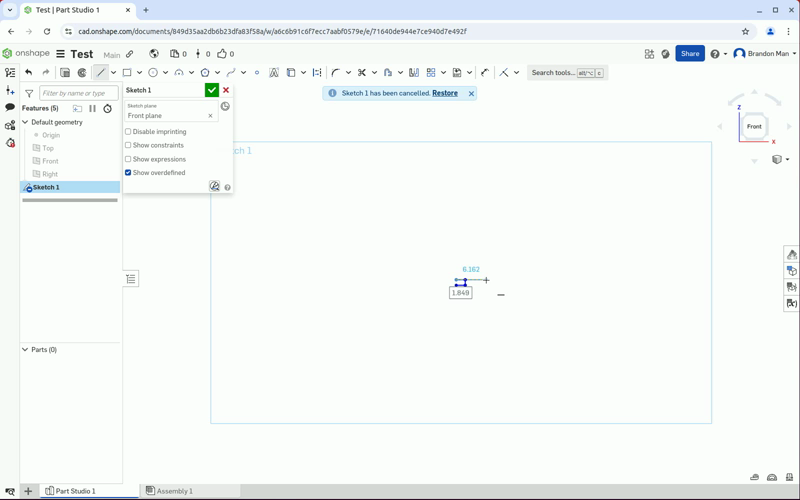
key_down(shift)
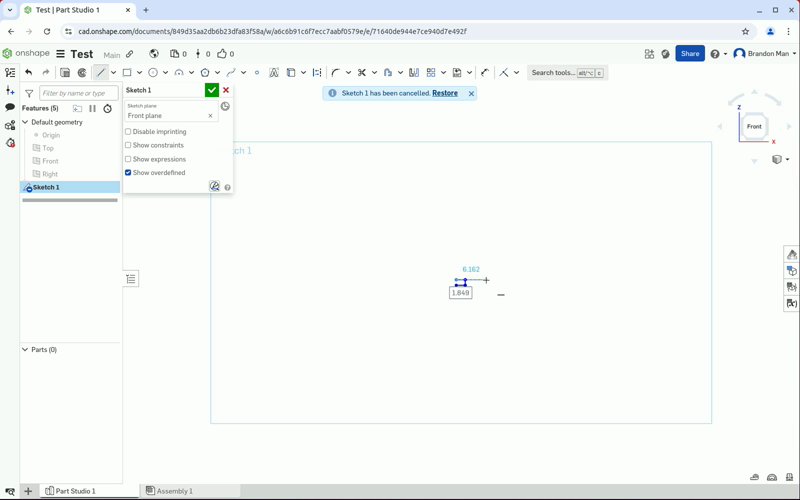
mouse_move(456, 285)
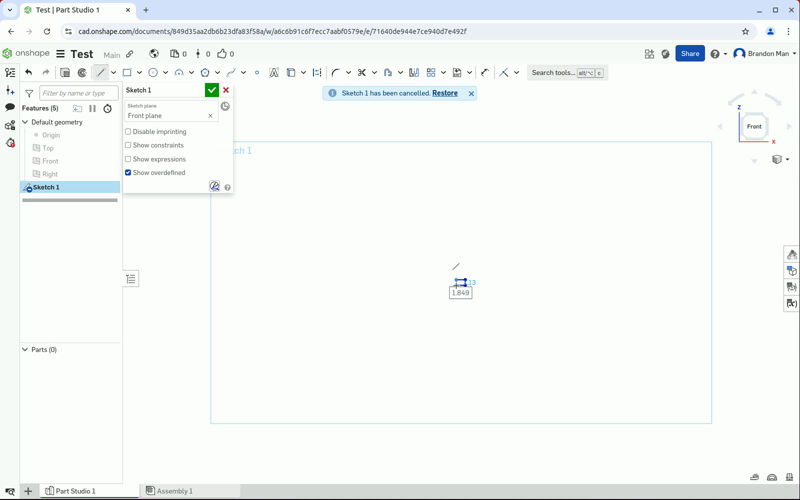
scroll(6)
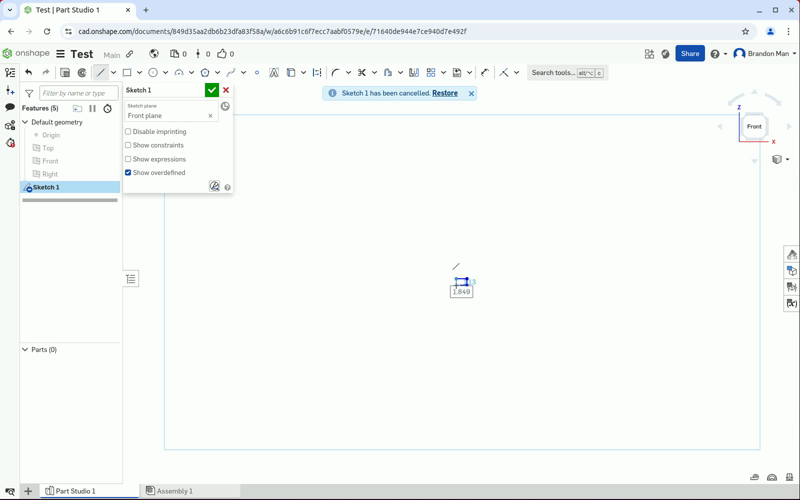
scroll(6)
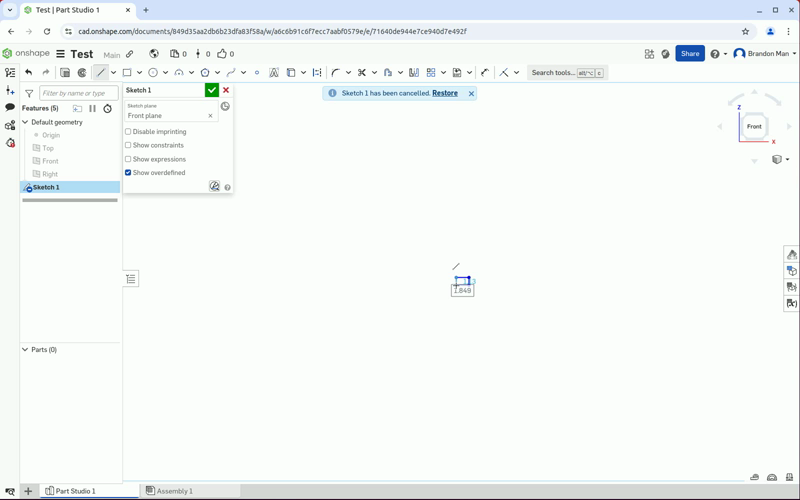
scroll(6)
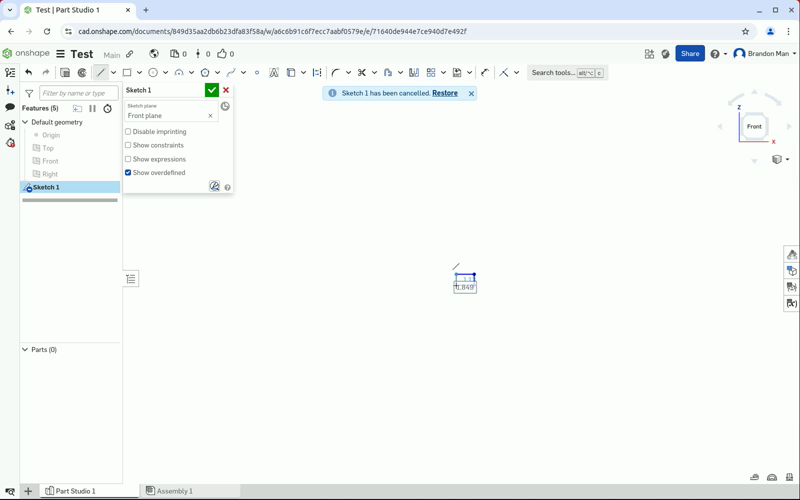
scroll(6)
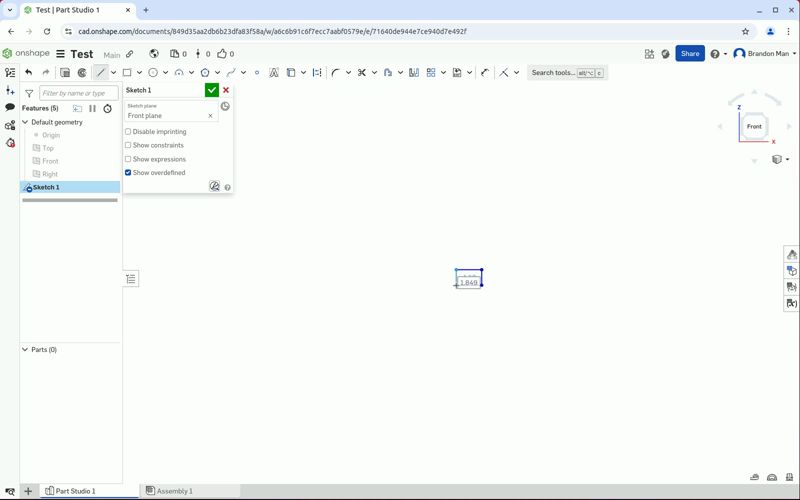
scroll(6)
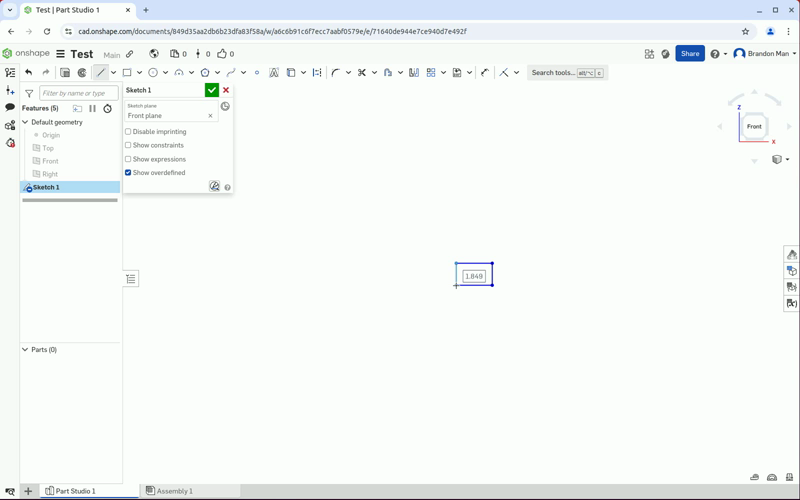
scroll(6)
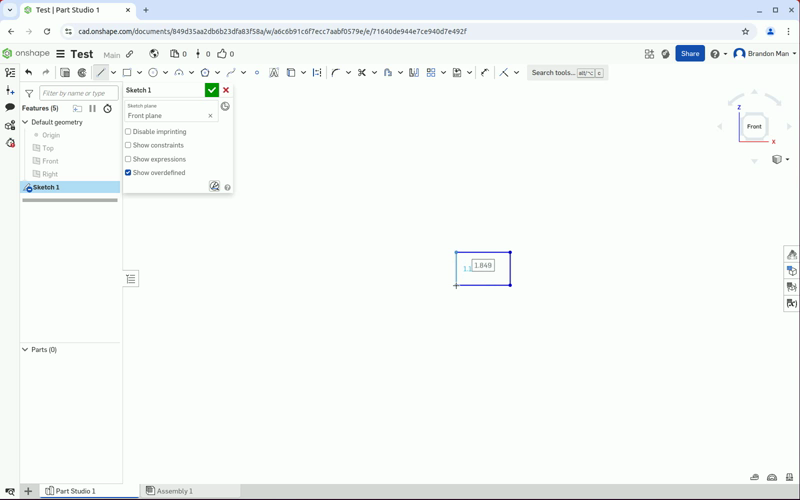
scroll(6)
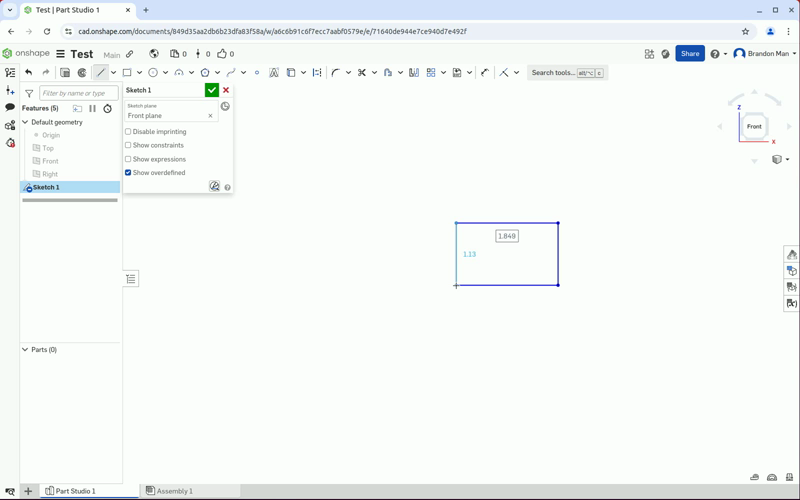
key_up(shift)
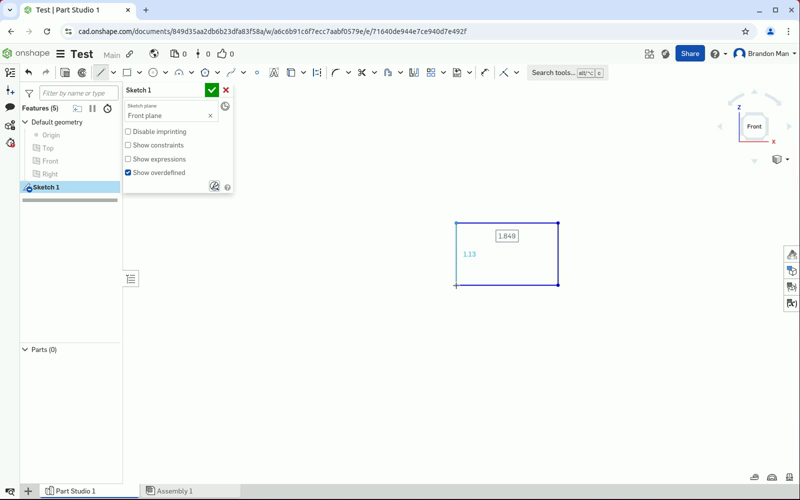
click(456, 285)
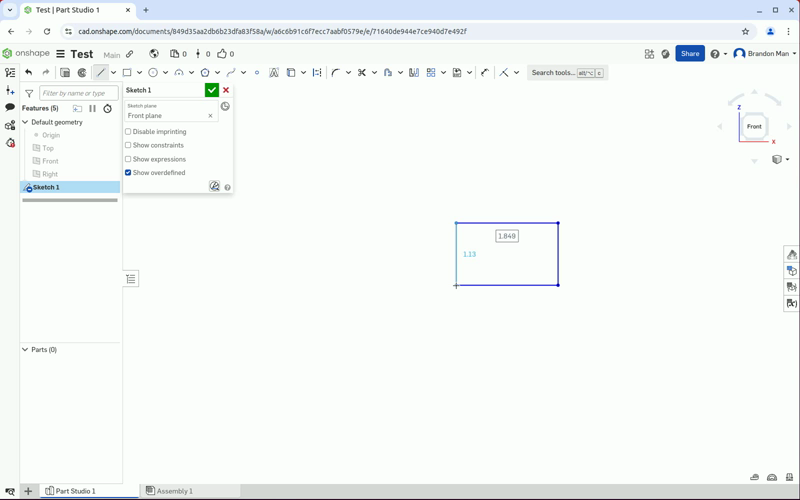
scroll(-6)
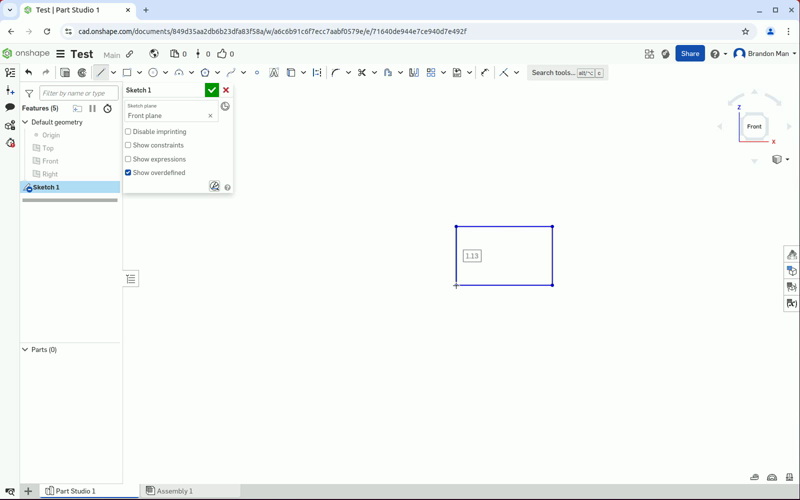
scroll(-6)
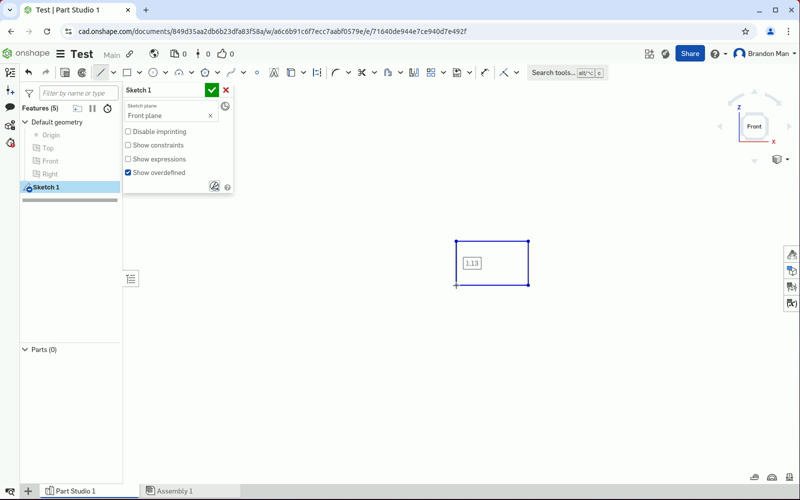
scroll(-6)
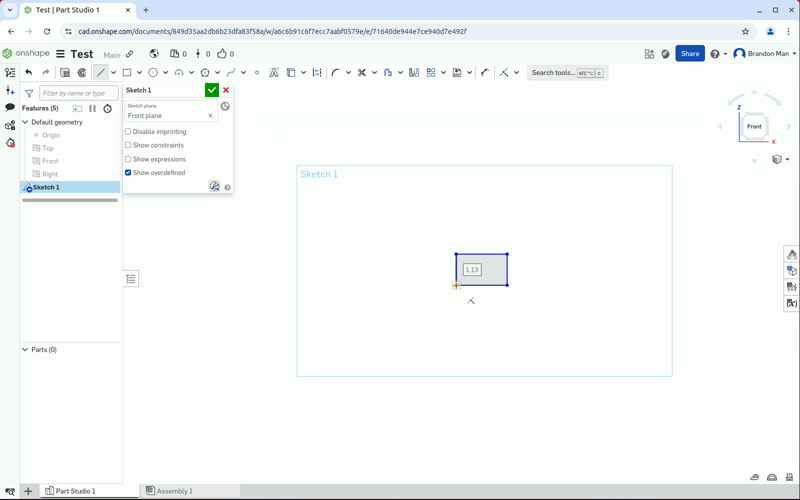
scroll(-6)
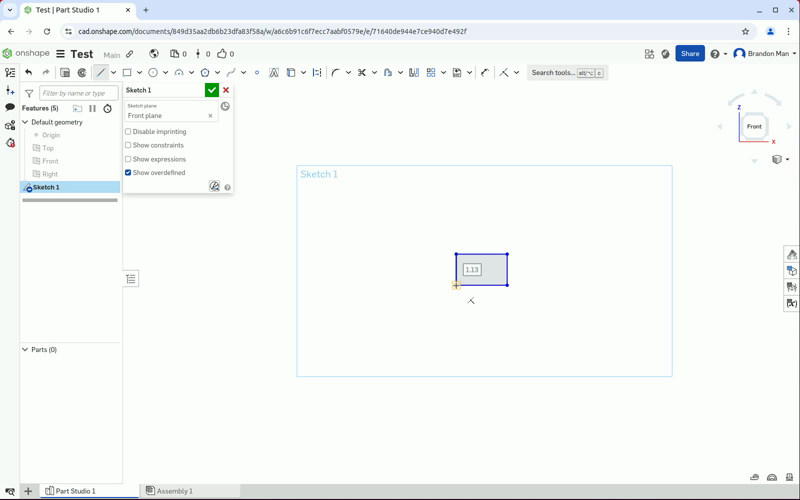
scroll(-6)
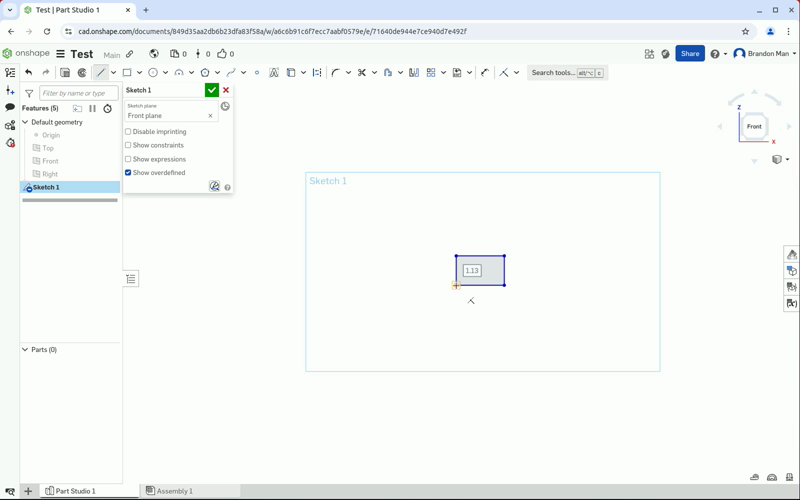
scroll(-6)
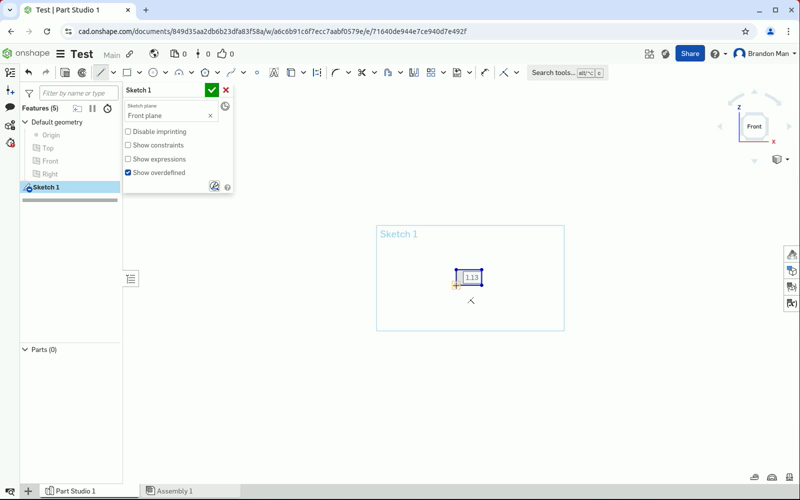
scroll(-6)
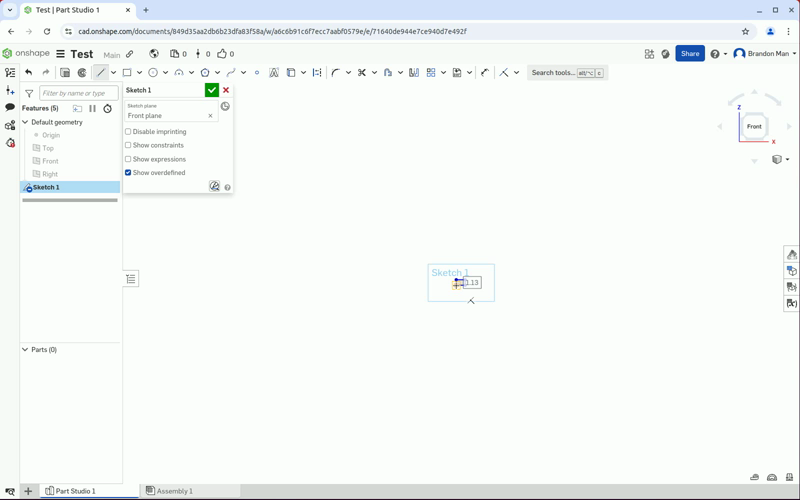
key(esc)
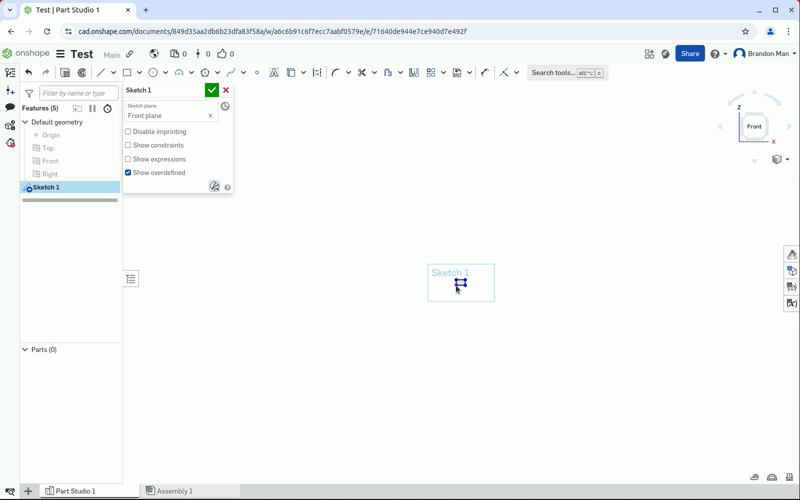
mouse_move(460, 282)
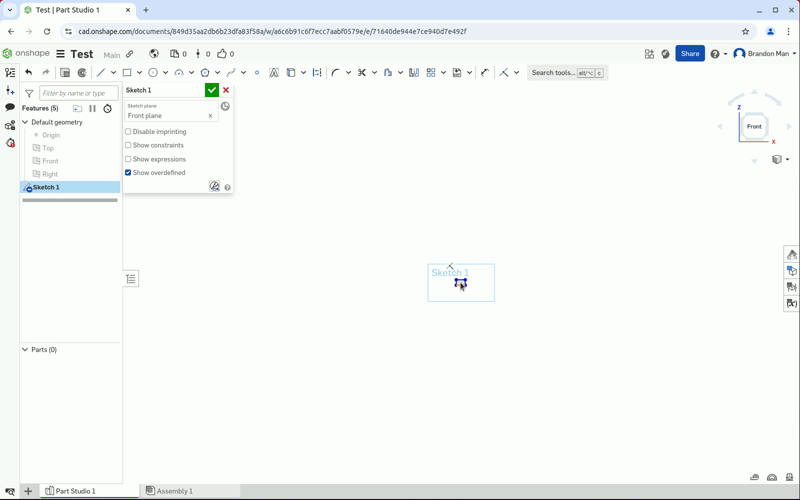
scroll(6)
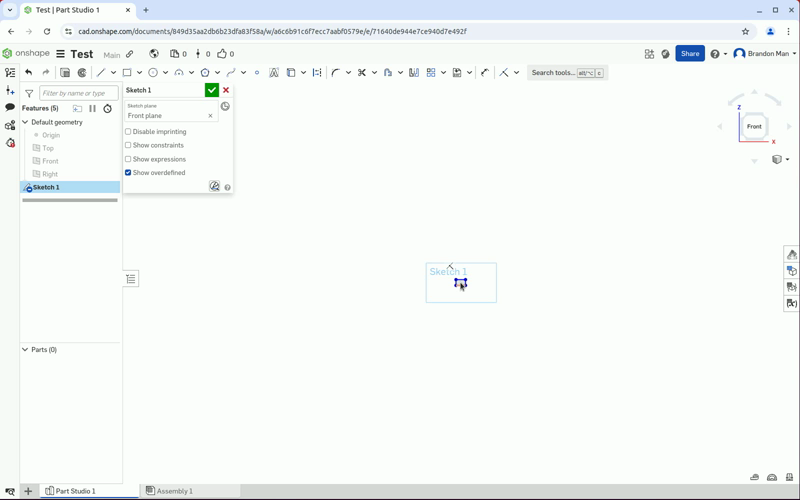
scroll(6)
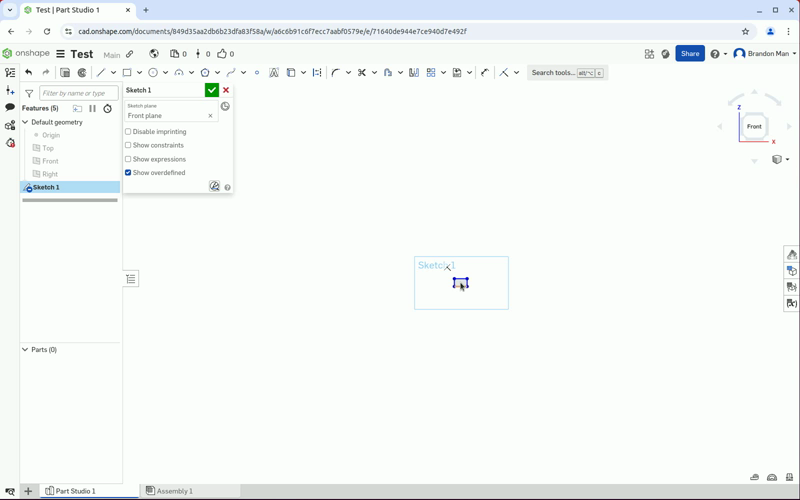
scroll(6)
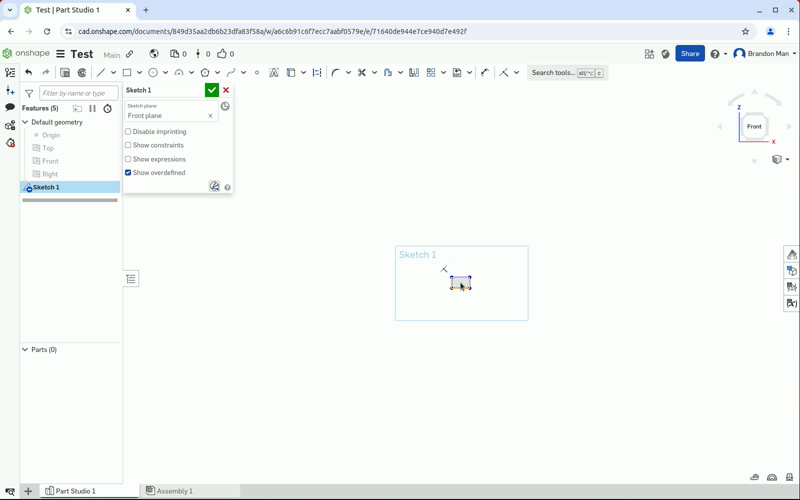
scroll(6)
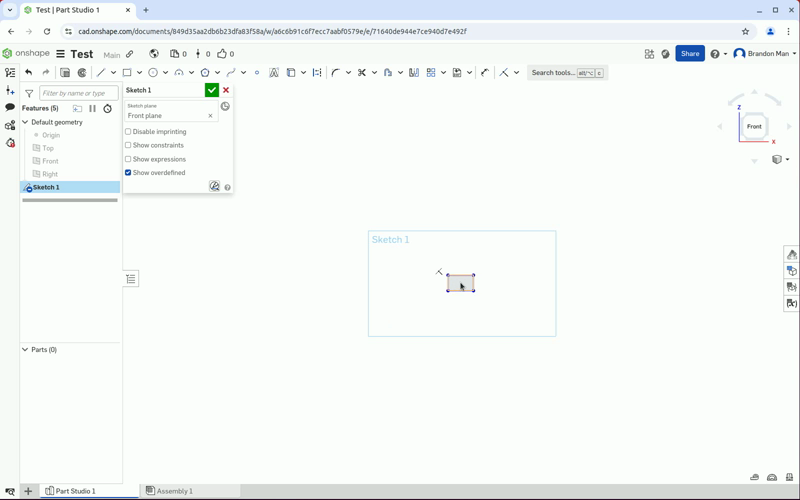
scroll(6)
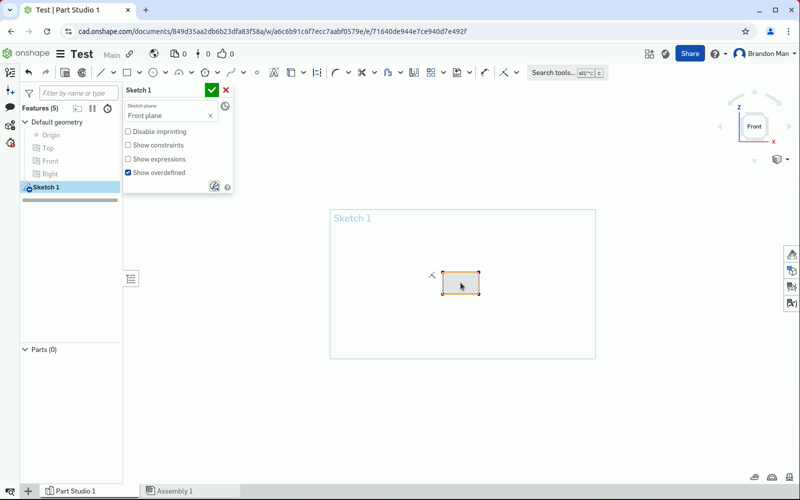
scroll(6)
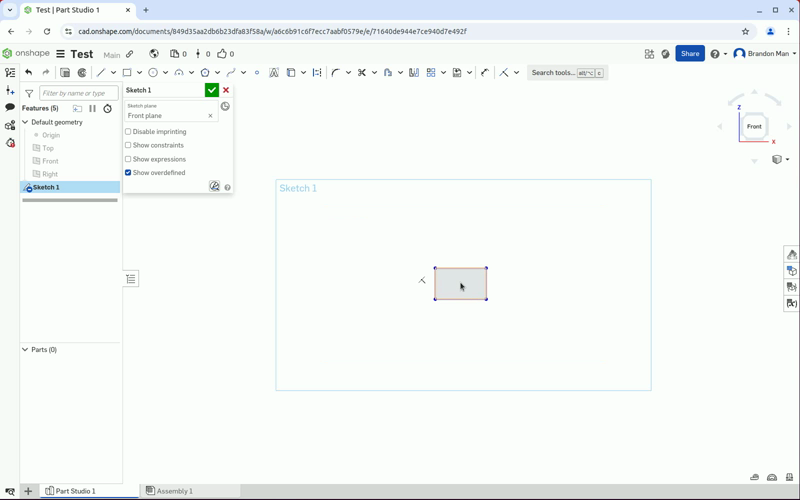
scroll(6)
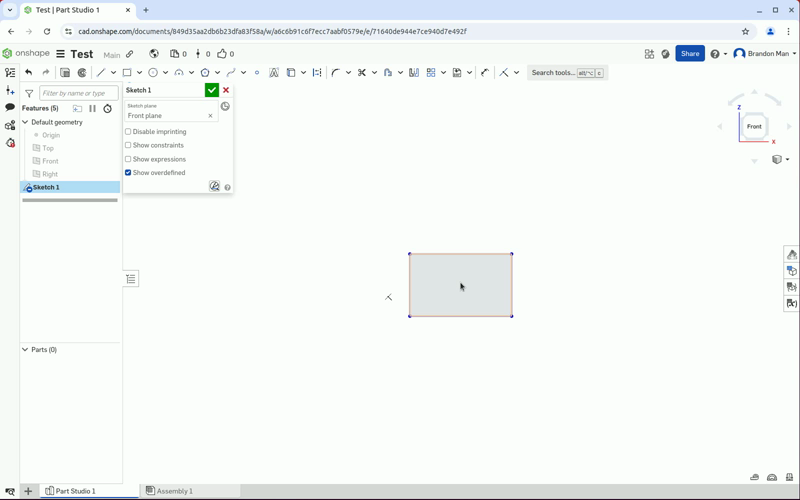
click(460, 282)
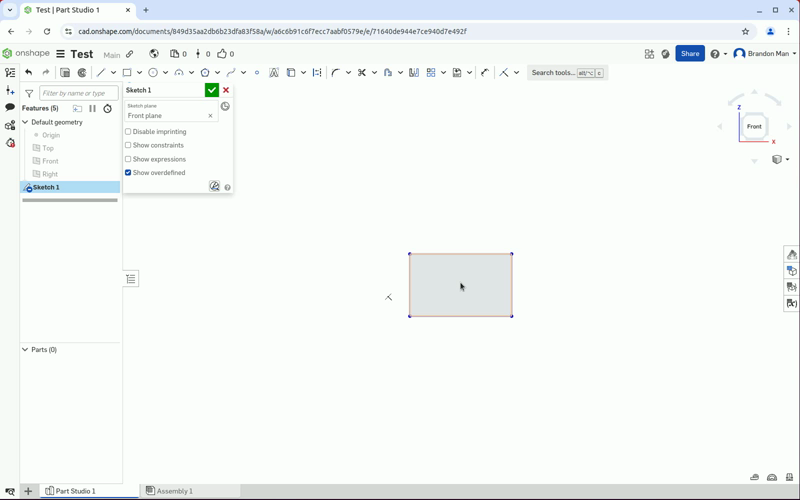
scroll(-6)
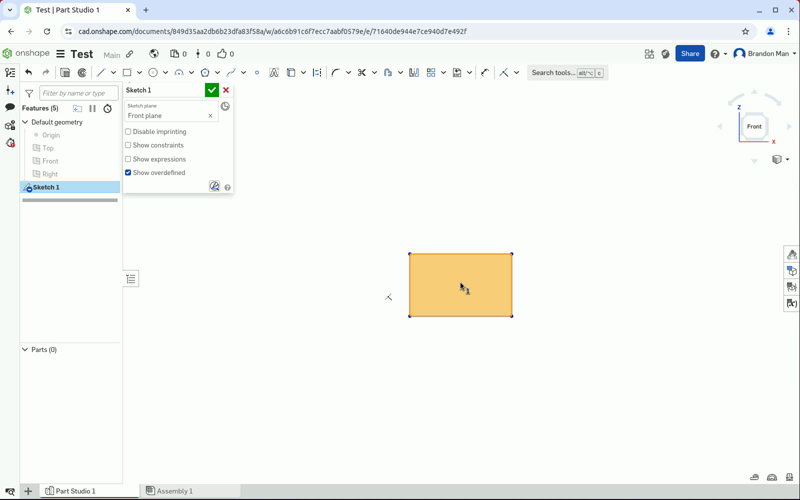
scroll(-6)
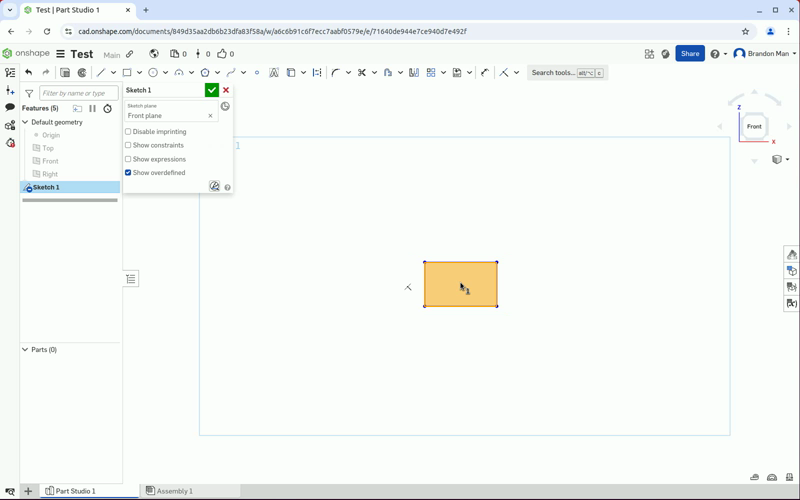
scroll(-6)
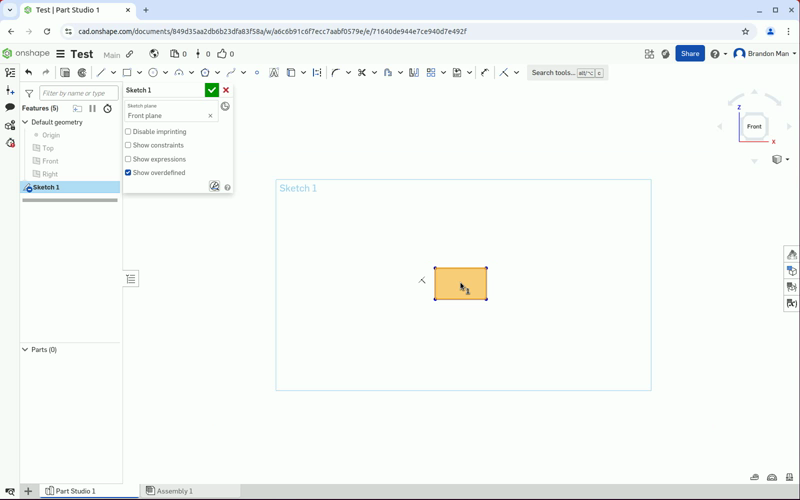
scroll(-6)
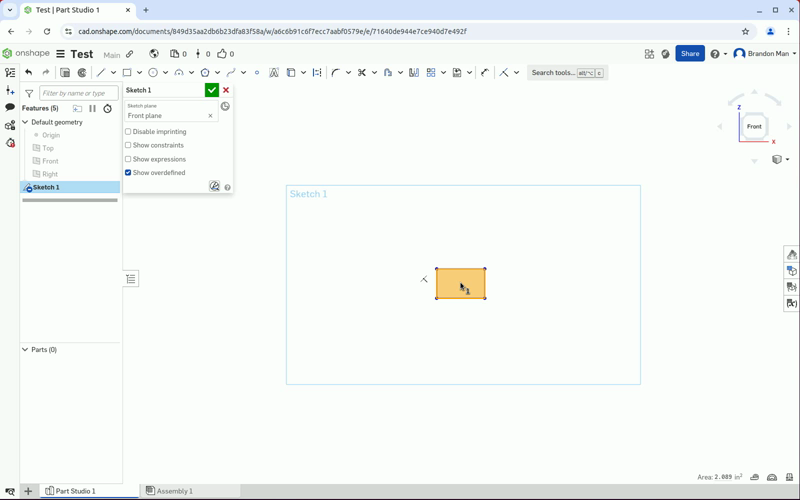
scroll(-6)
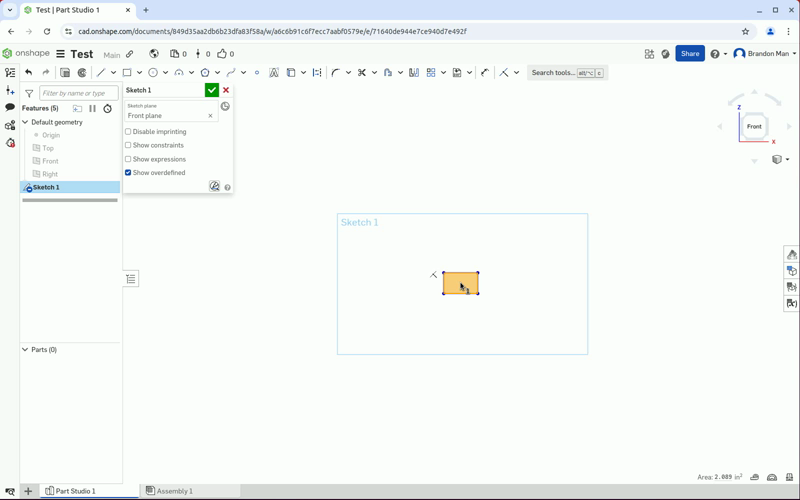
scroll(-6)
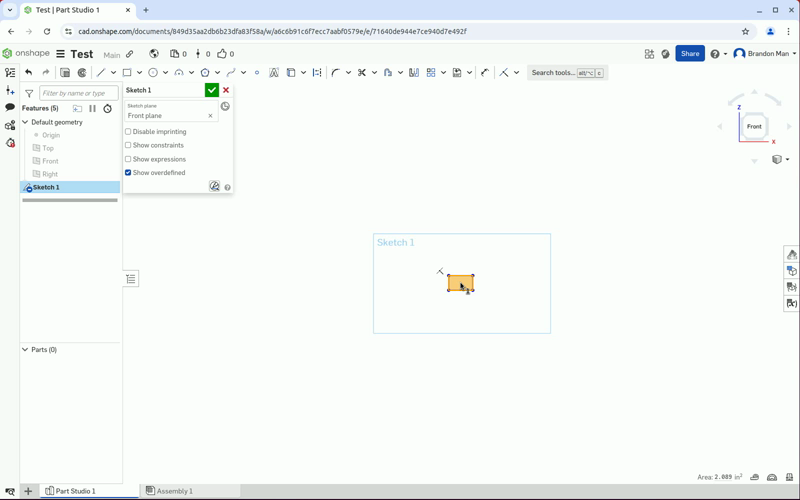
scroll(-6)
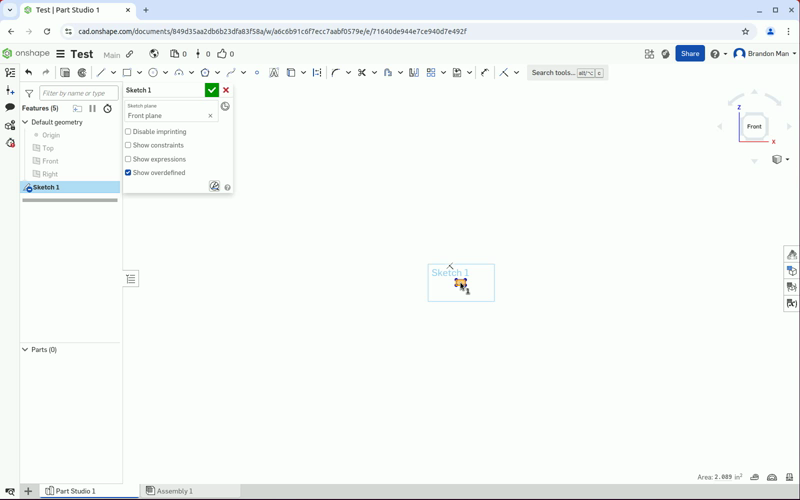
mouse_move(73, 352)
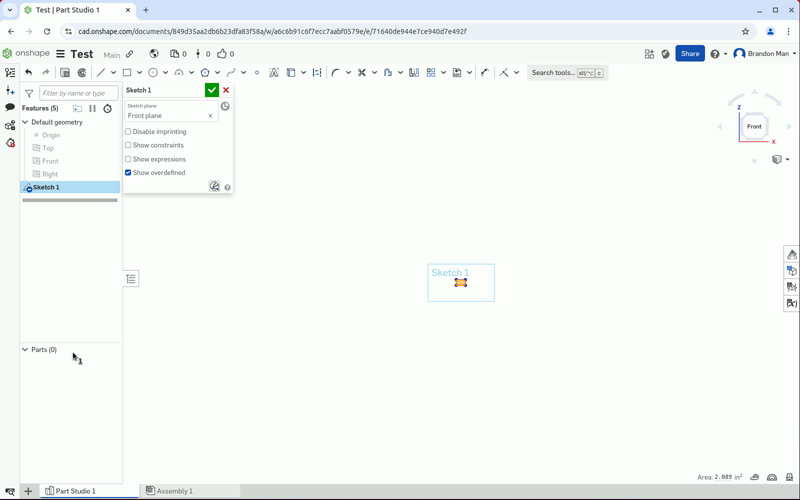
key(shift+y)
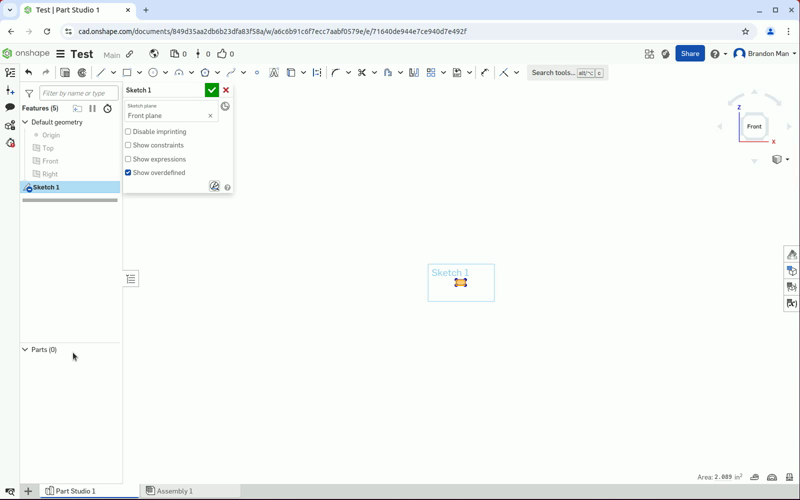
key(shift+e)
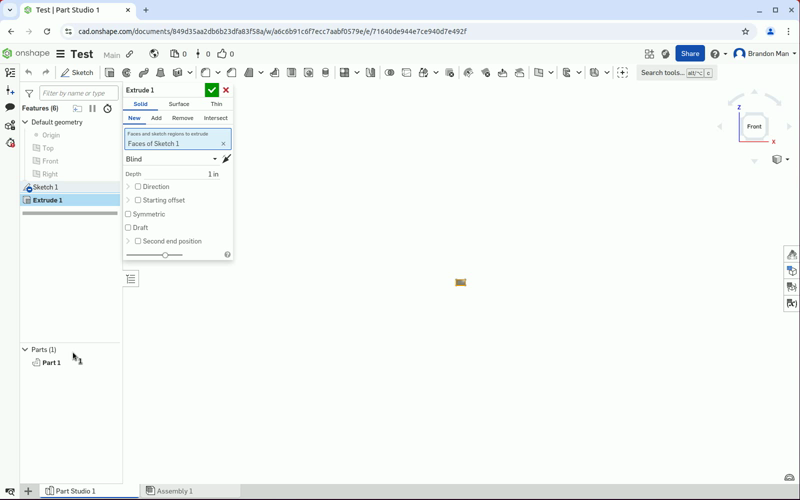
mouse_move(143, 106)
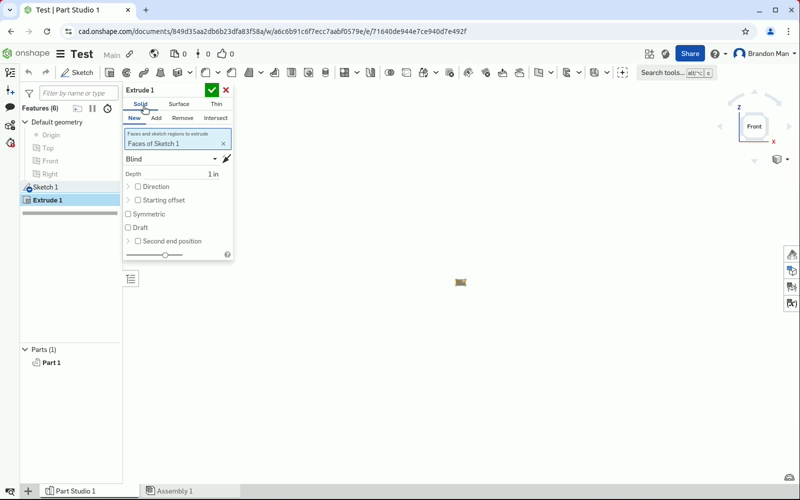
click(143, 106)
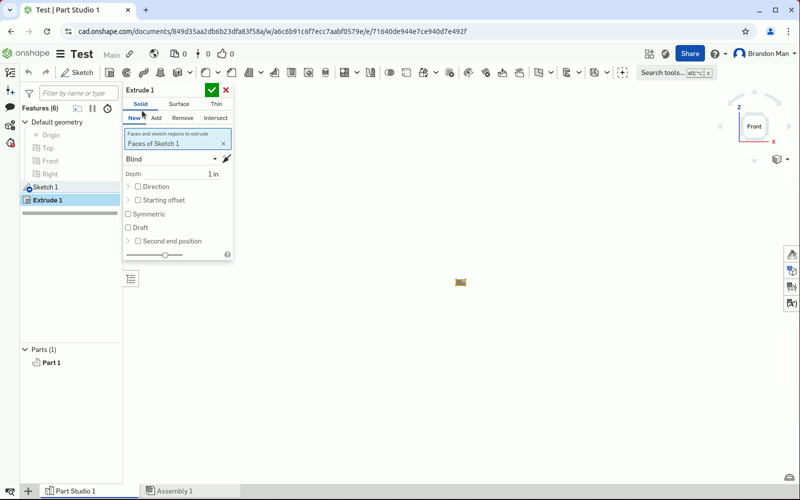
mouse_move(137, 120)
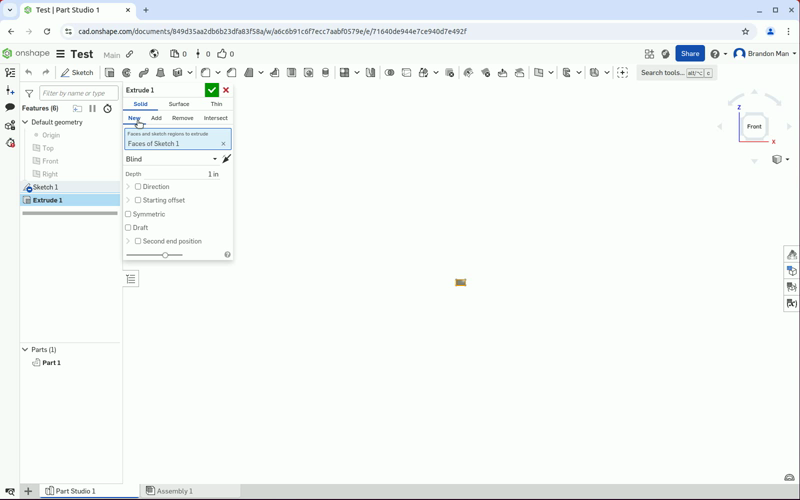
click(137, 120)
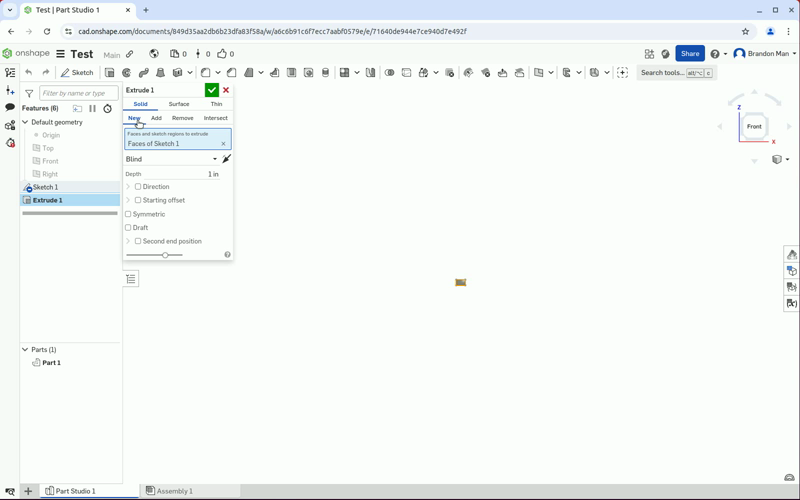
key(tab, 4)
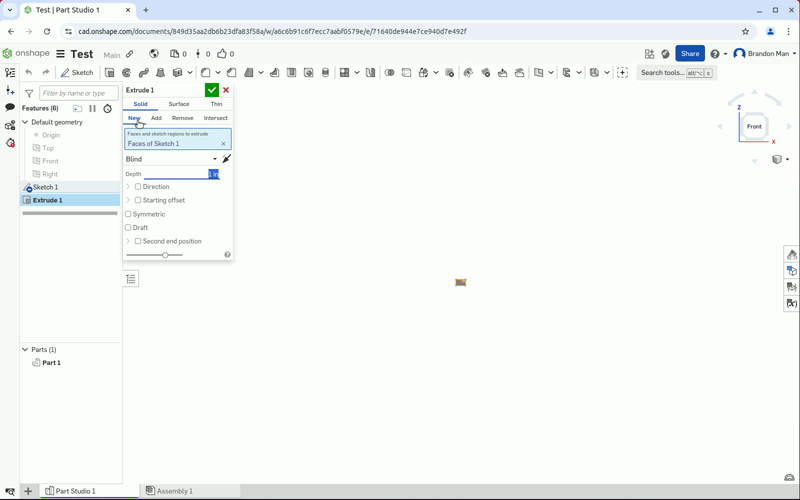
text(-20.22)
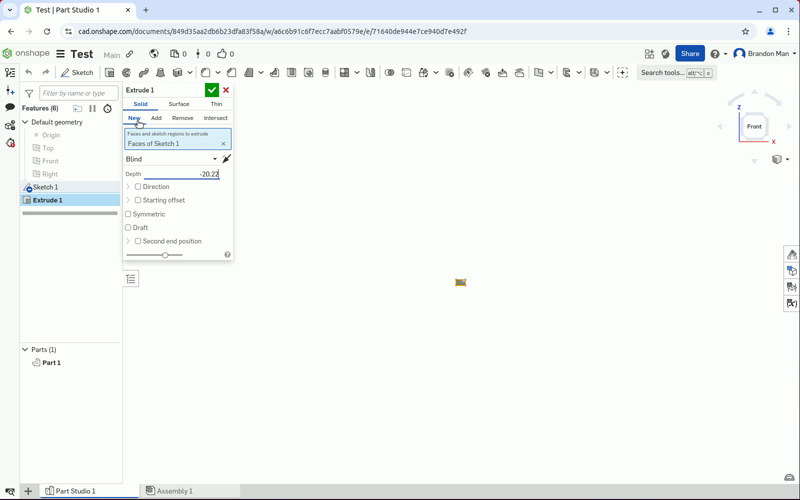
key(enter)
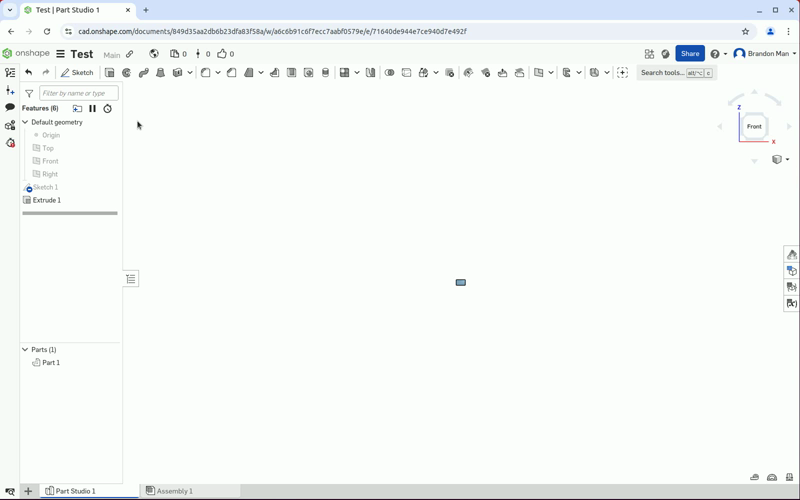
key(shift+h)
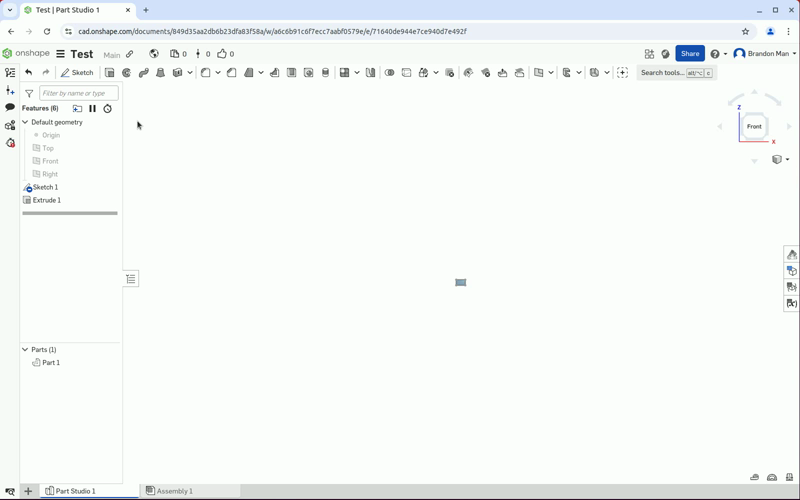
key(shift+h)
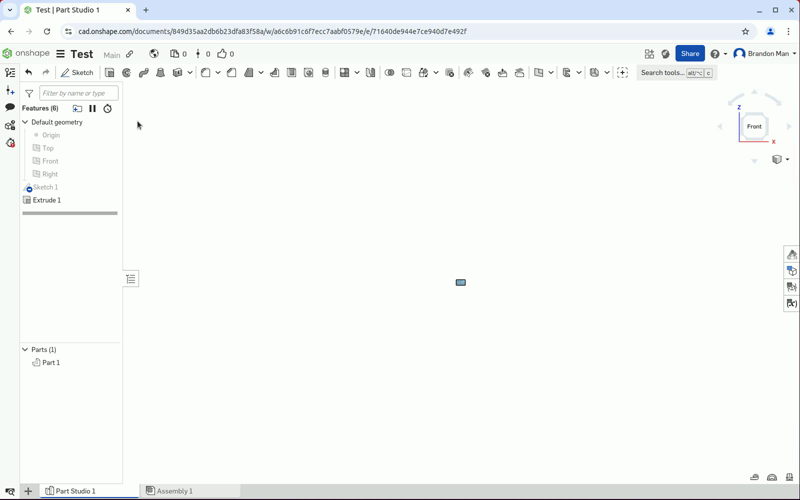
mouse_move(73, 189)
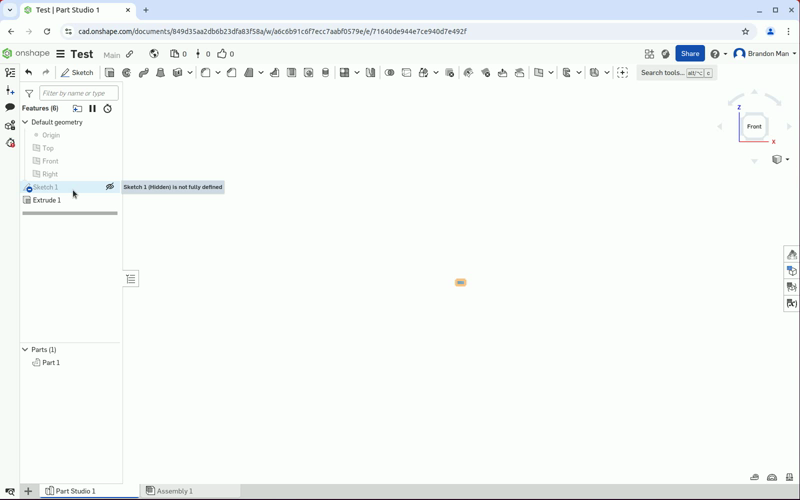
click(73, 189)
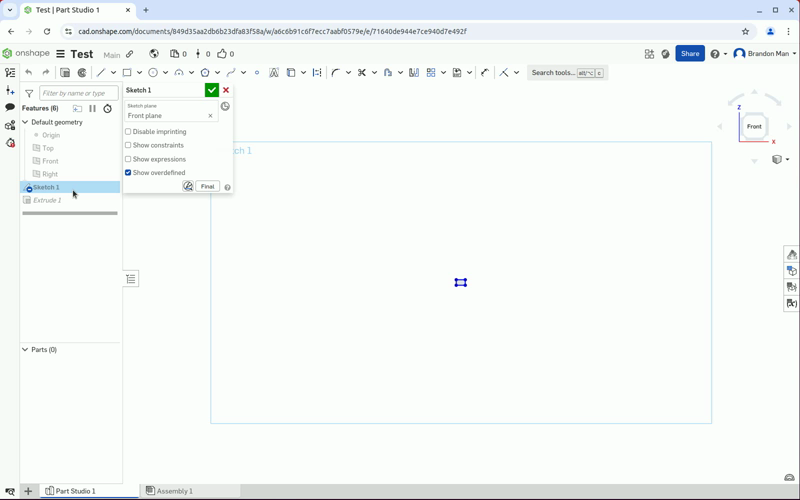
mouse_move(229, 92)
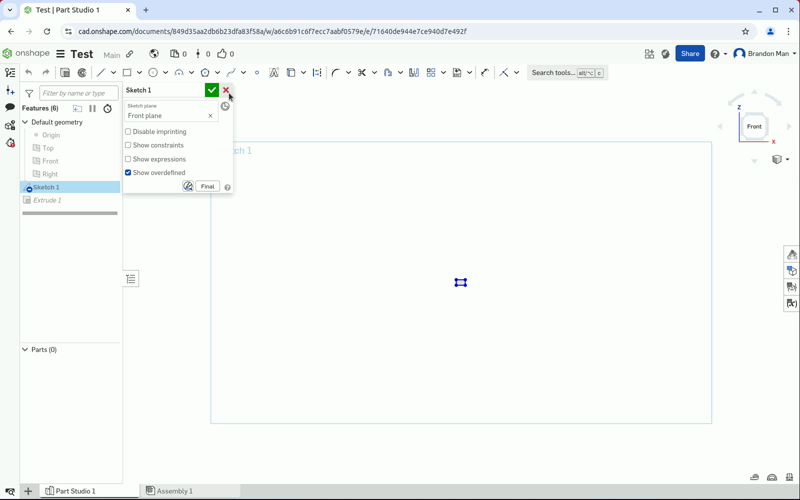
click(229, 92)
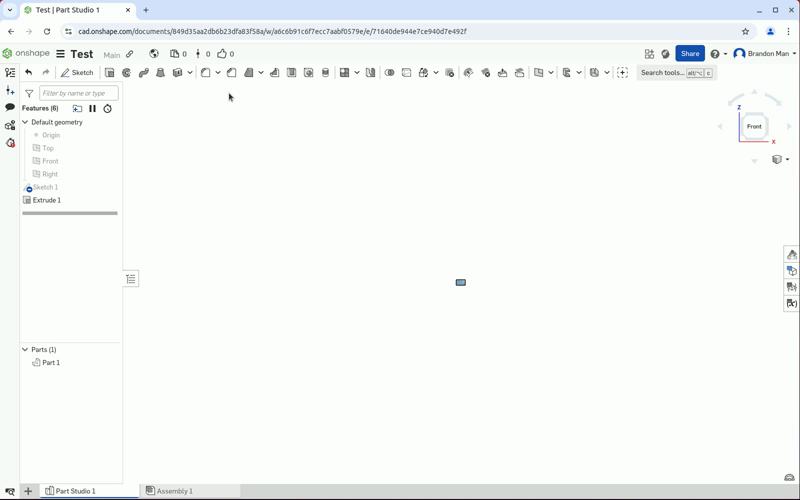
mouse_move(73, 352)
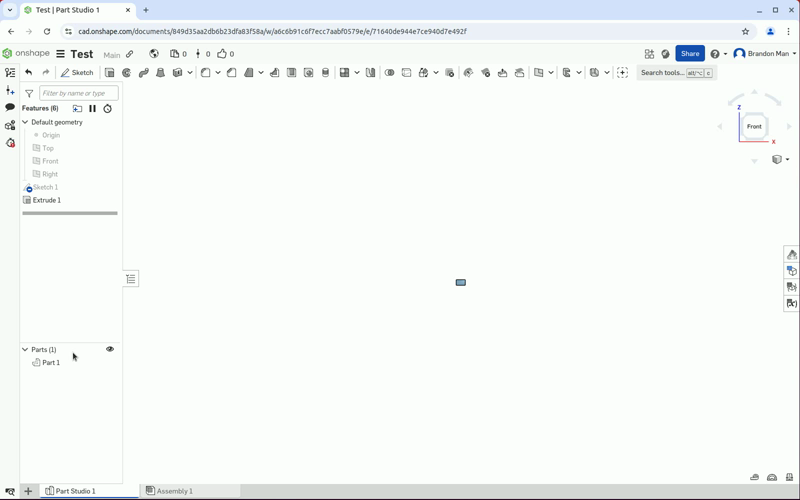
key(y)
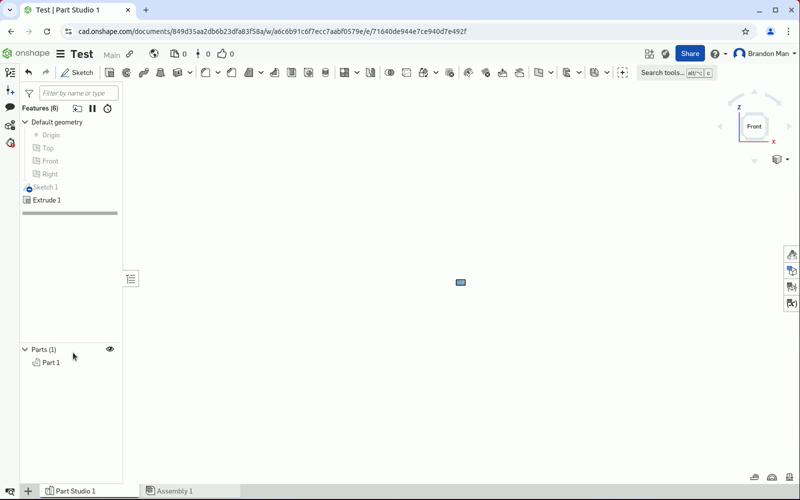
key(shift+p)
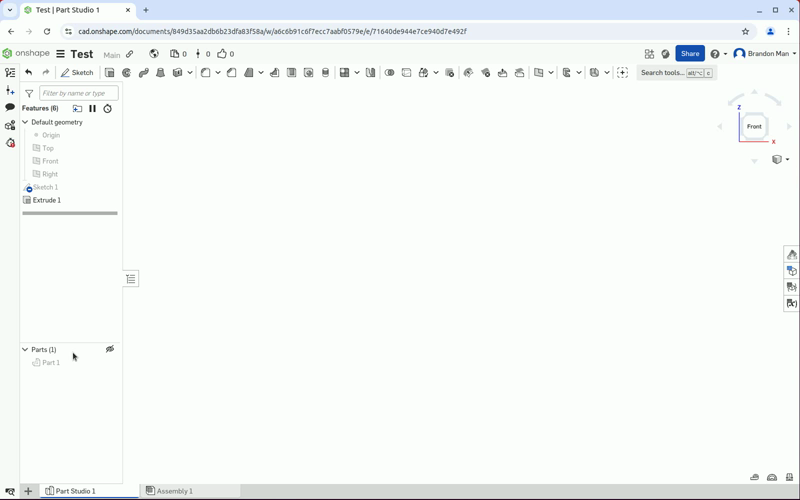
key(space)
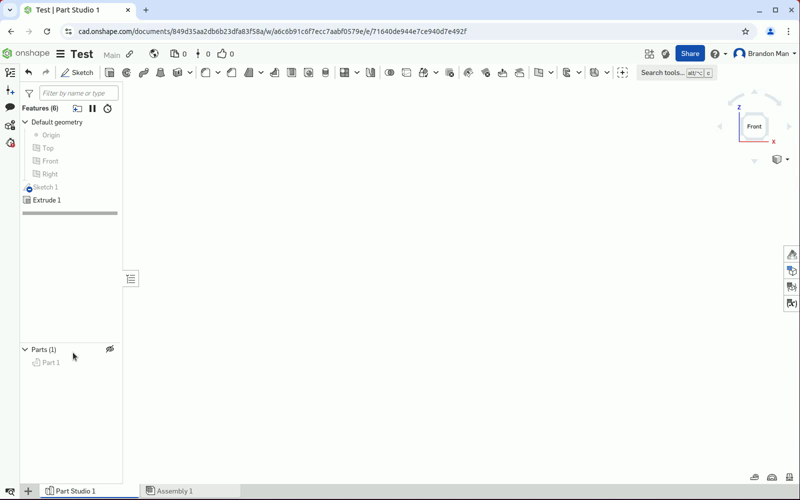
key_down(shift)
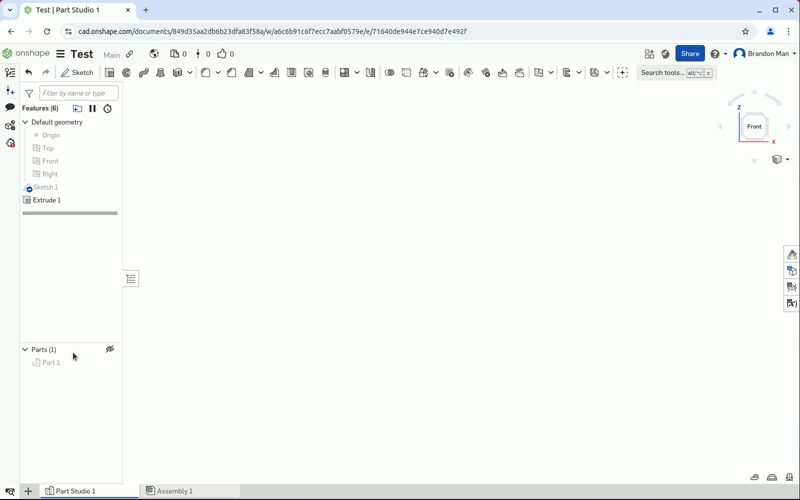
key(down)
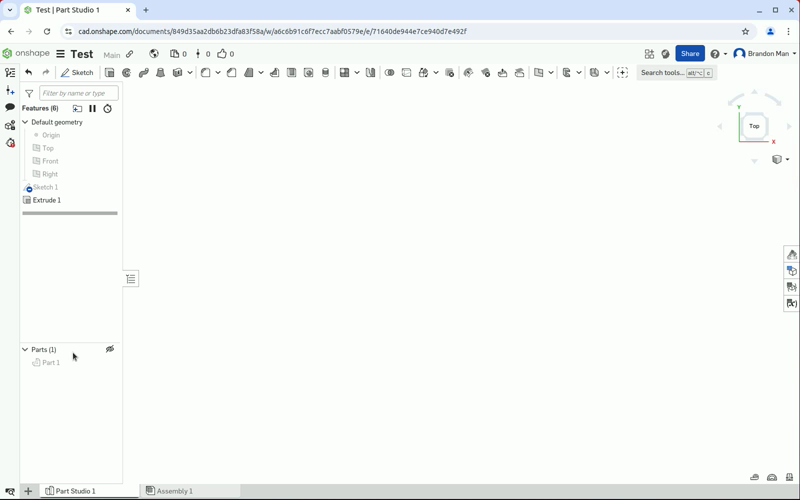
key_up(shift)
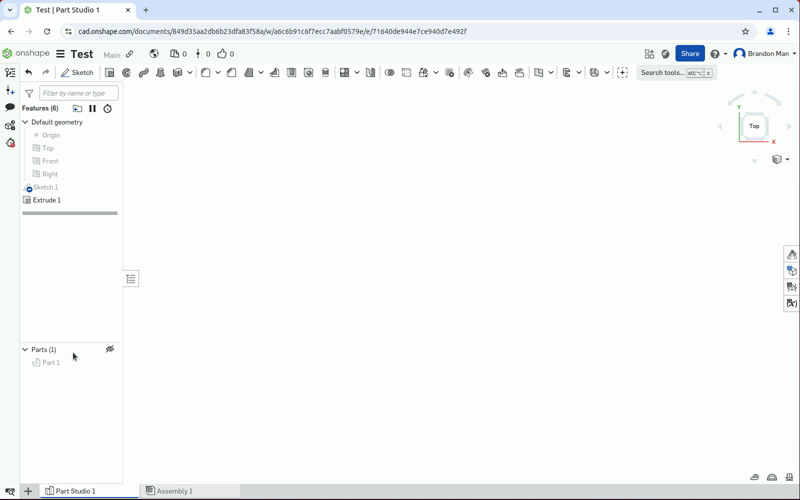
mouse_move(73, 352)
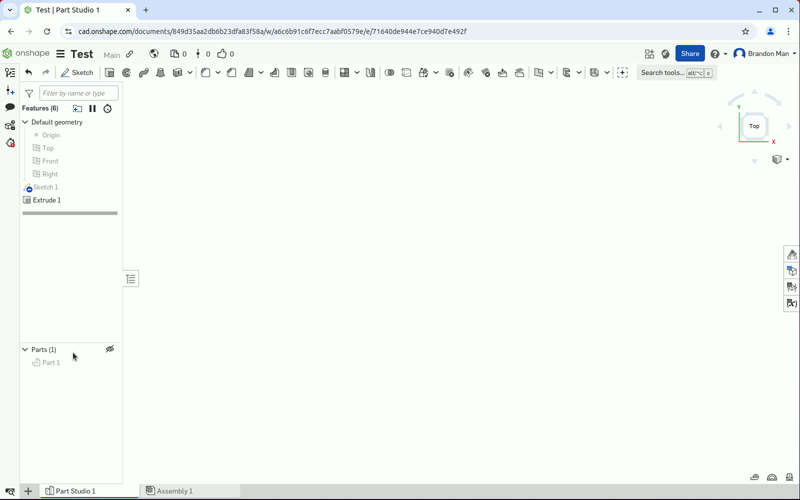
key(shift+y)
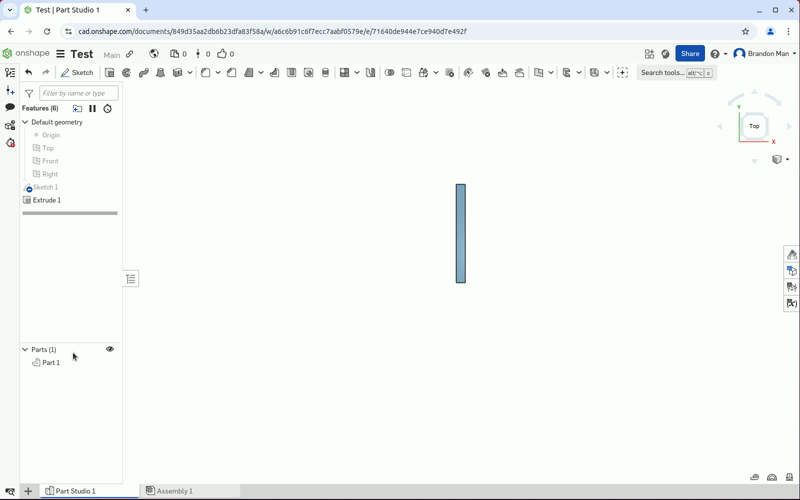
mouse_move(541, 75)
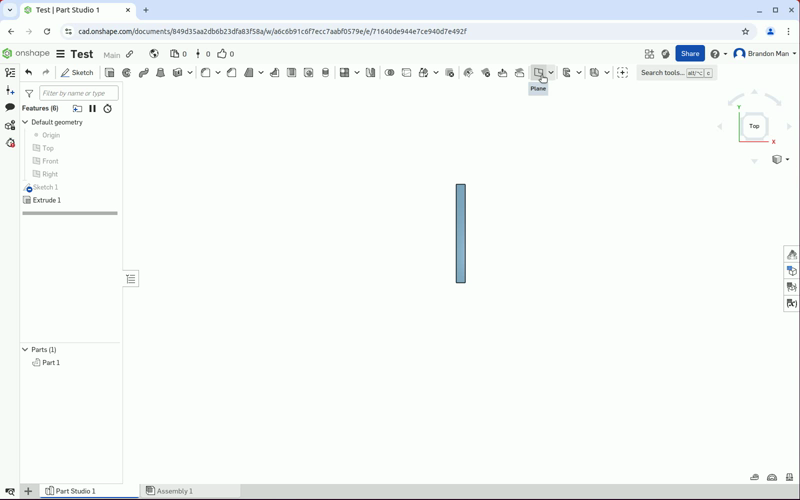
click(541, 75)
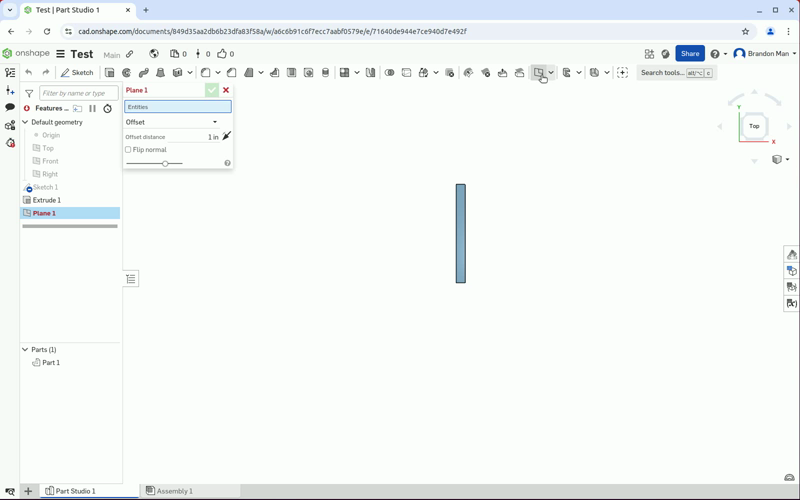
mouse_move(73, 150)
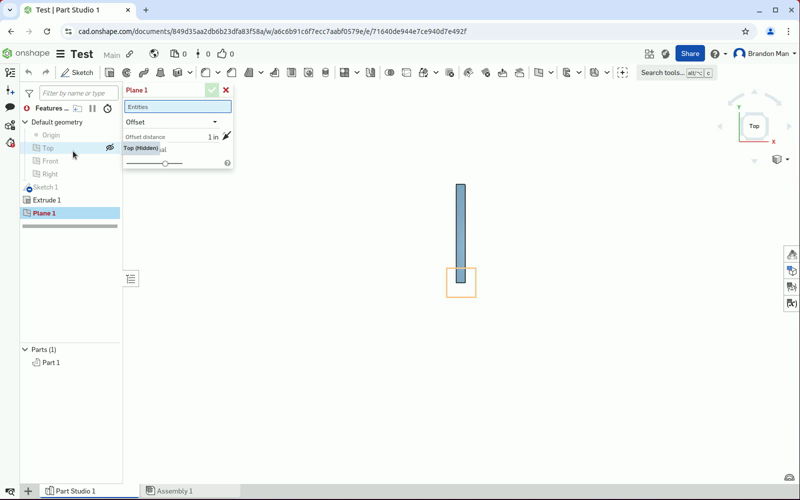
click(73, 150)
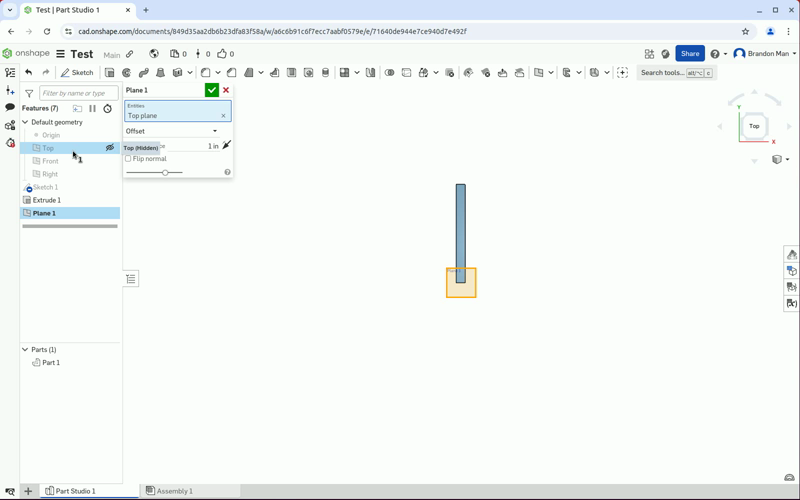
key(tab, 2)
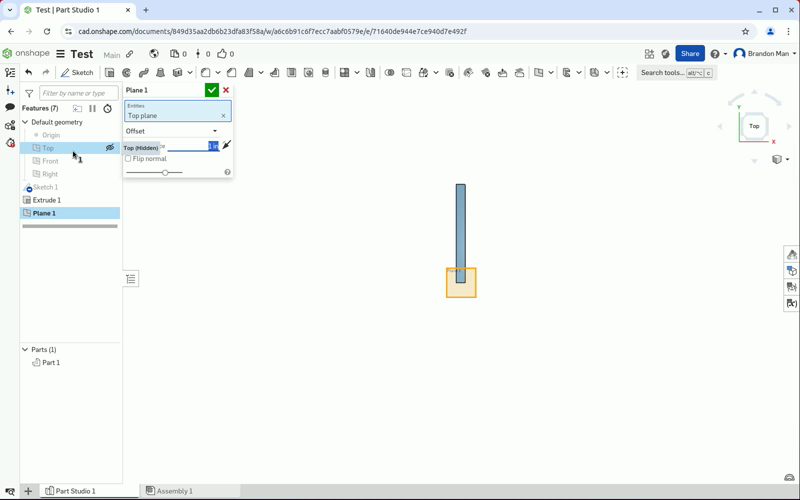
text(0.493)
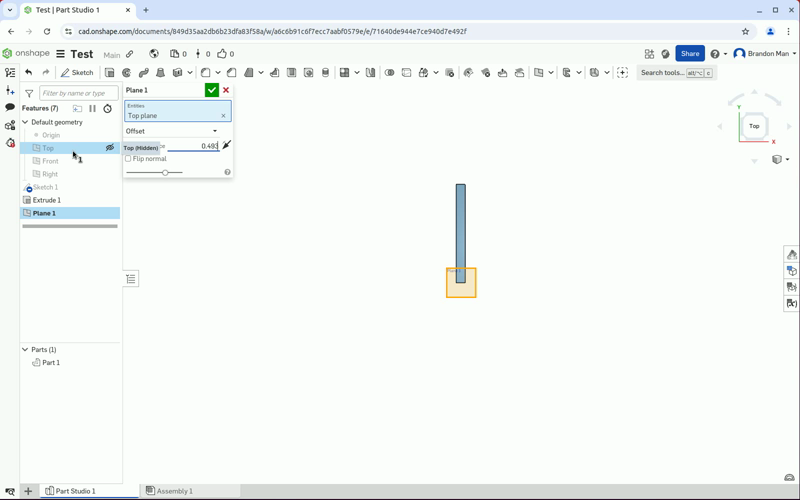
key(enter, 2)
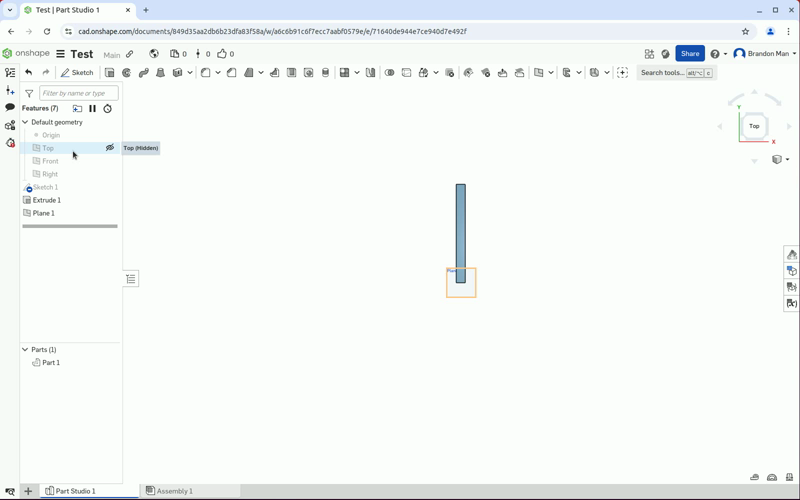
key(shift+s)
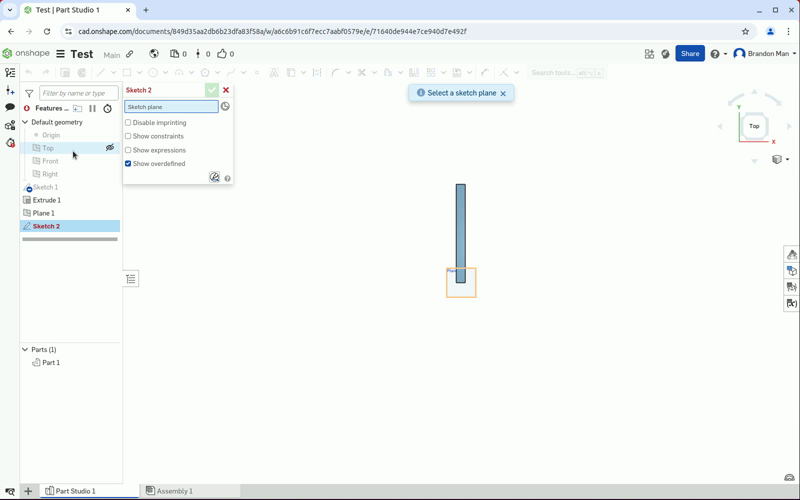
mouse_move(73, 215)
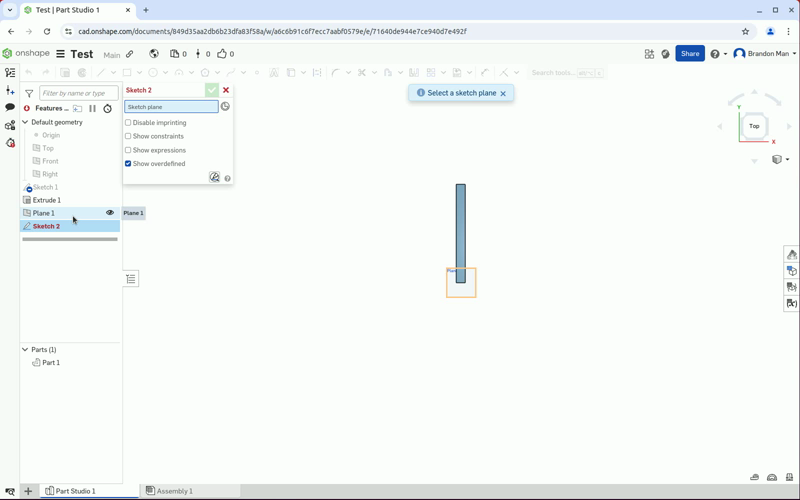
click(73, 215)
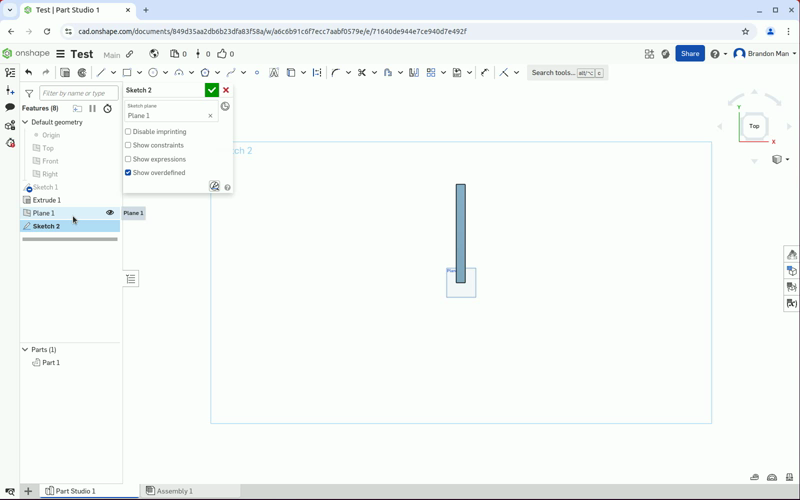
mouse_move(73, 352)
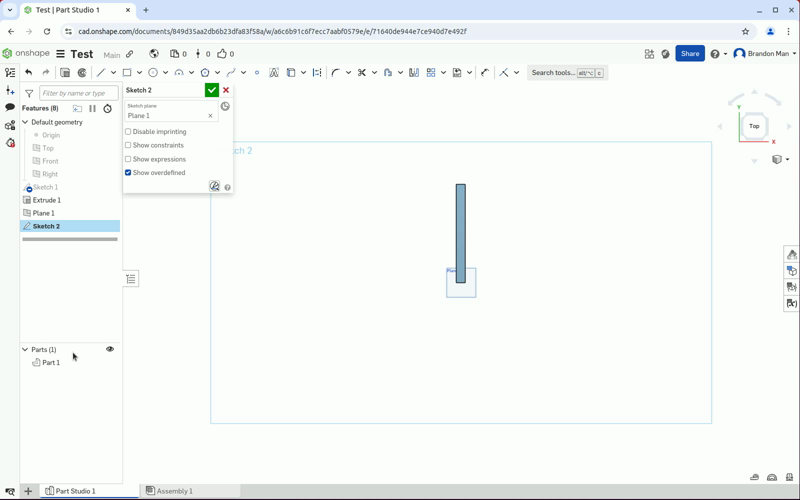
key(y)
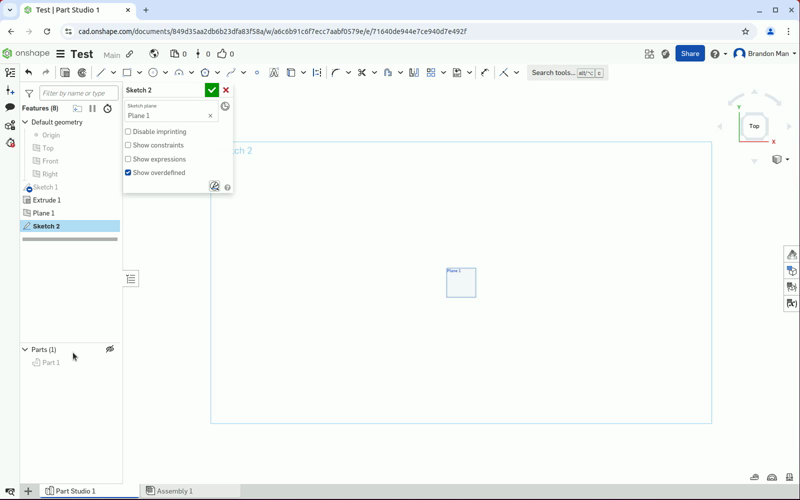
key(l)
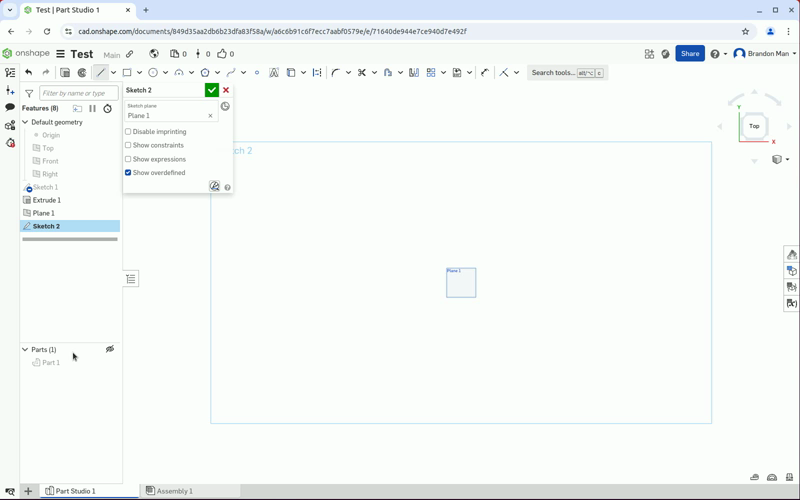
key_down(shift)
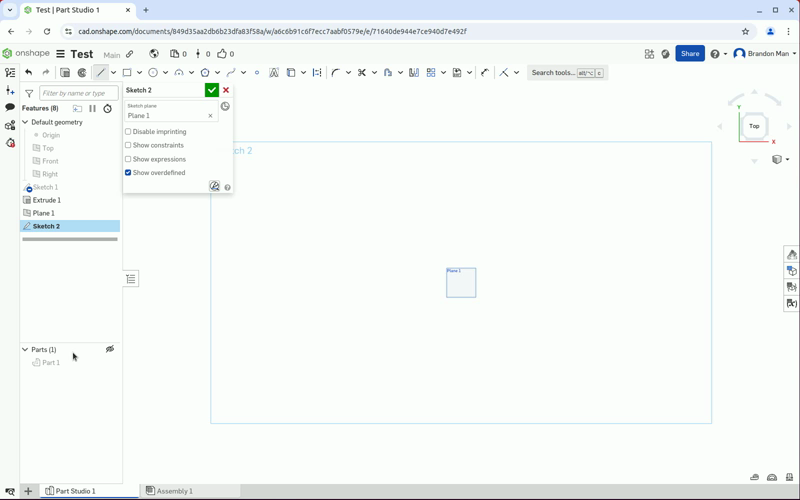
mouse_move(458, 278)
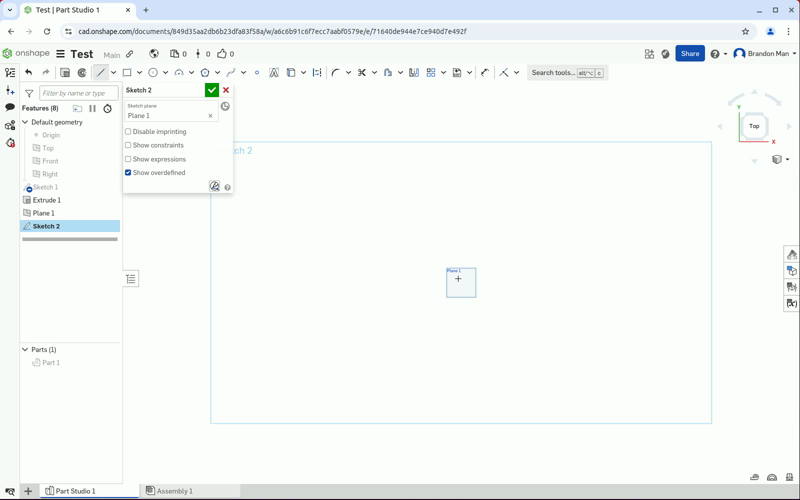
click(458, 278)
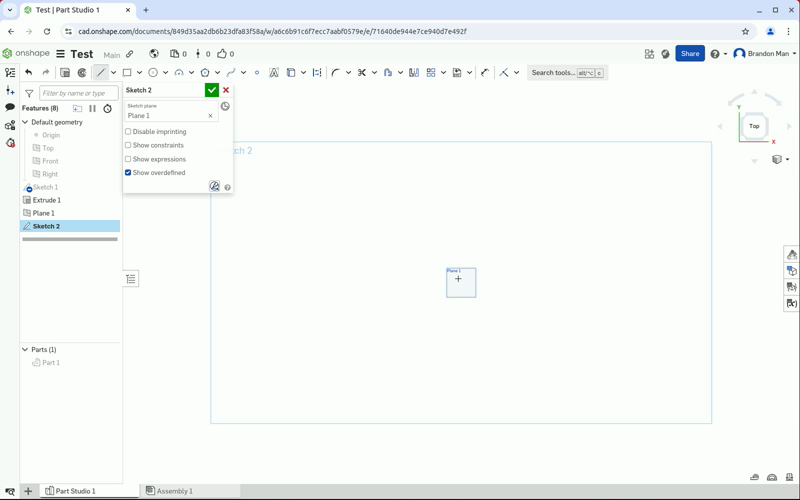
key_up(shift)
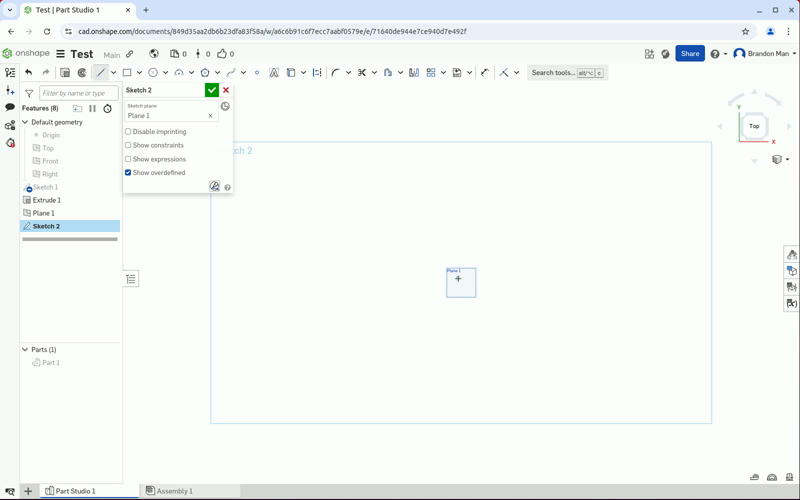
key_down(shift)
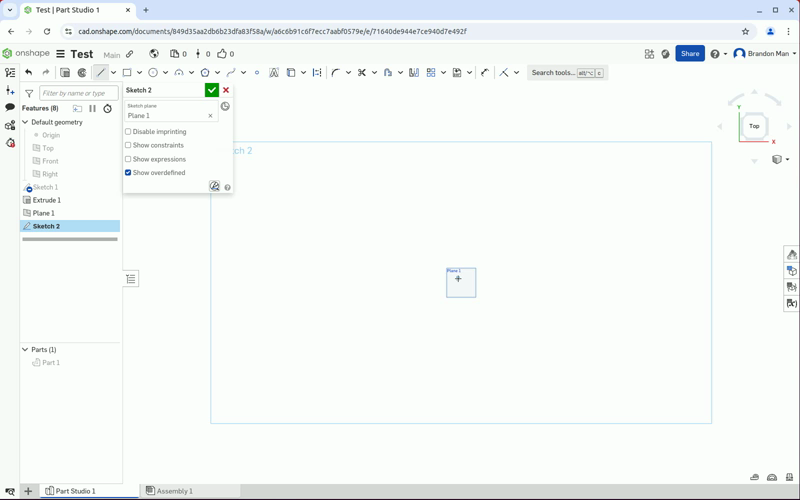
mouse_move(488, 278)
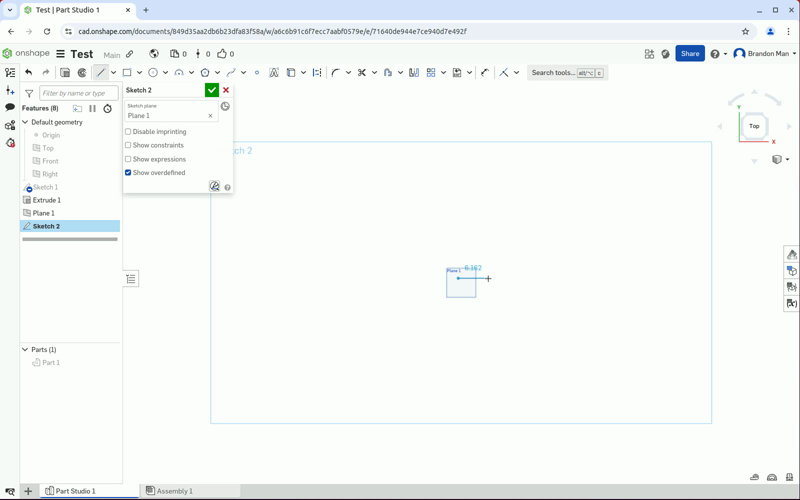
mouse_move(462, 278)
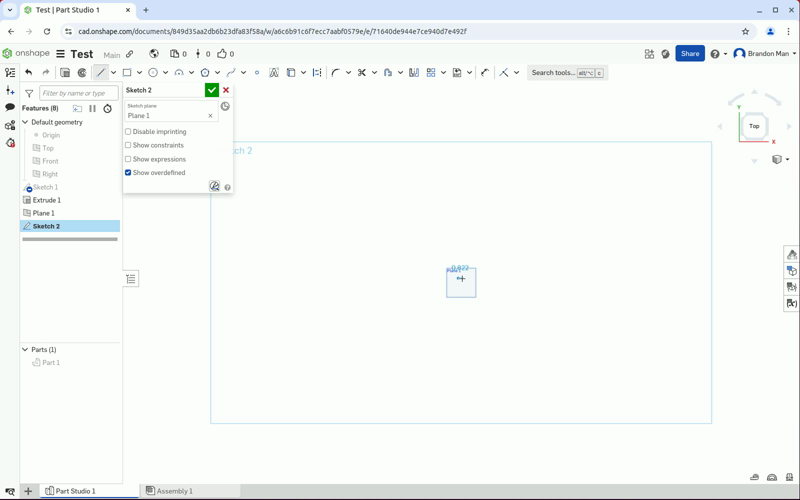
scroll(6)
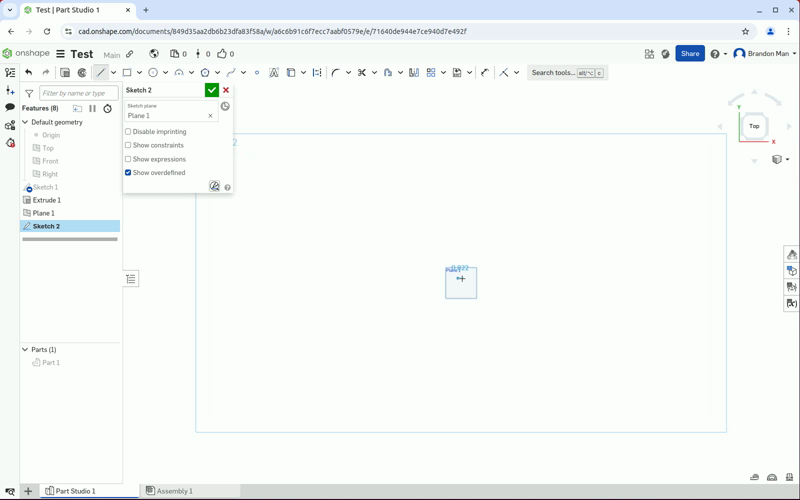
scroll(6)
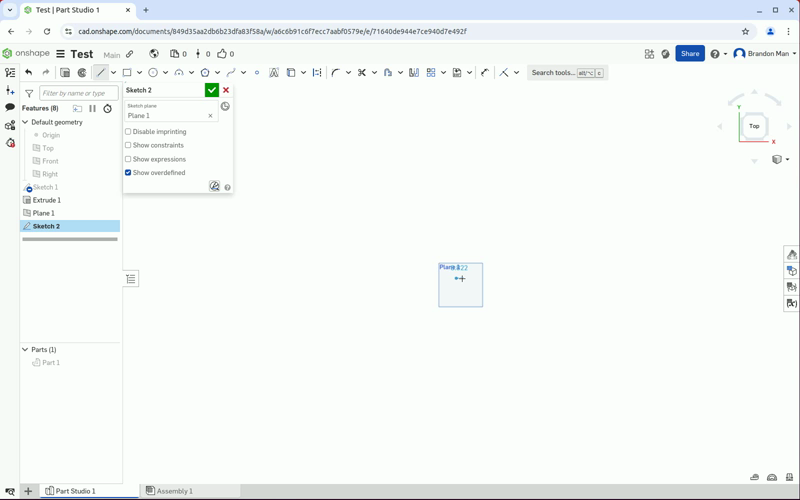
scroll(6)
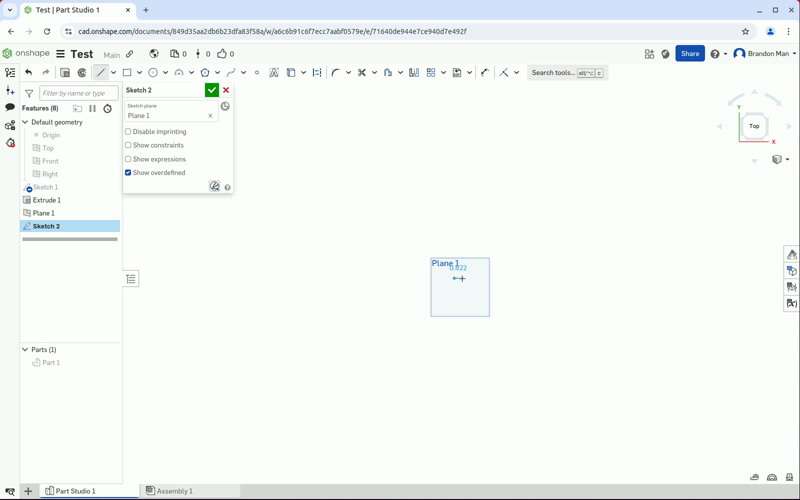
scroll(6)
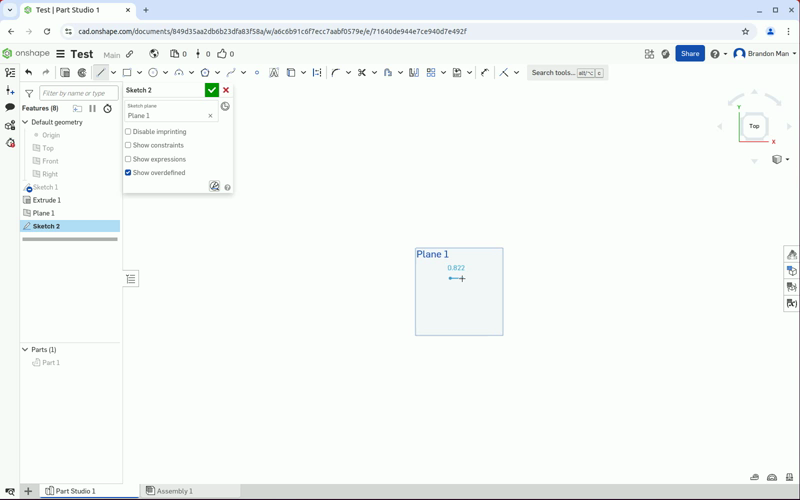
scroll(6)
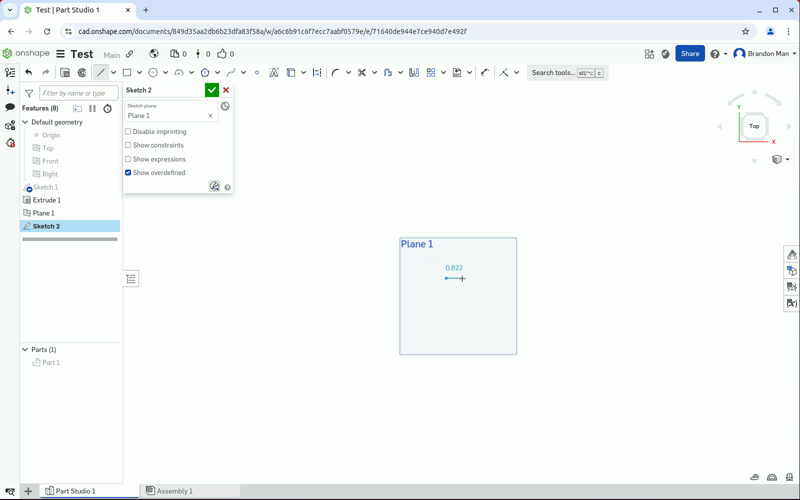
scroll(6)
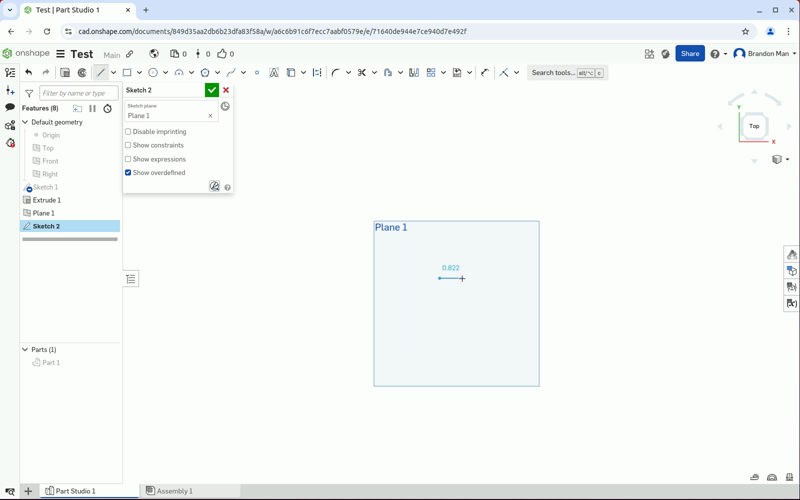
scroll(6)
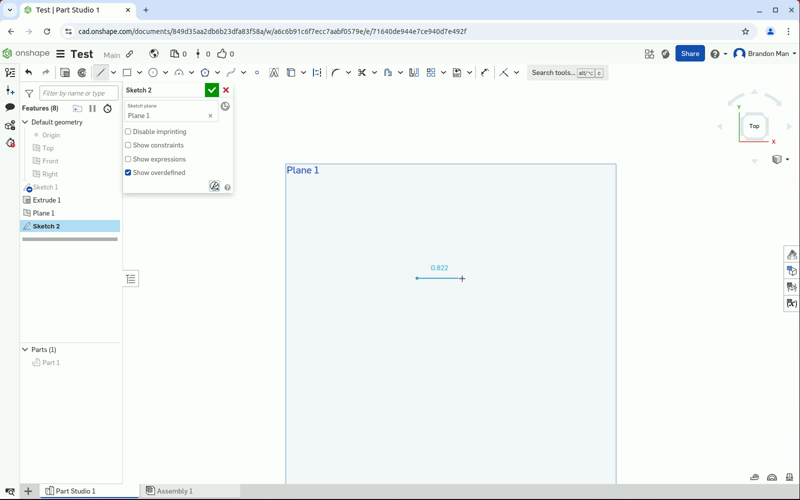
click(462, 278)
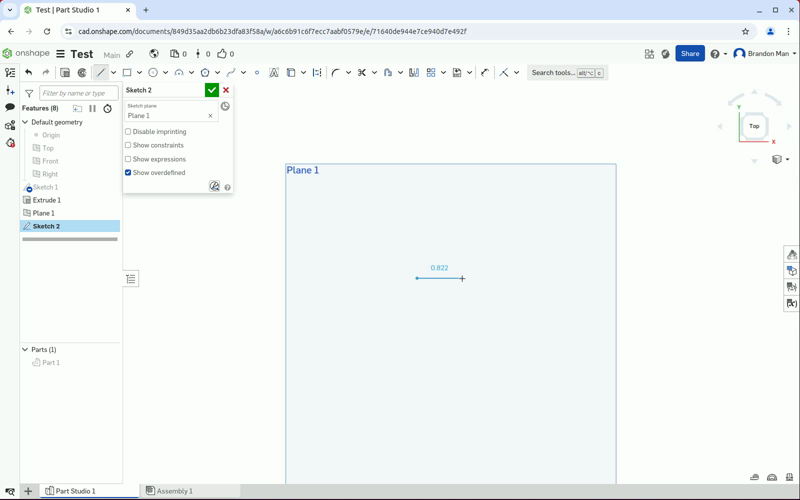
scroll(-6)
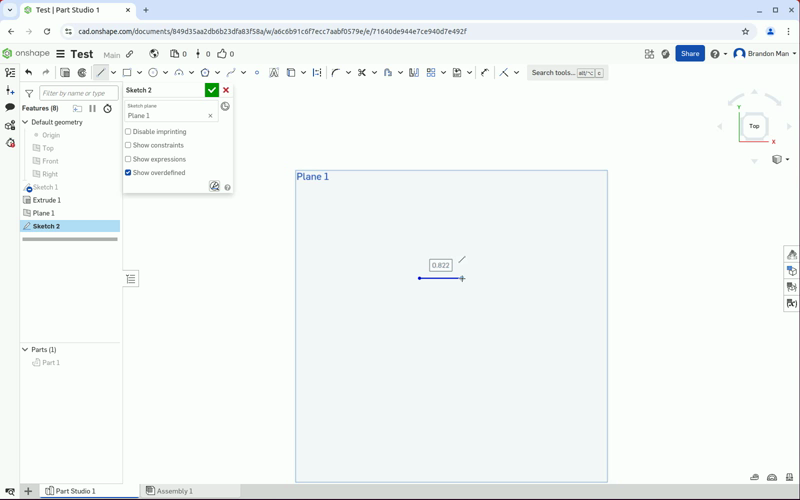
scroll(-6)
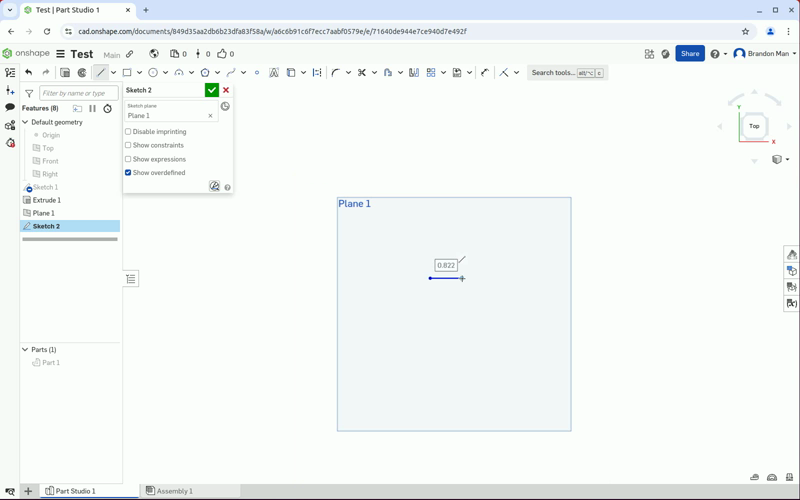
scroll(-6)
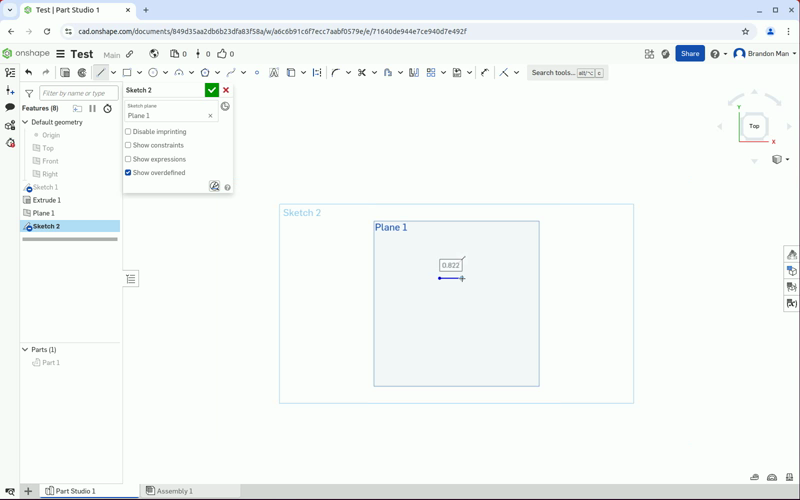
scroll(-6)
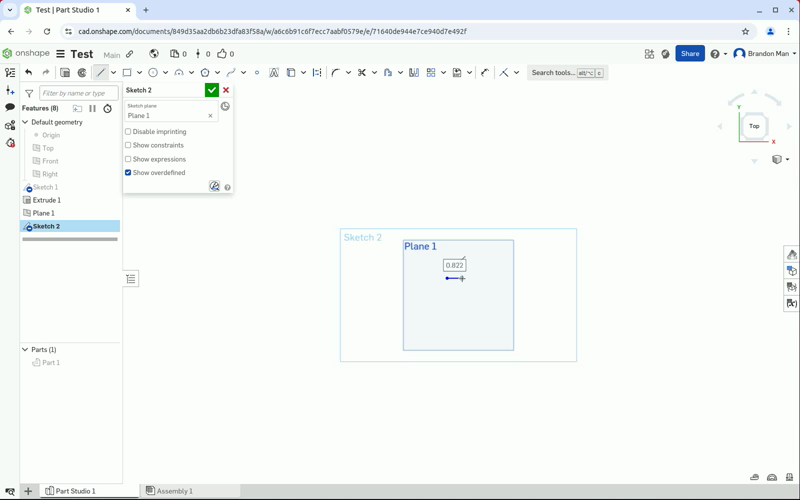
scroll(-6)
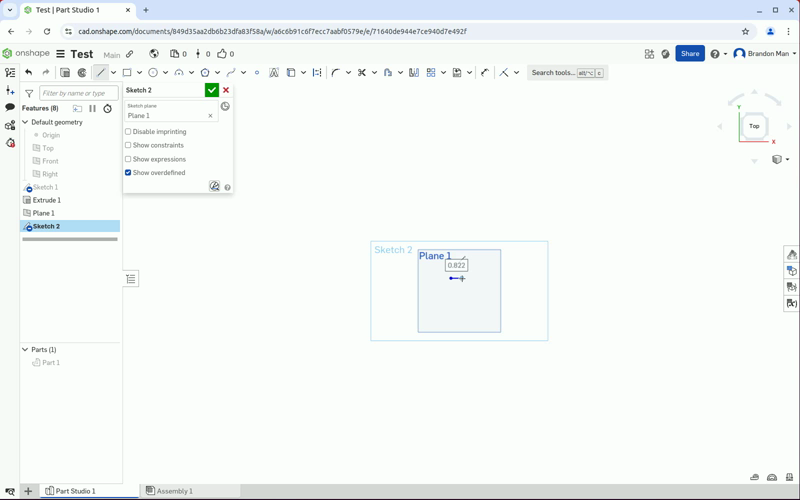
scroll(-6)
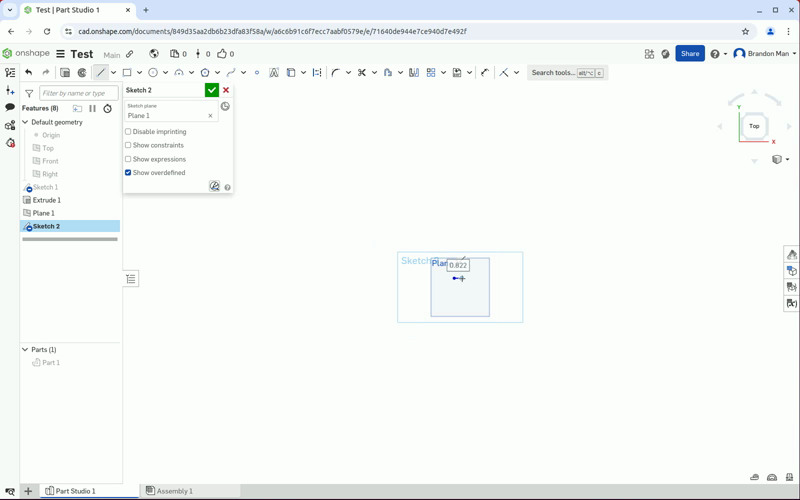
scroll(-6)
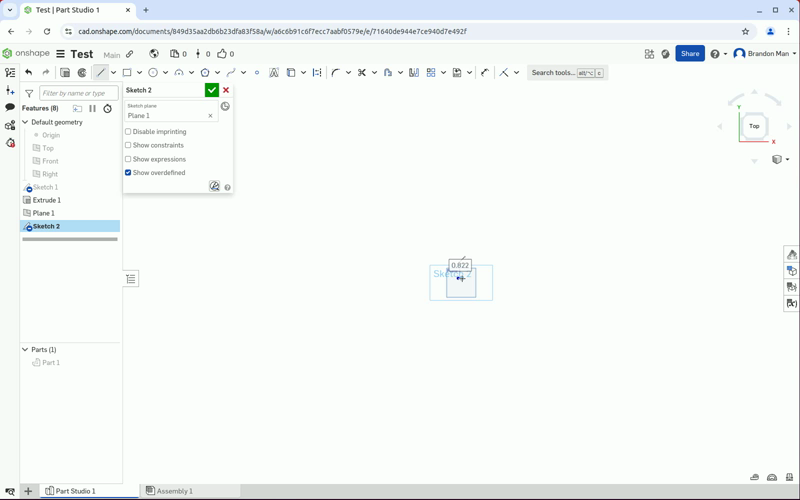
key_up(shift)
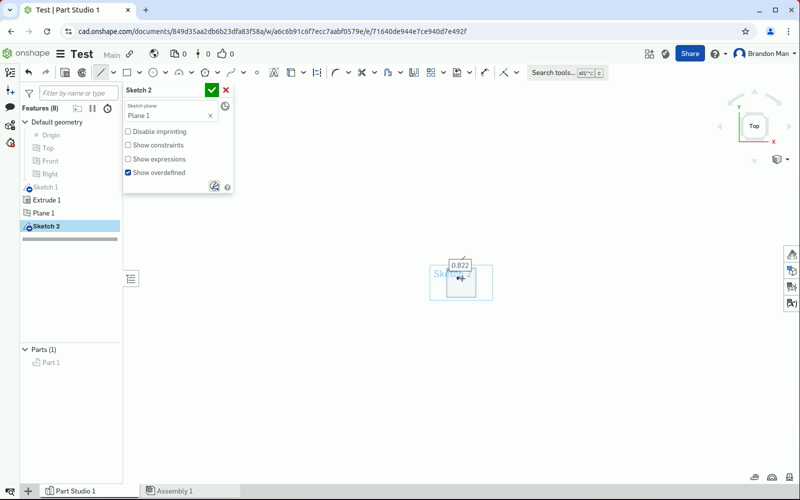
key_down(shift)
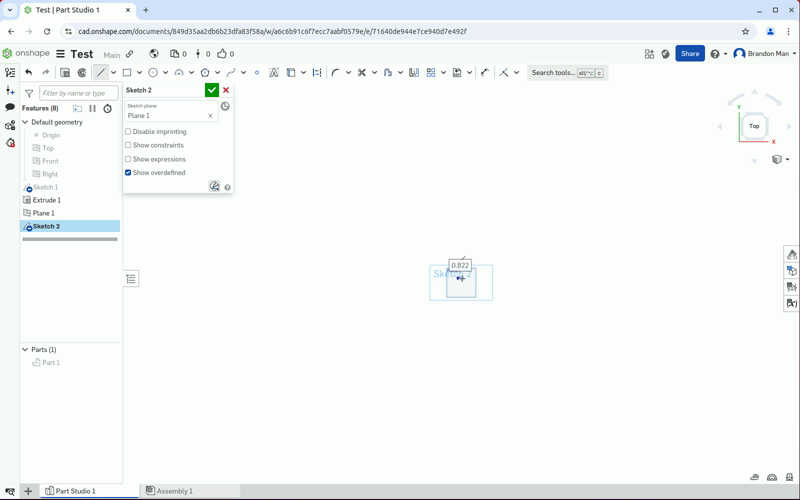
mouse_move(462, 184)
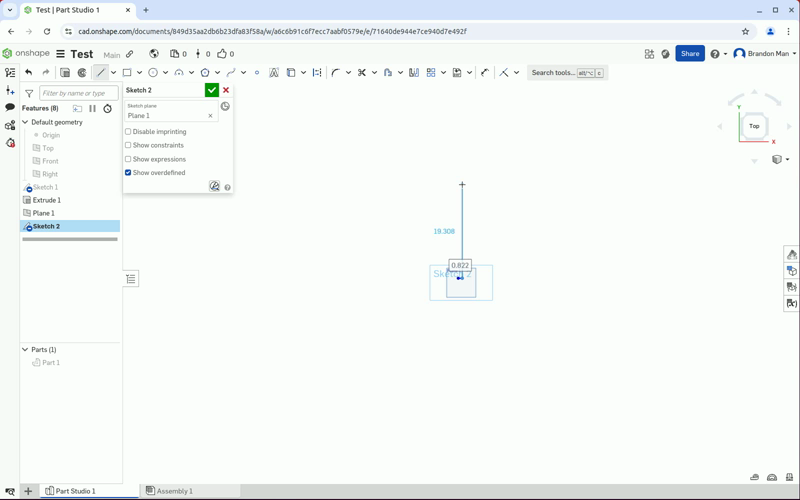
click(462, 184)
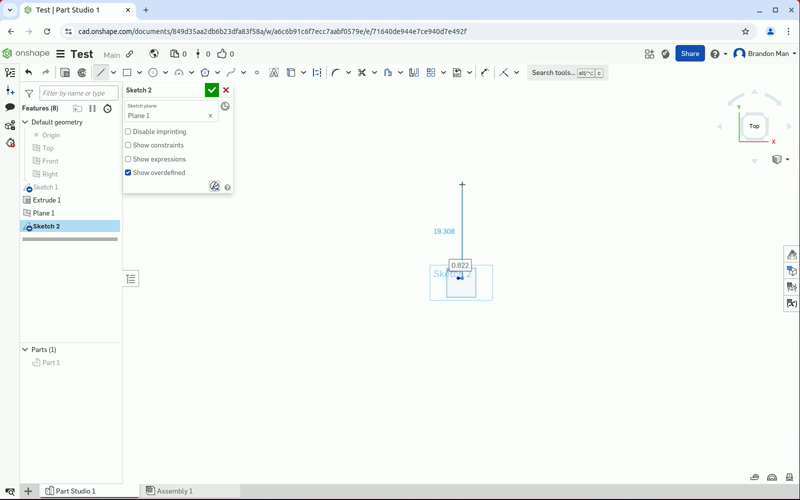
key_up(shift)
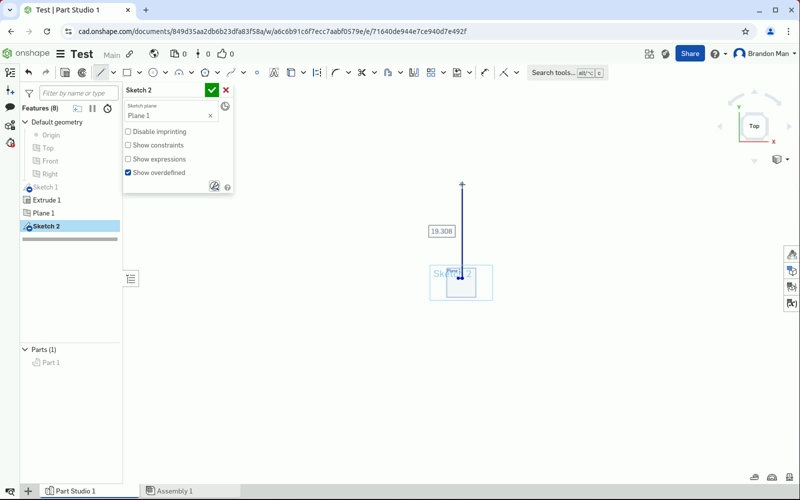
key_down(shift)
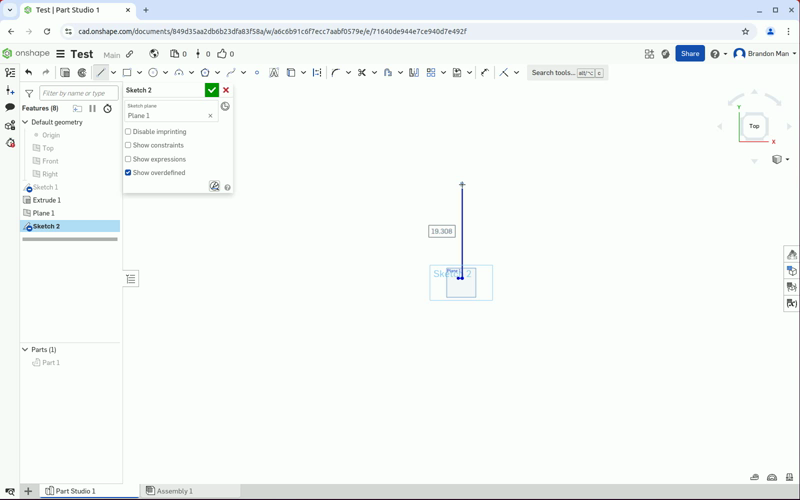
mouse_move(492, 184)
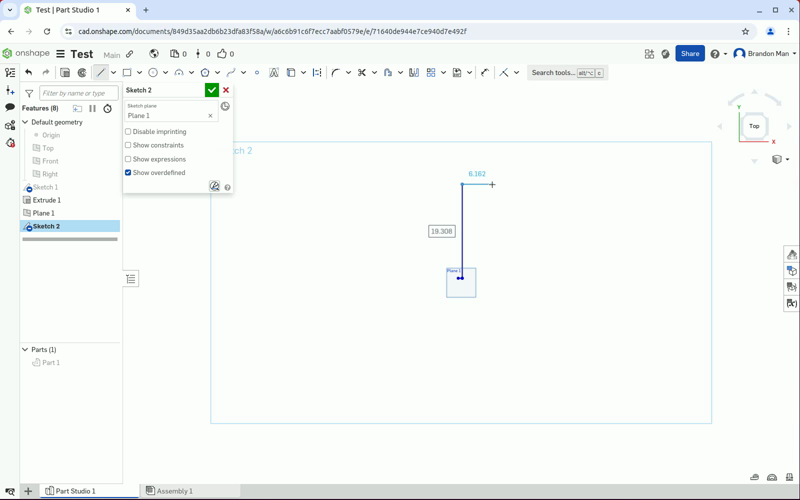
mouse_move(458, 184)
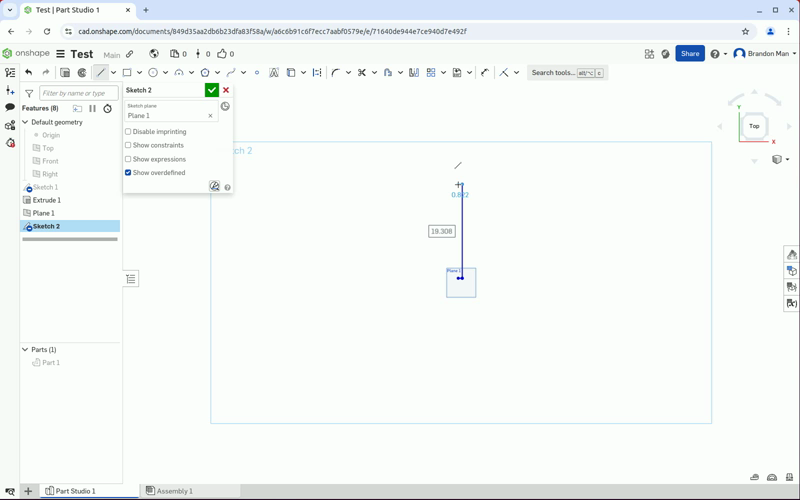
scroll(6)
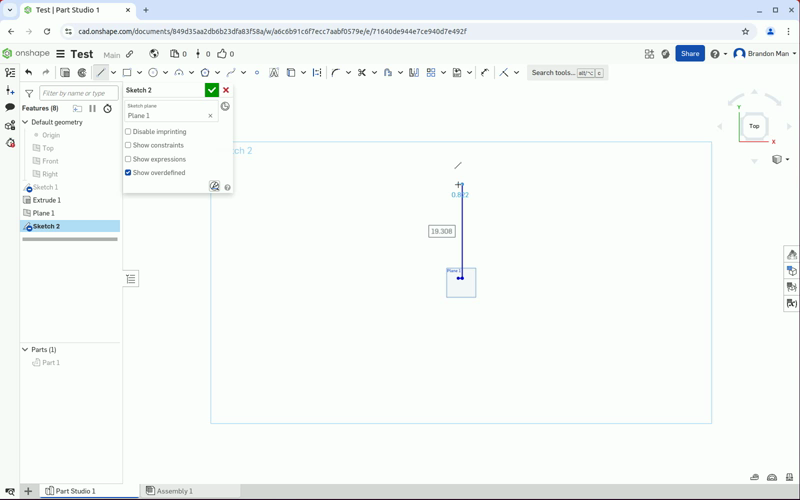
scroll(6)
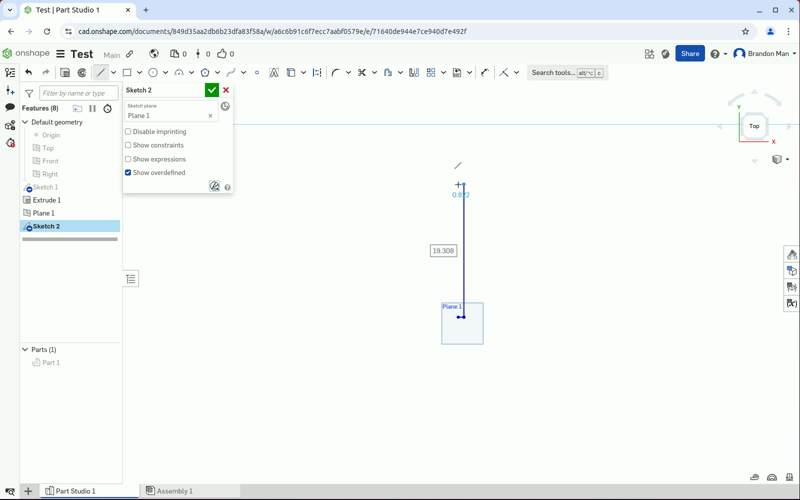
scroll(6)
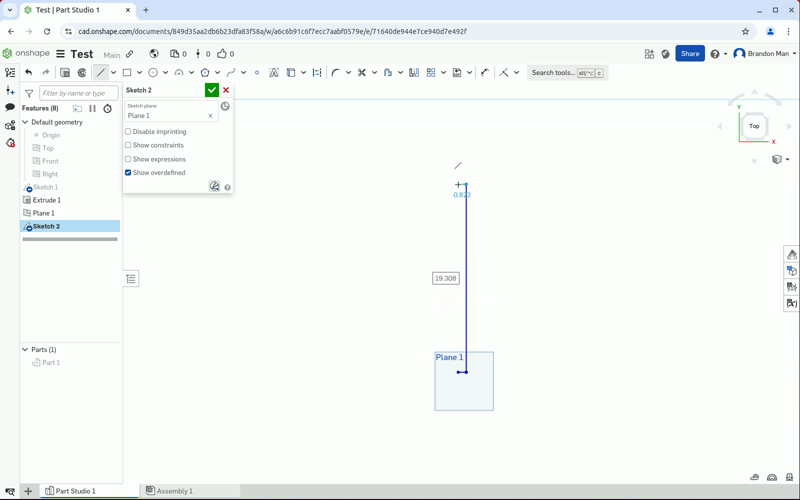
scroll(6)
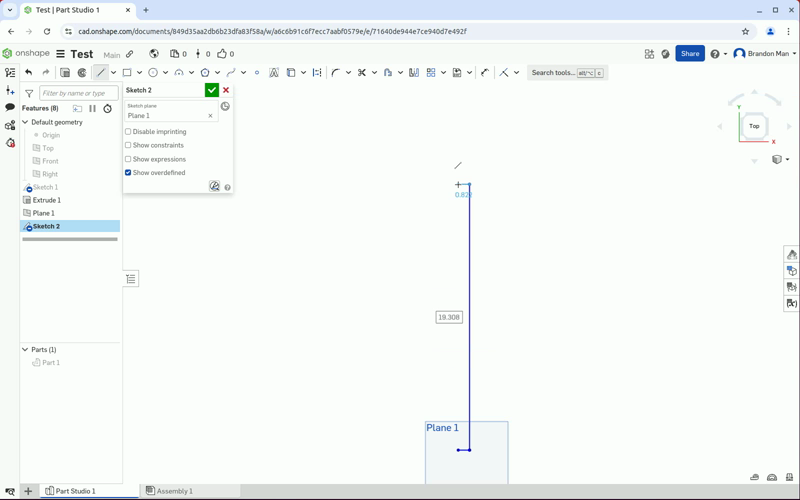
scroll(6)
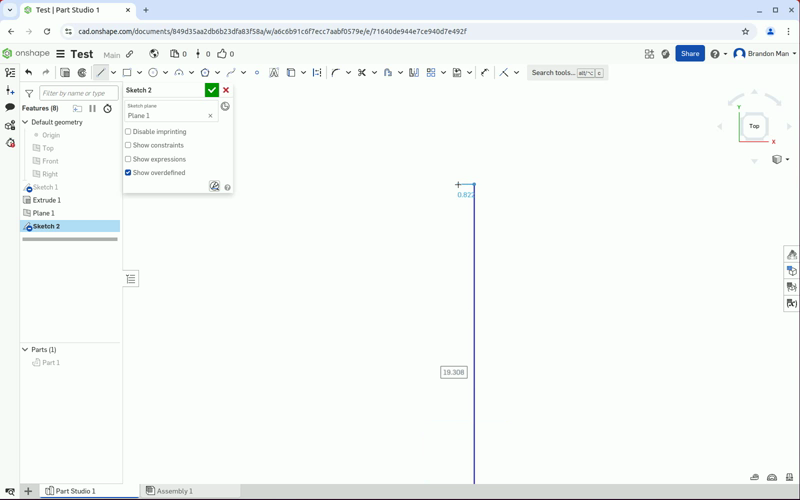
scroll(6)
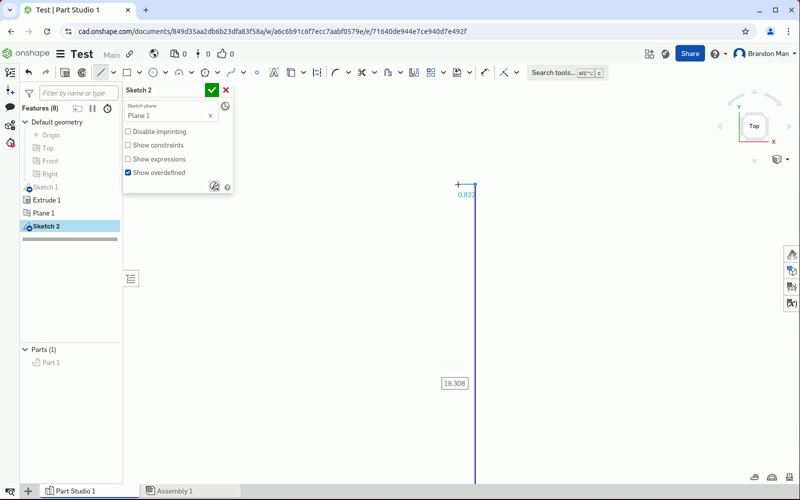
scroll(6)
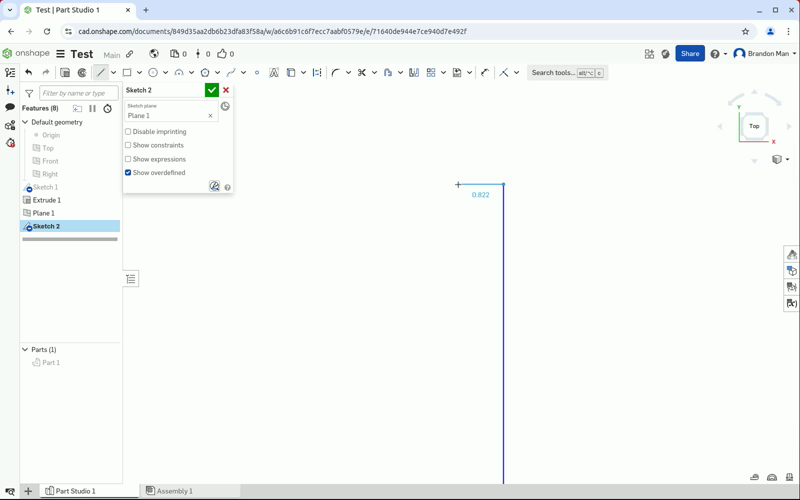
click(458, 184)
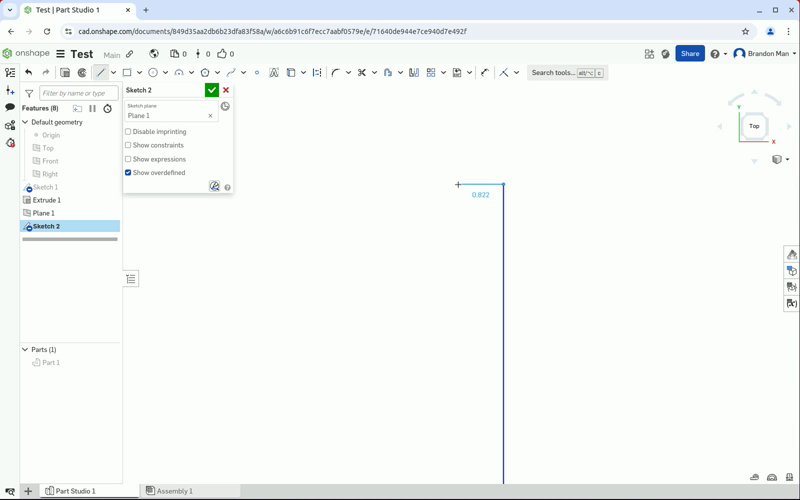
scroll(-6)
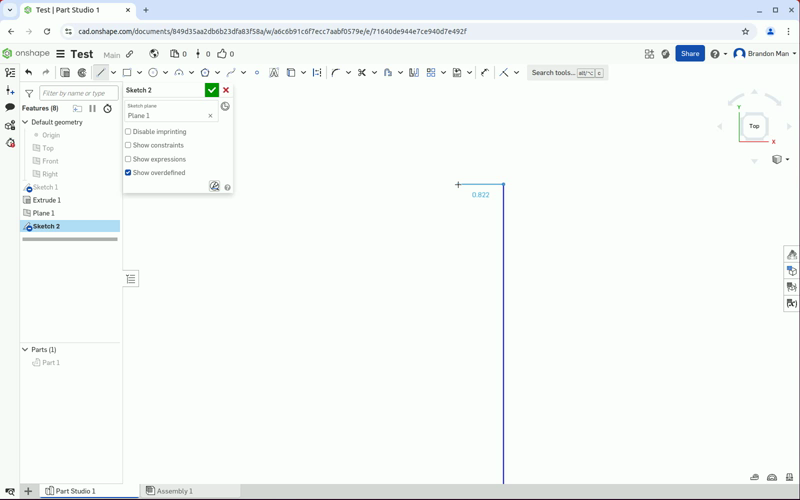
scroll(-6)
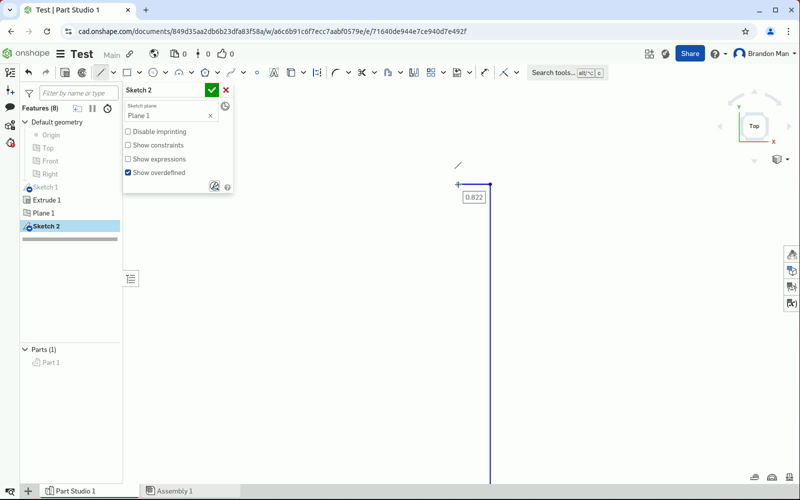
scroll(-6)
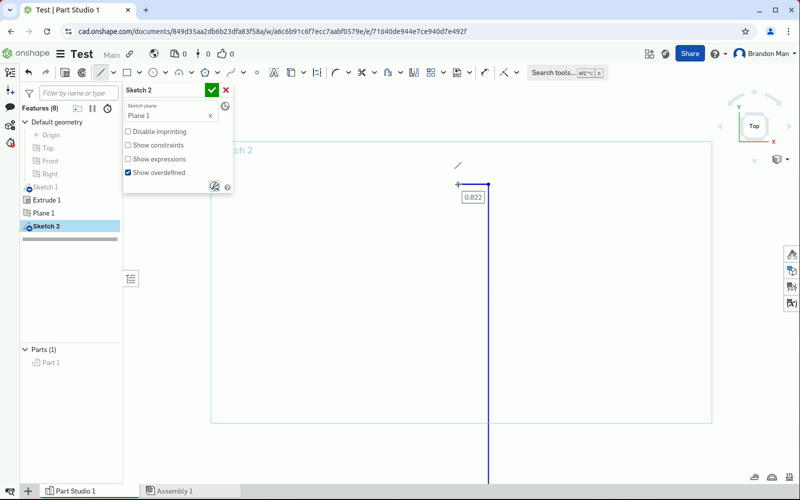
scroll(-6)
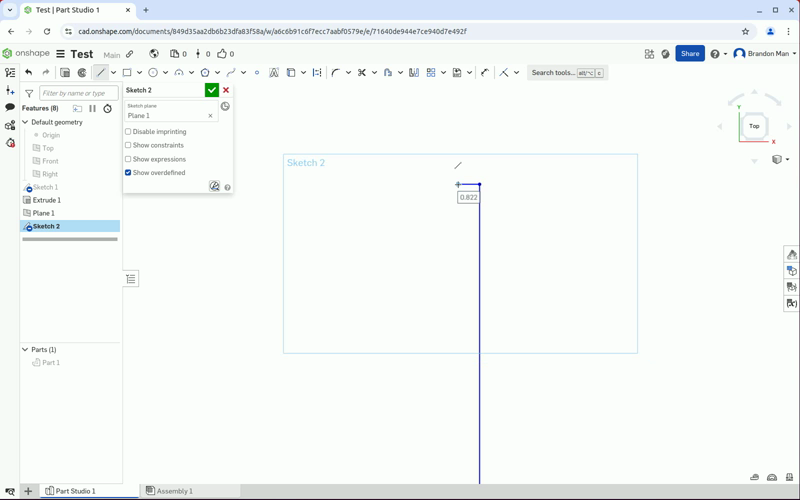
scroll(-6)
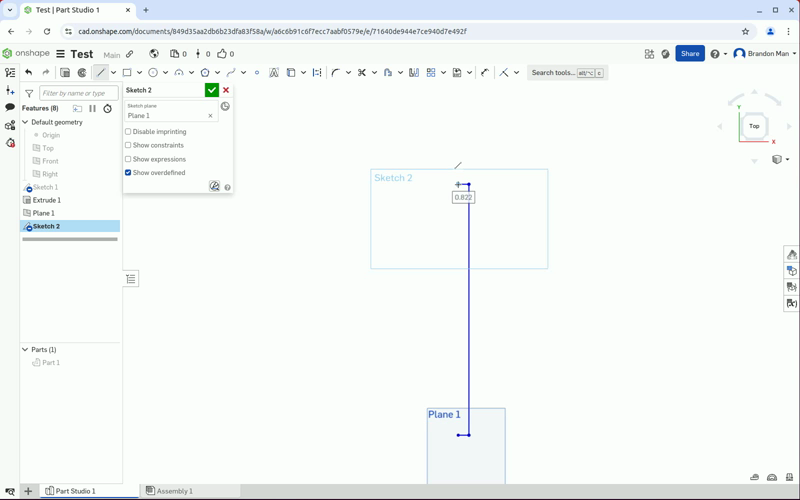
scroll(-6)
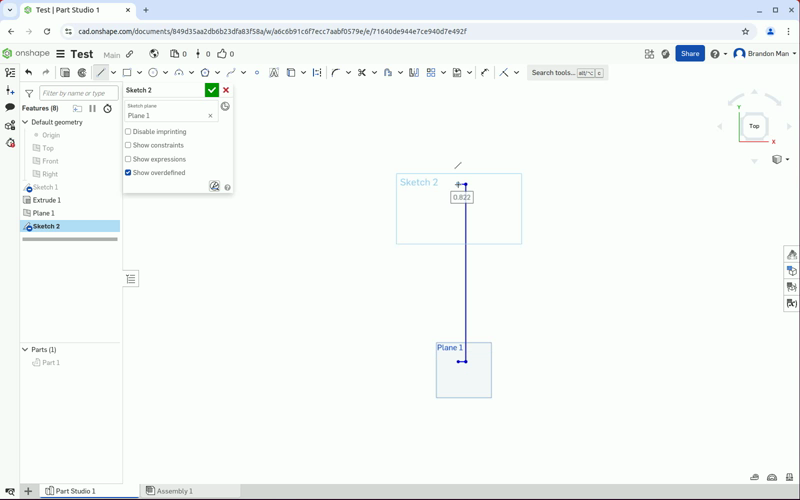
scroll(-6)
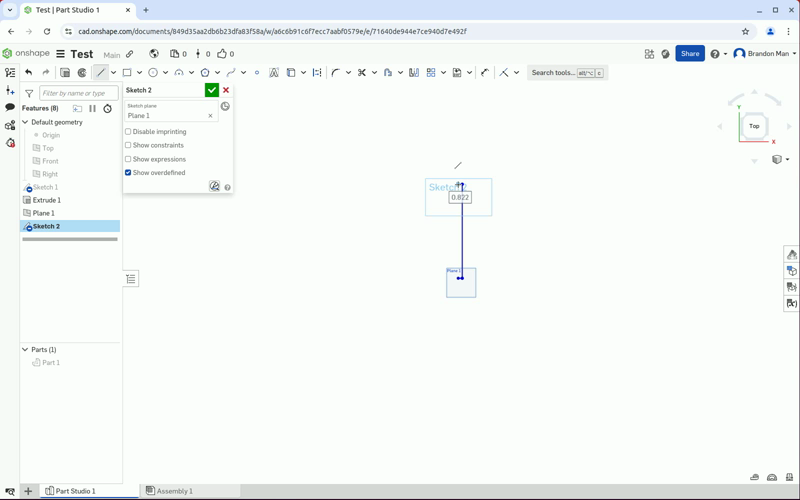
key_up(shift)
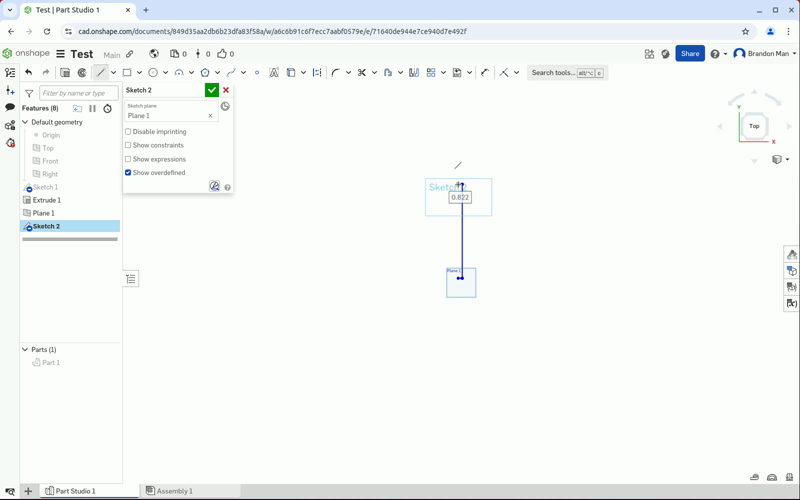
key_down(shift)
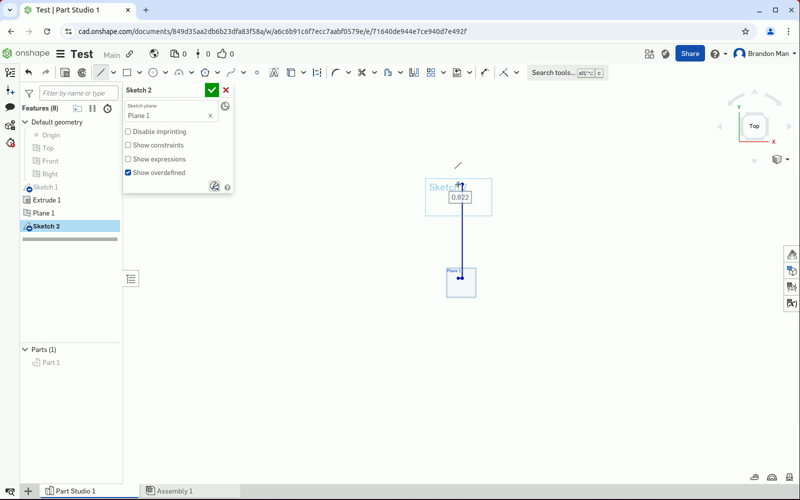
mouse_move(458, 278)
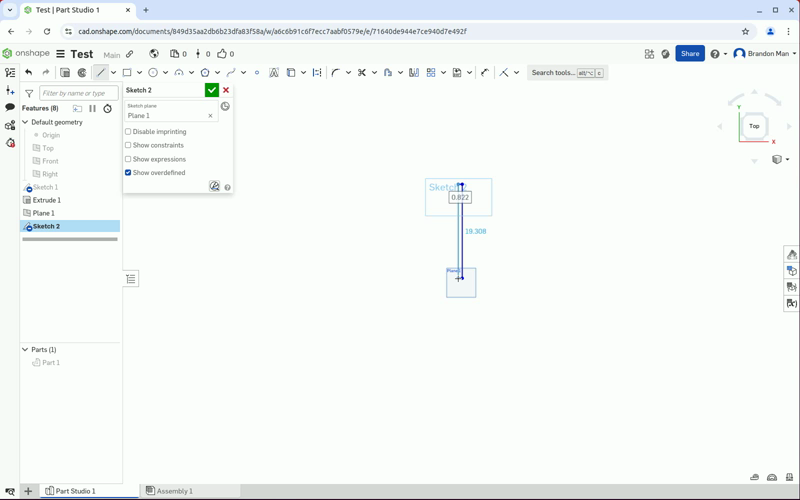
scroll(6)
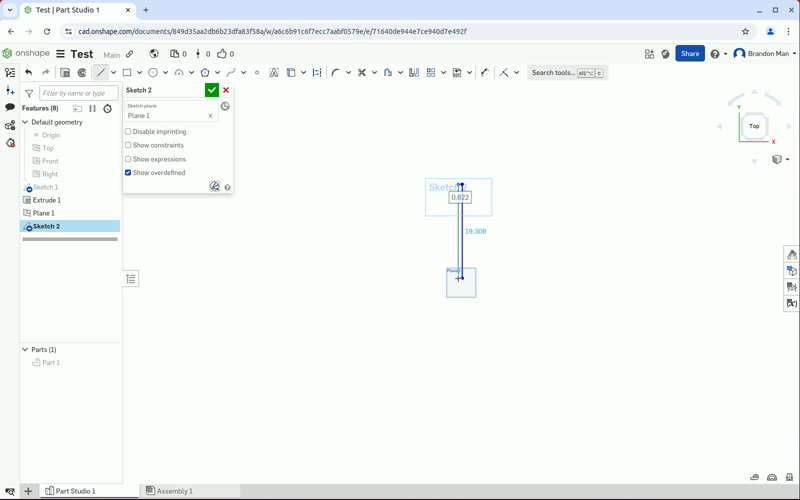
scroll(6)
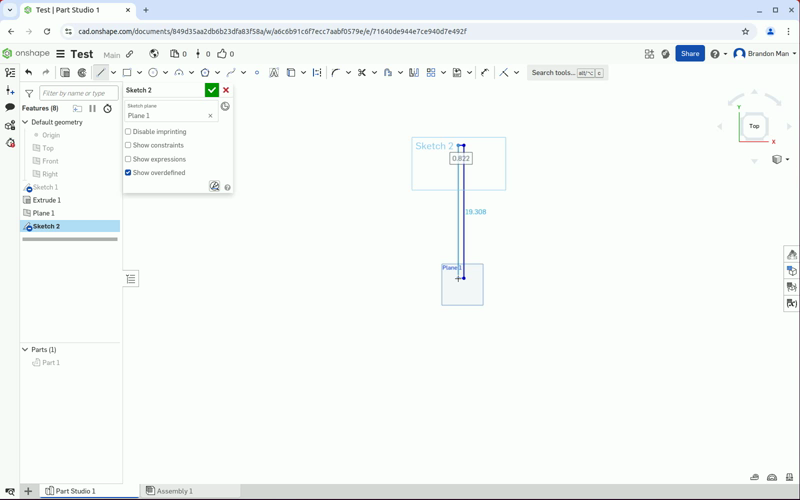
scroll(6)
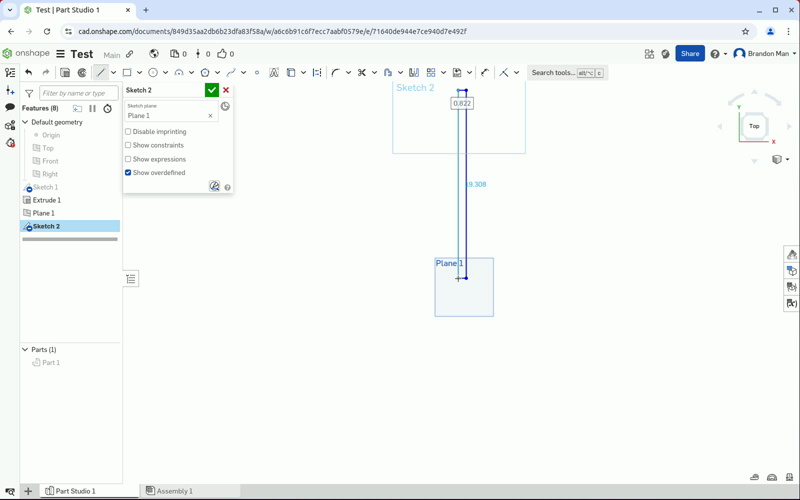
scroll(6)
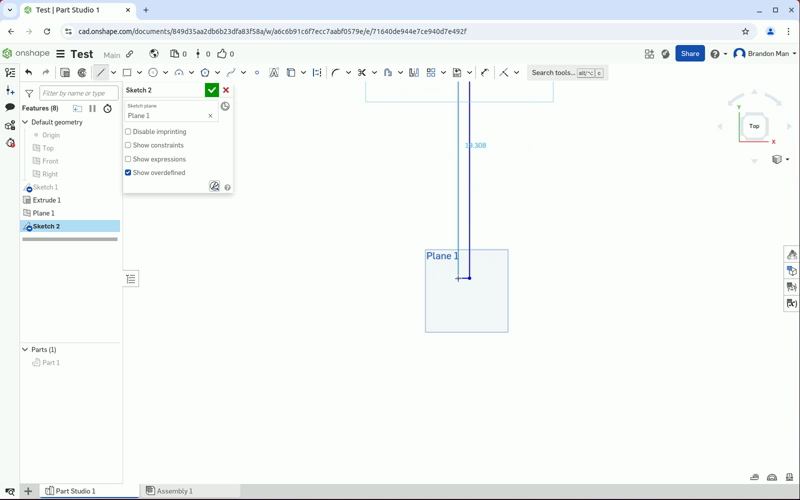
scroll(6)
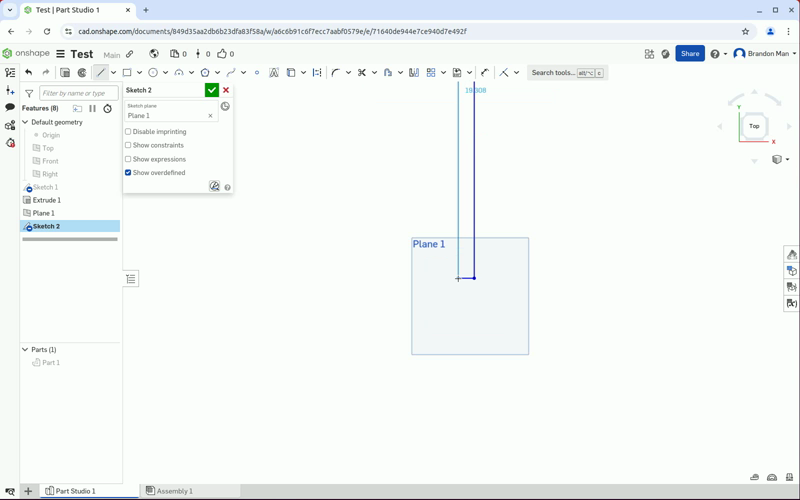
scroll(6)
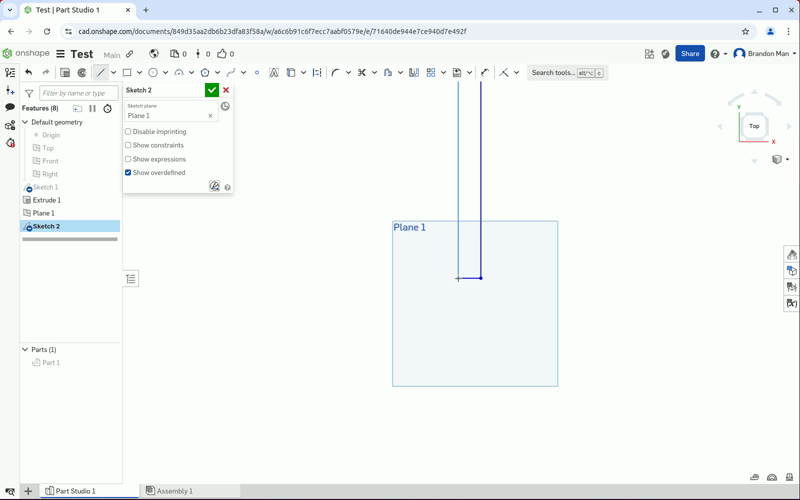
scroll(6)
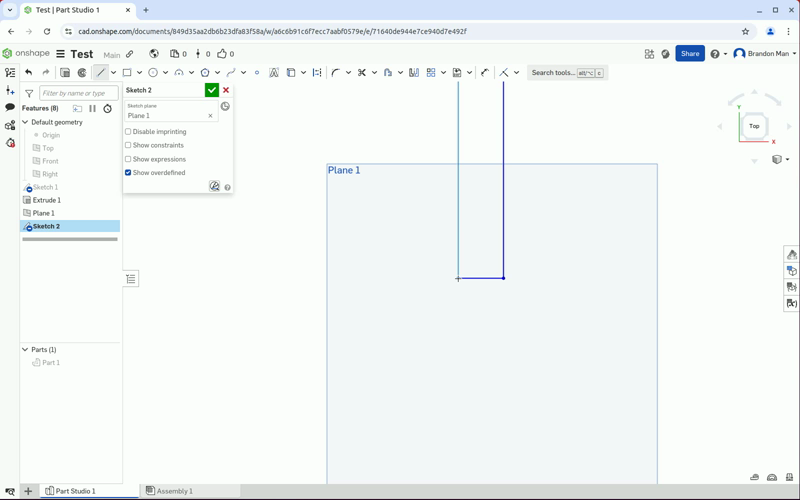
key_up(shift)
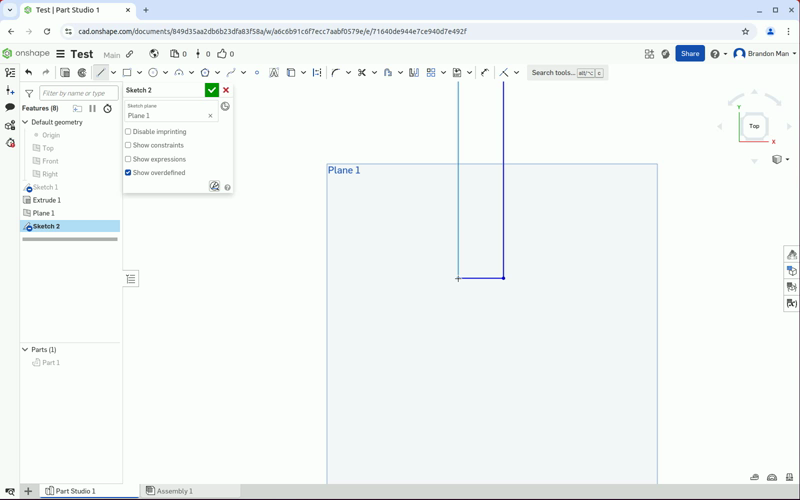
click(458, 278)
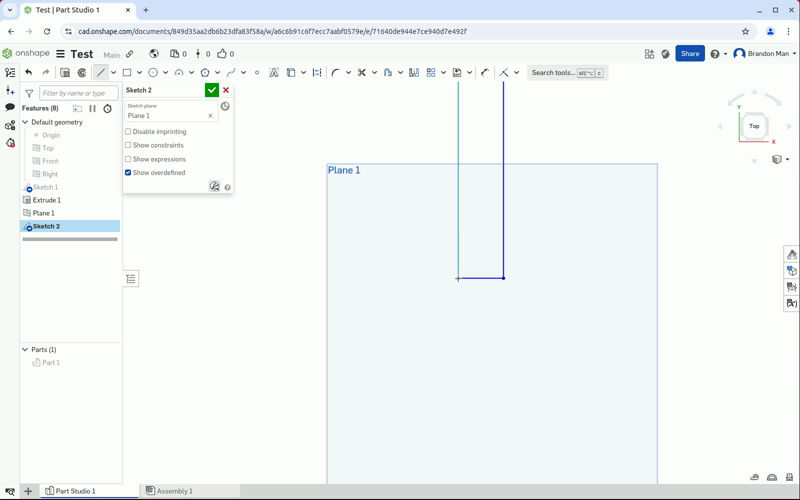
scroll(-6)
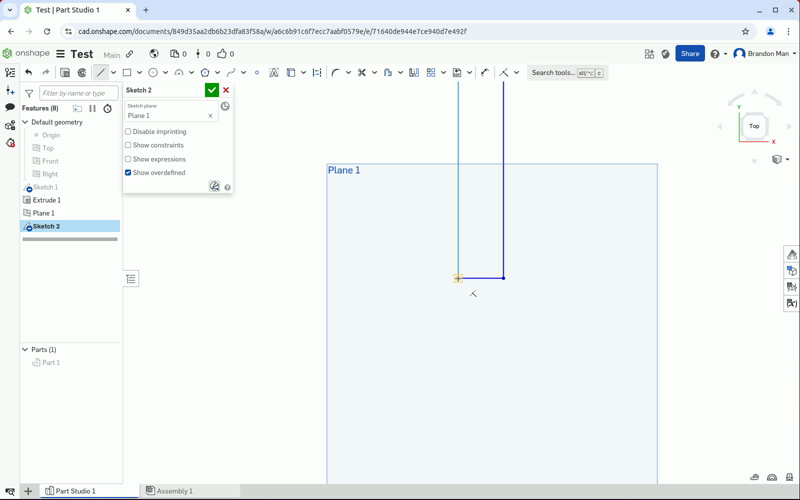
scroll(-6)
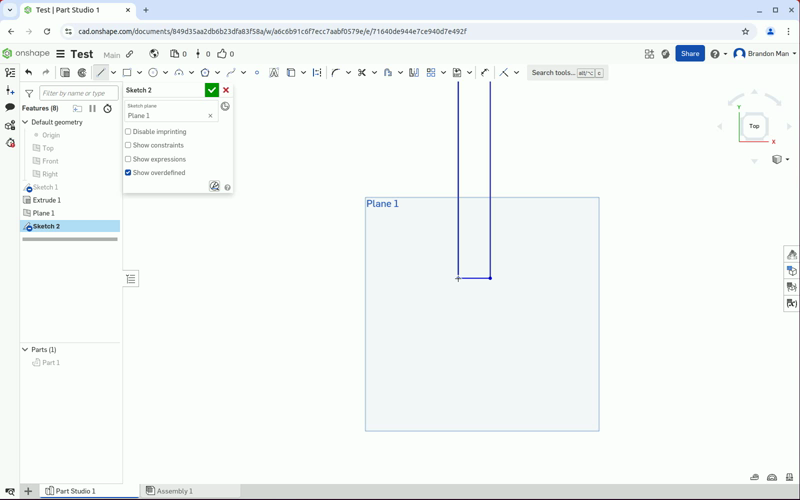
scroll(-6)
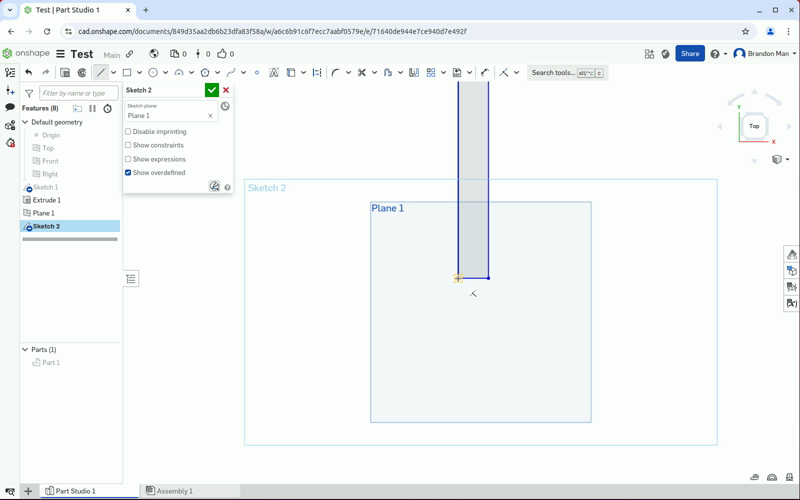
scroll(-6)
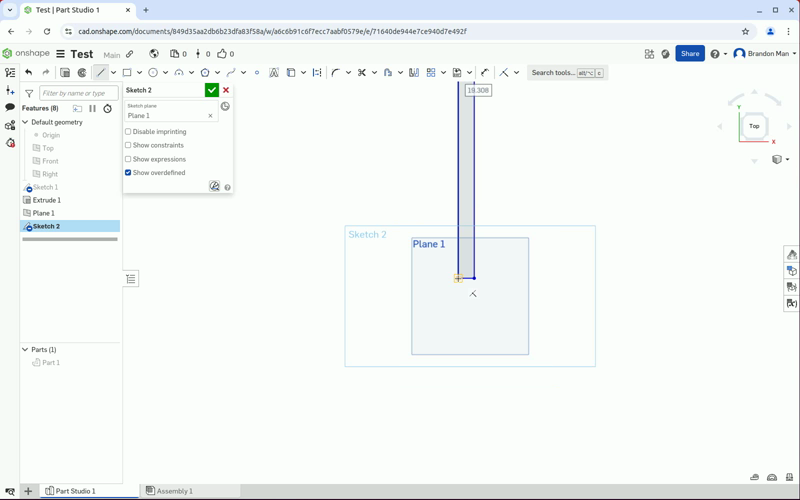
scroll(-6)
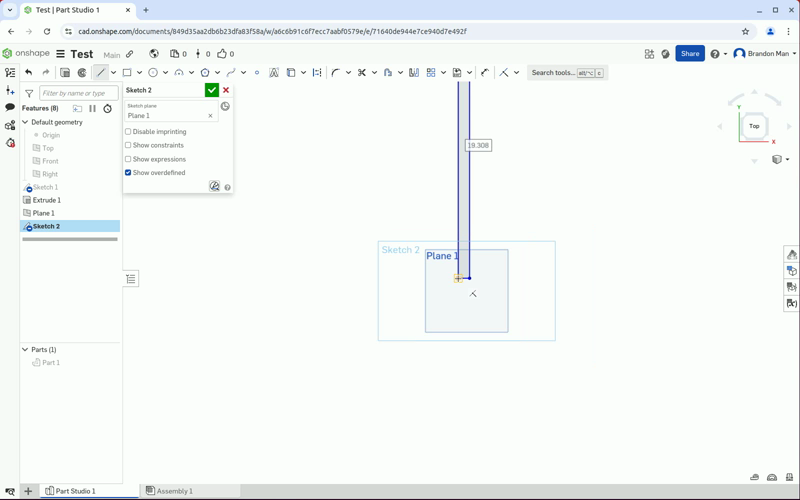
scroll(-6)
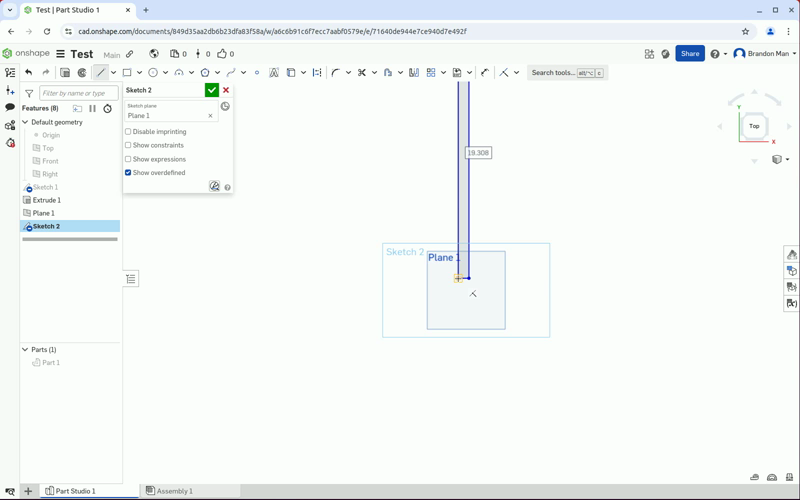
scroll(-6)
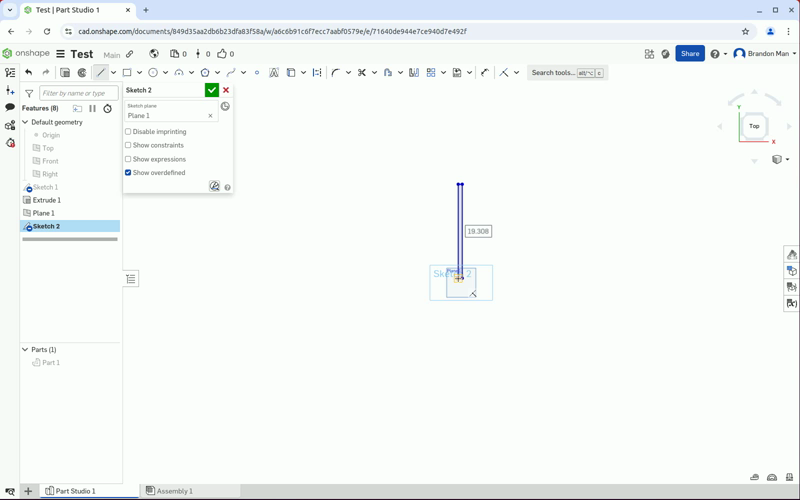
key(esc)
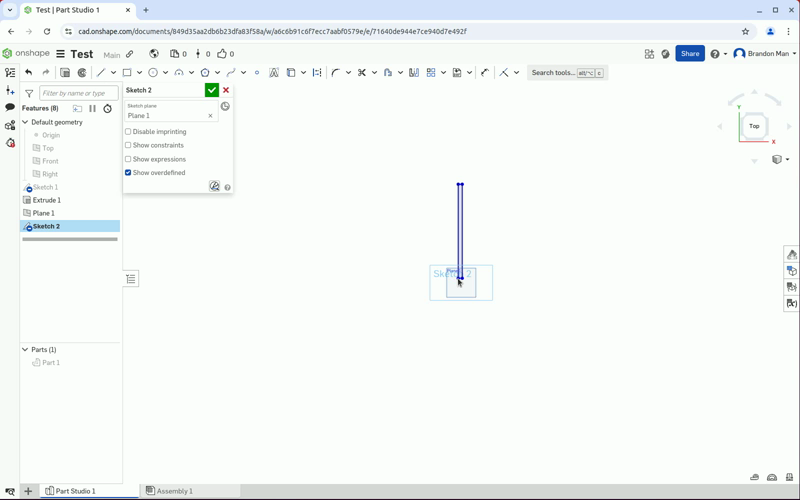
mouse_move(459, 189)
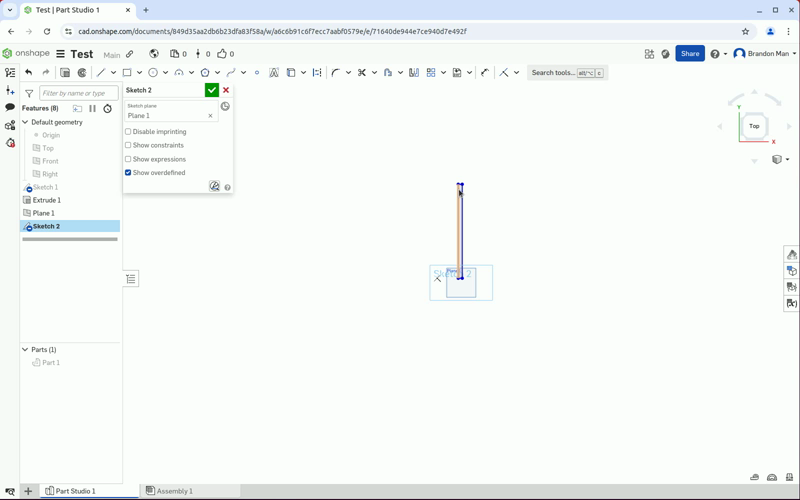
scroll(6)
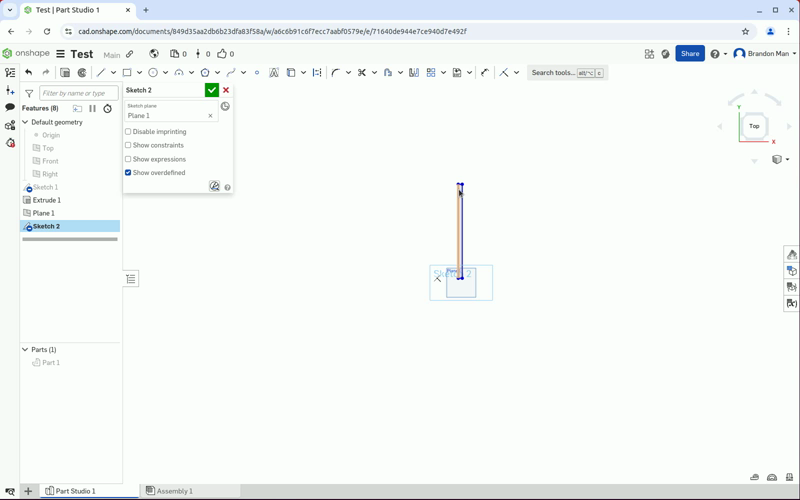
scroll(6)
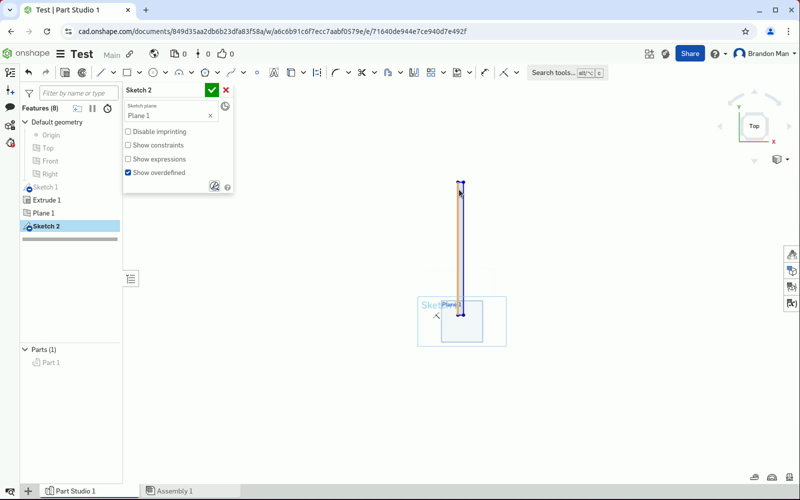
scroll(6)
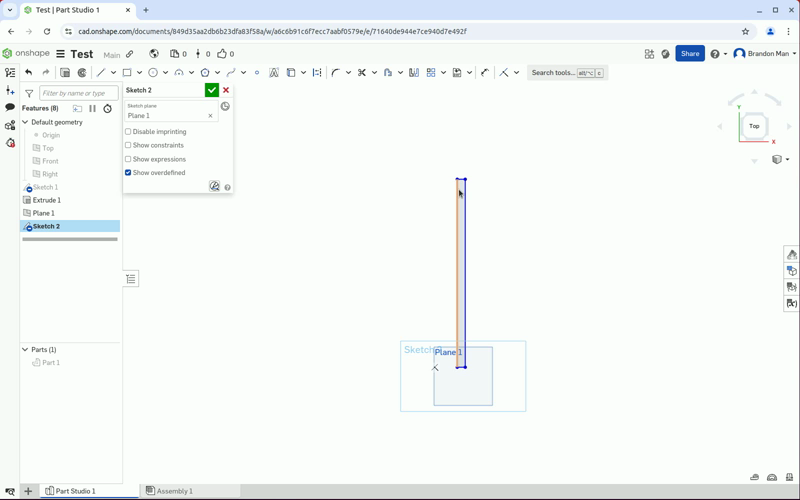
scroll(6)
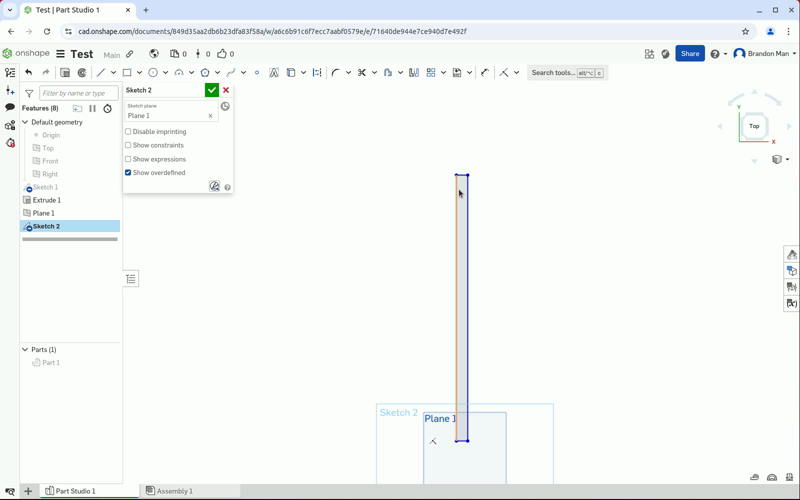
scroll(6)
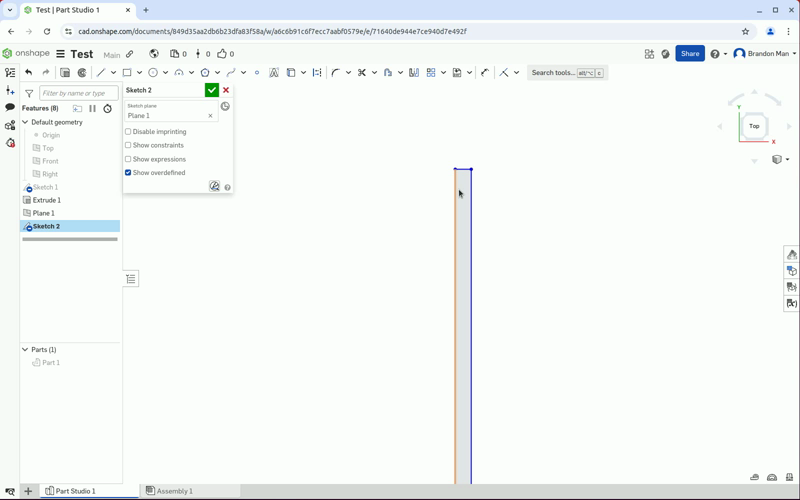
scroll(6)
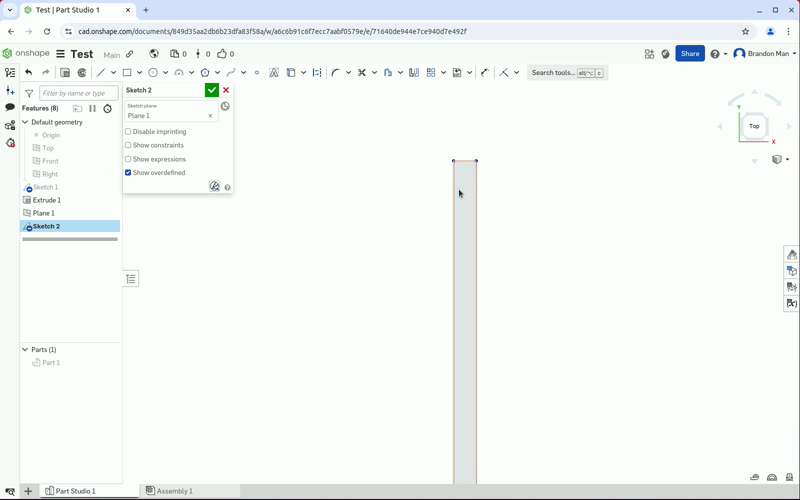
scroll(6)
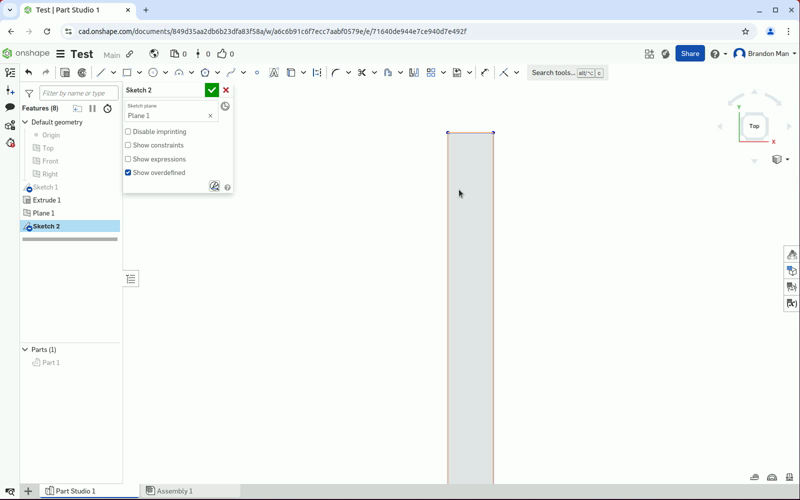
click(459, 189)
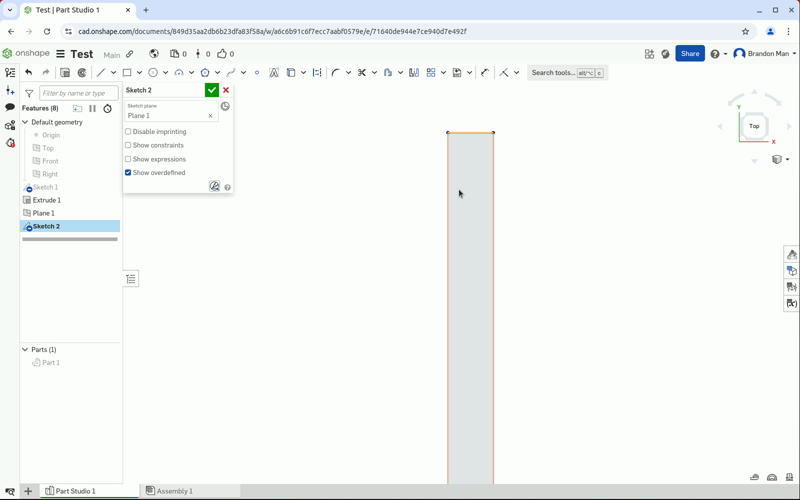
scroll(-6)
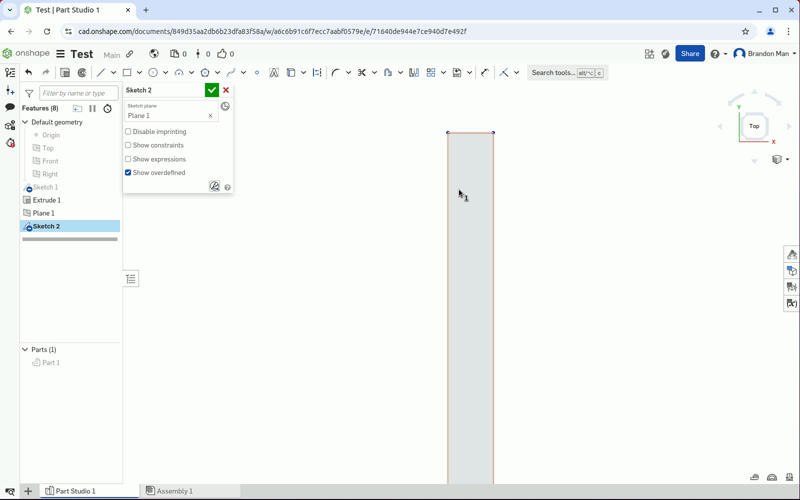
scroll(-6)
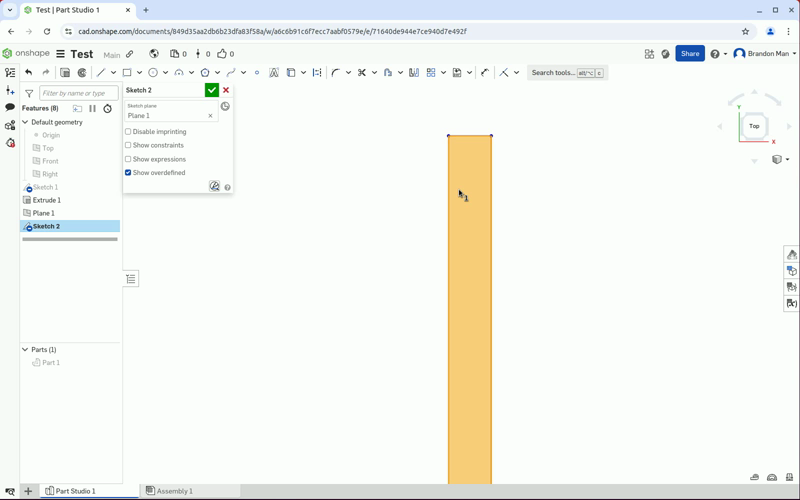
scroll(-6)
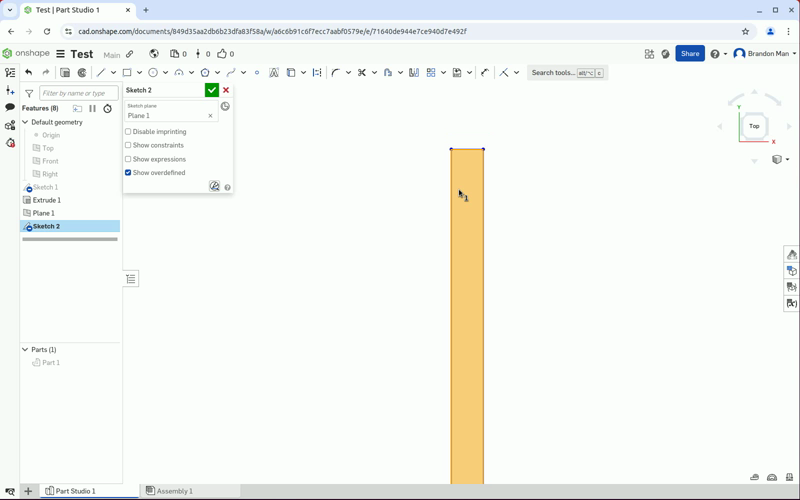
scroll(-6)
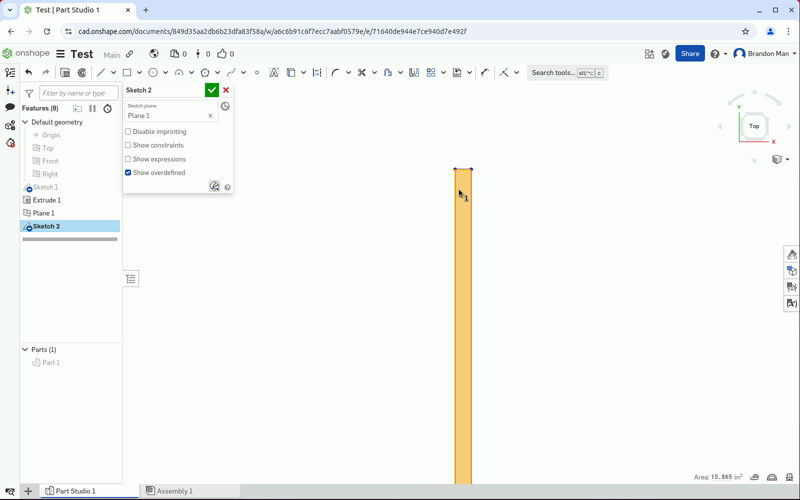
scroll(-6)
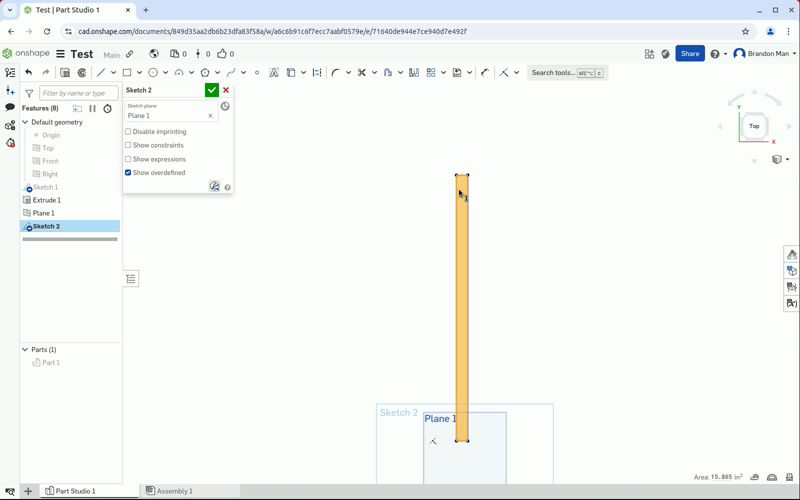
scroll(-6)
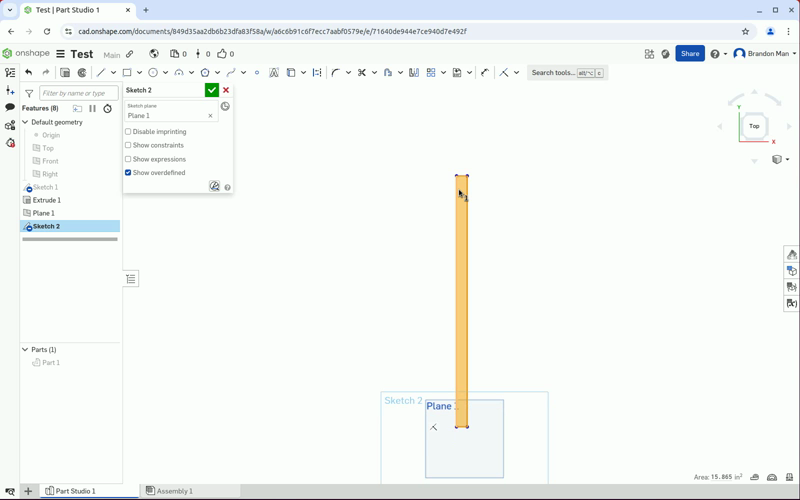
scroll(-6)
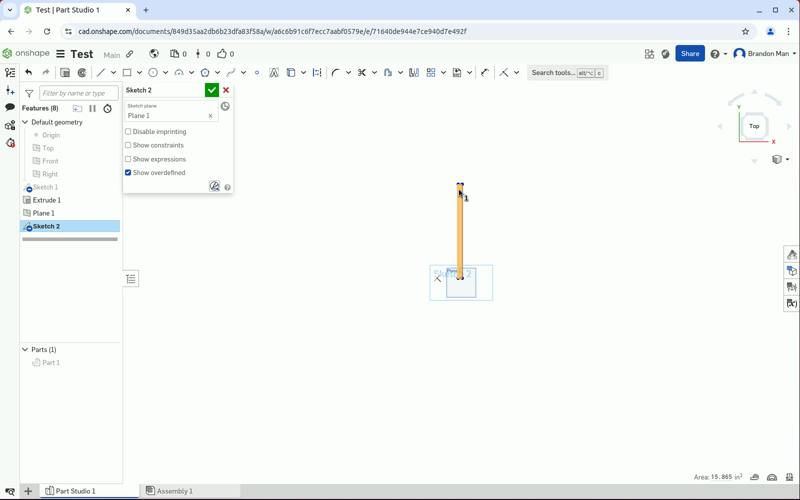
mouse_move(73, 352)
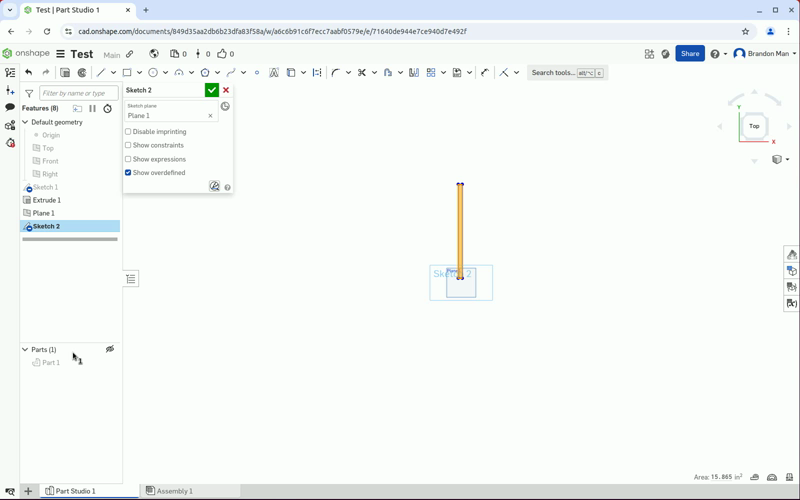
key(shift+y)
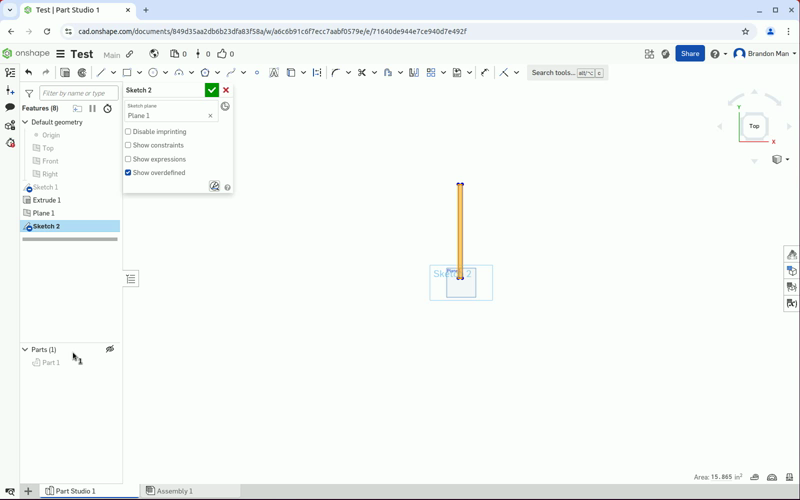
key(shift+e)
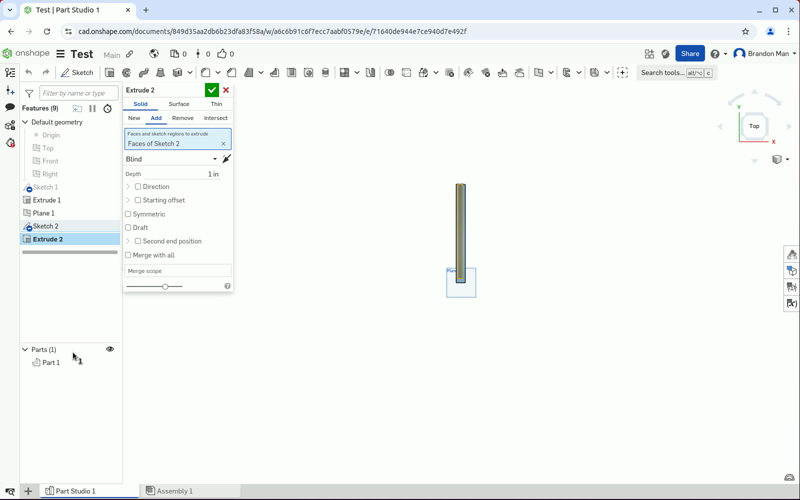
mouse_move(143, 106)
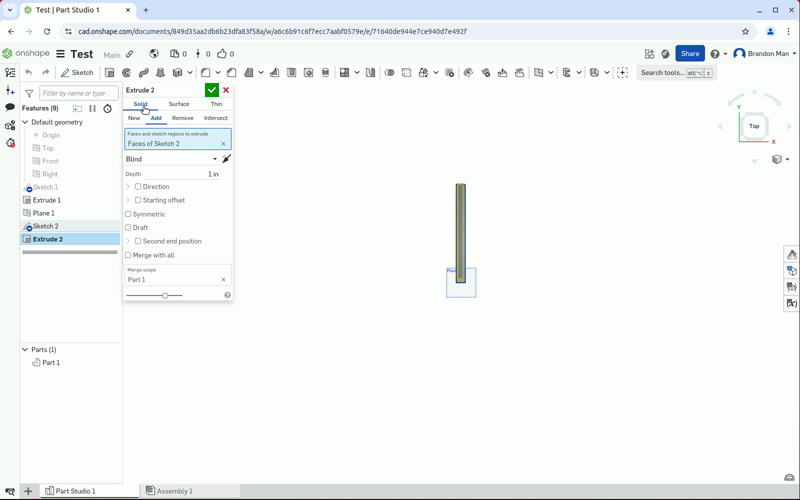
click(143, 106)
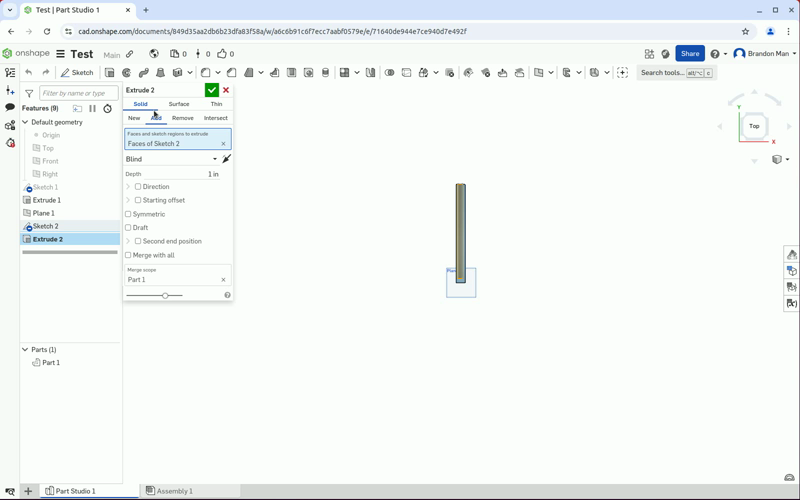
mouse_move(186, 120)
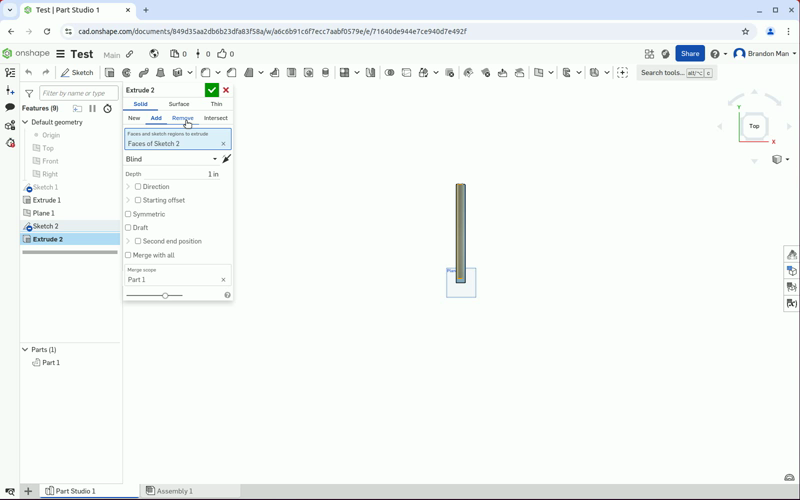
click(186, 120)
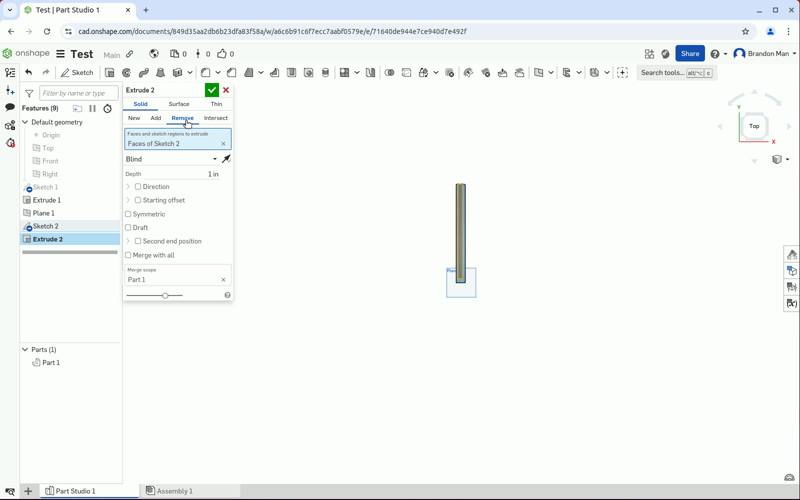
key(tab, 4)
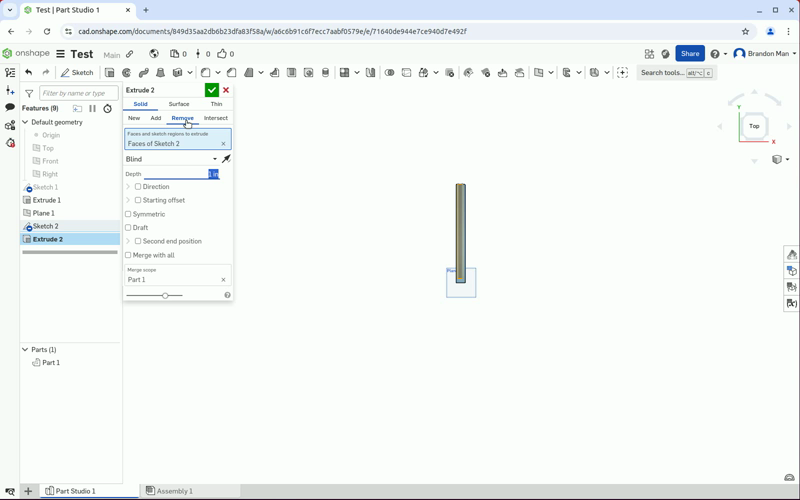
text(0.963)
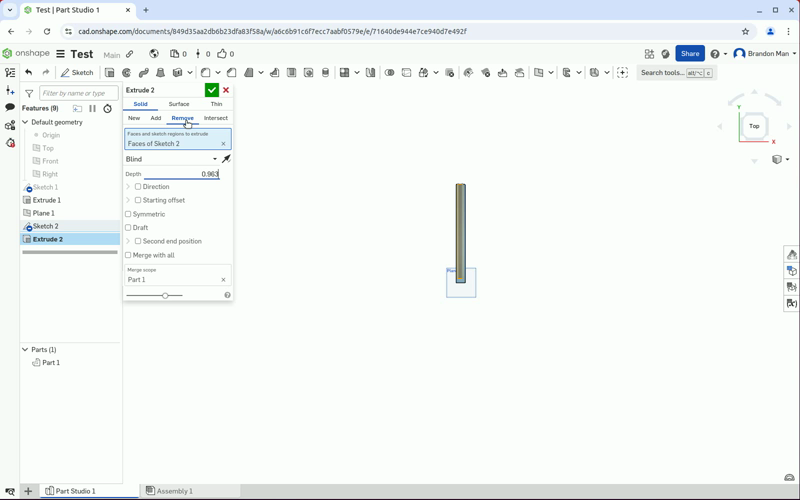
key(tab, 6)
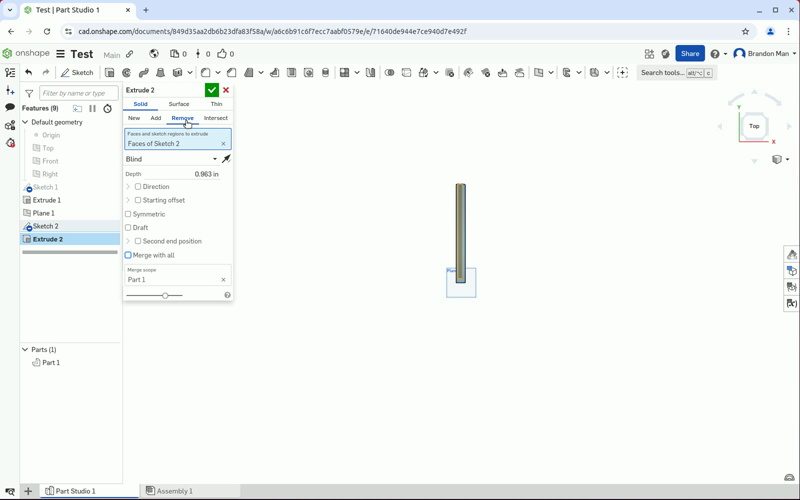
key(space)
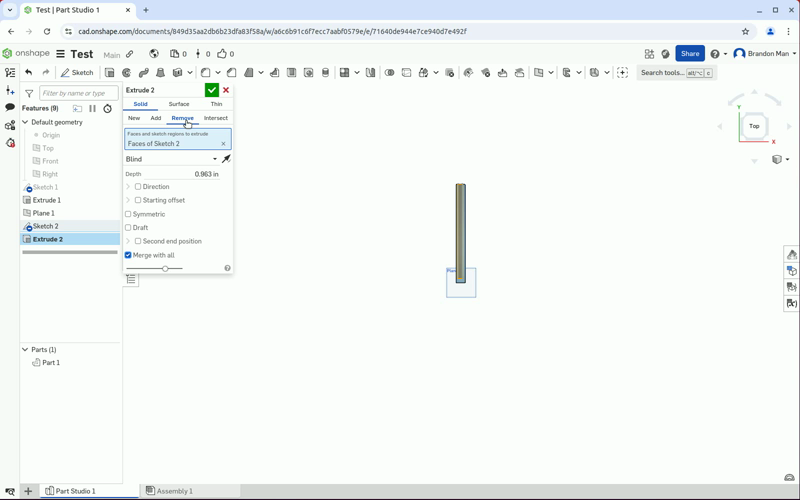
key(enter)
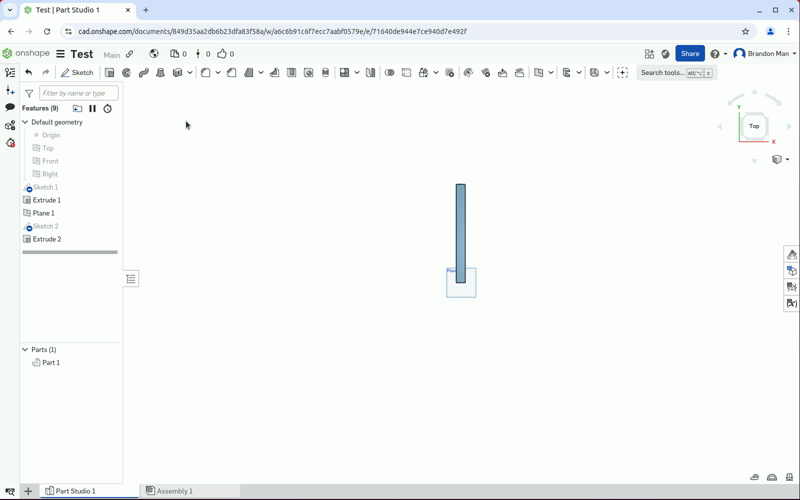
key(shift+h)
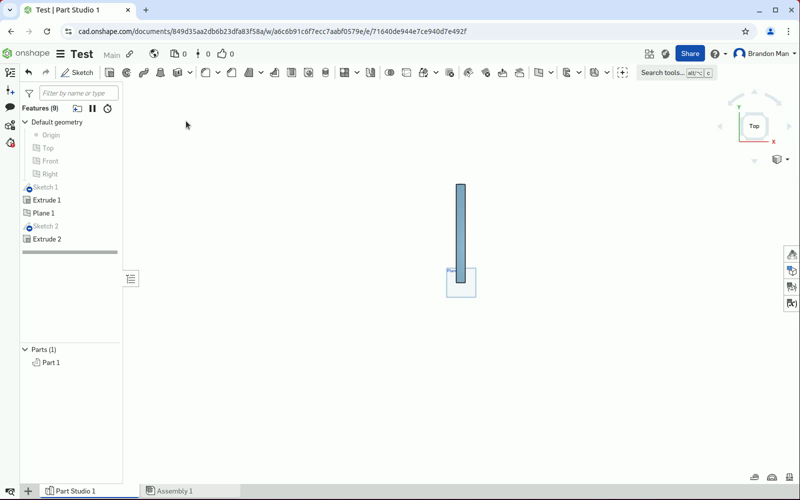
key(shift+h)
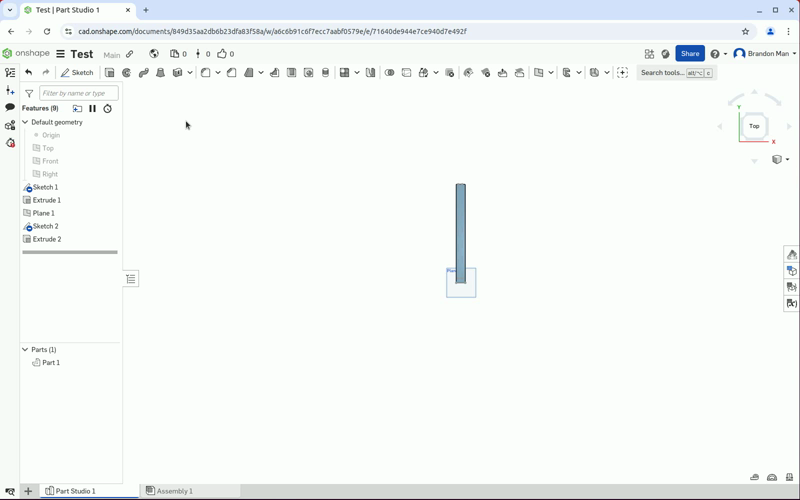
key(shift+7)
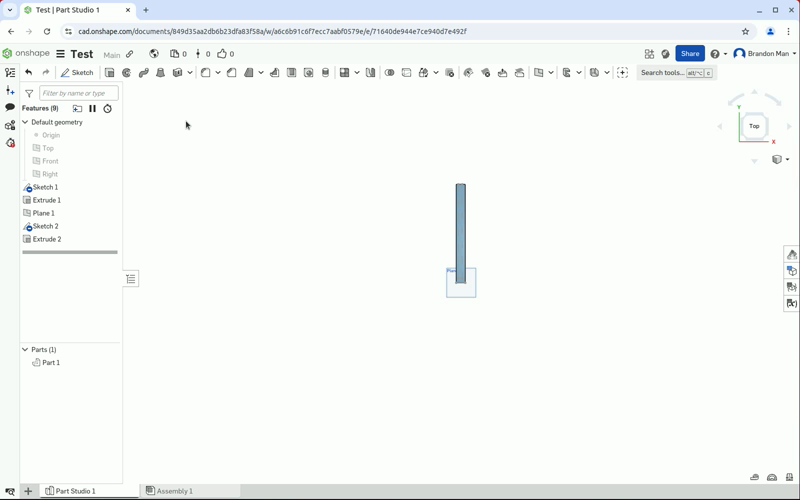
key(up, 3)
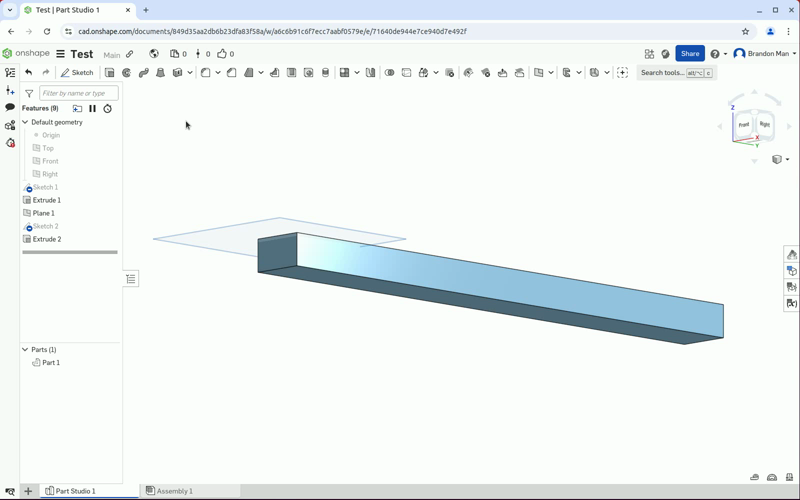
key(left, 3)
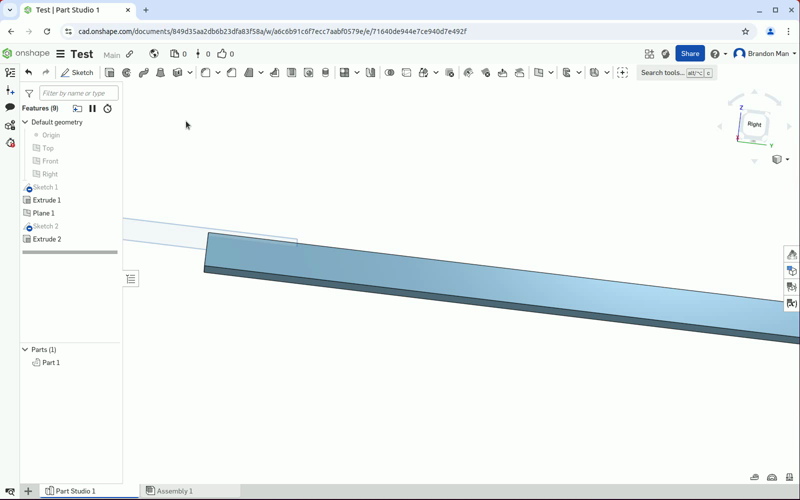
key(right, 3)
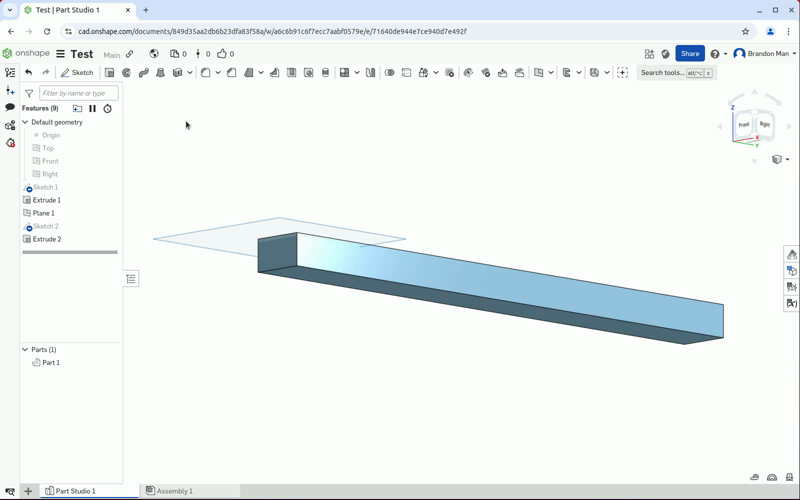
key(down, 3)
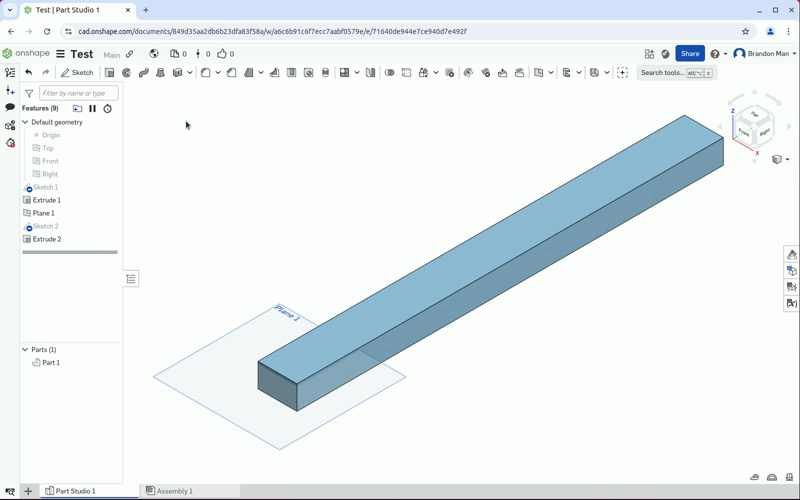
mouse_move(73, 189)
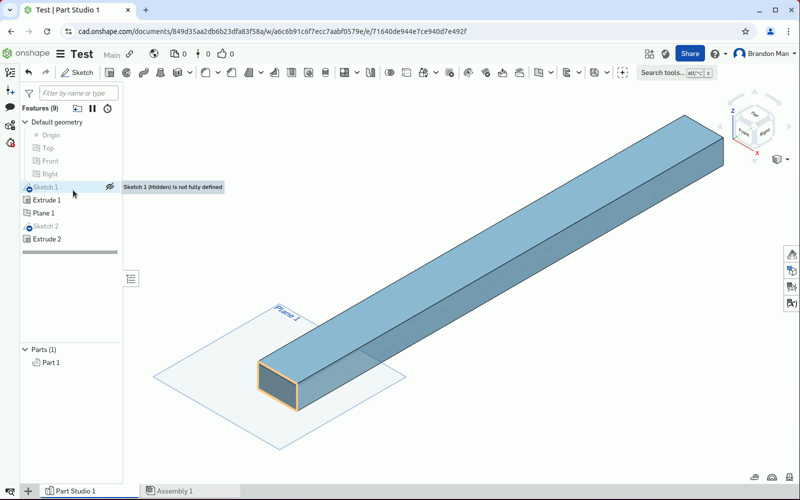
click(73, 189)